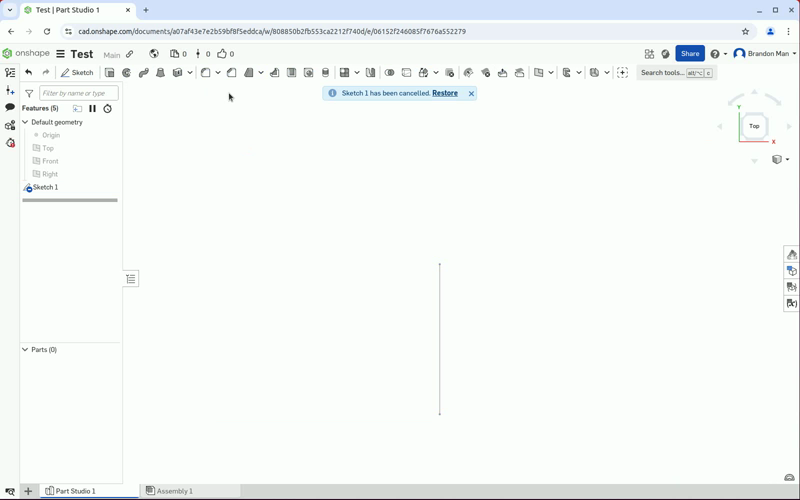
key(shift+h)
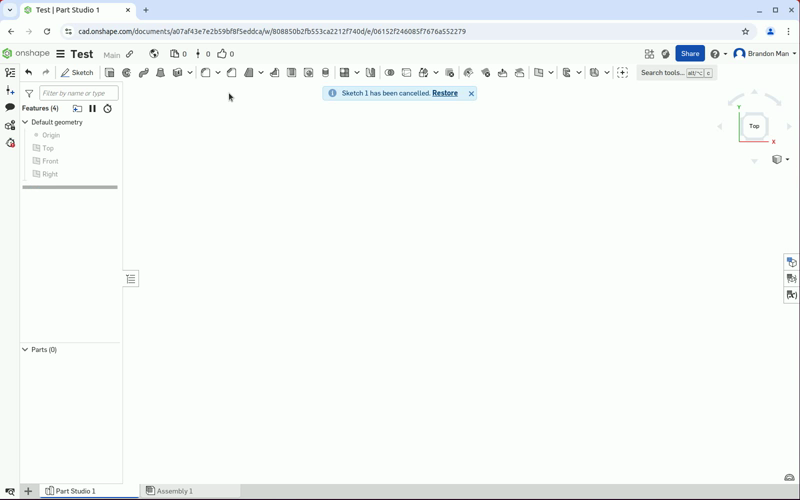
mouse_move(73, 352)
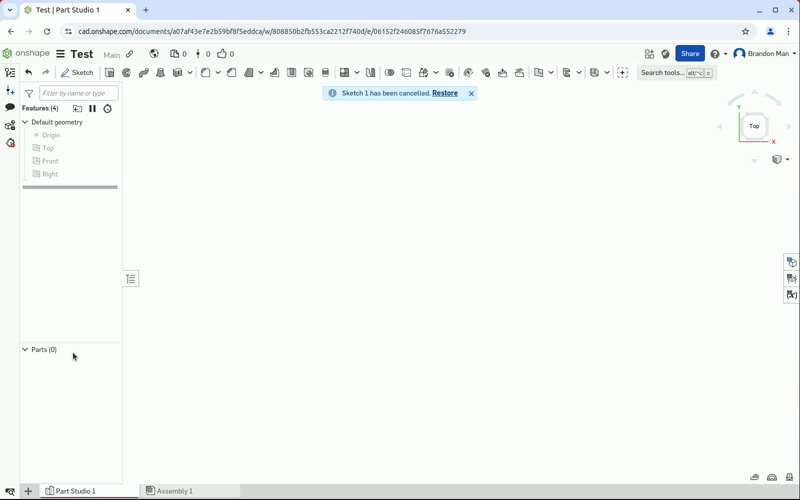
key(y)
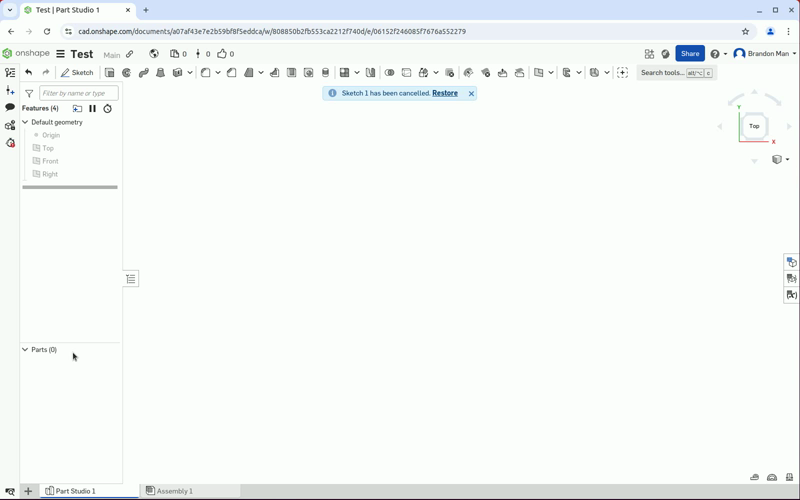
key(shift+p)
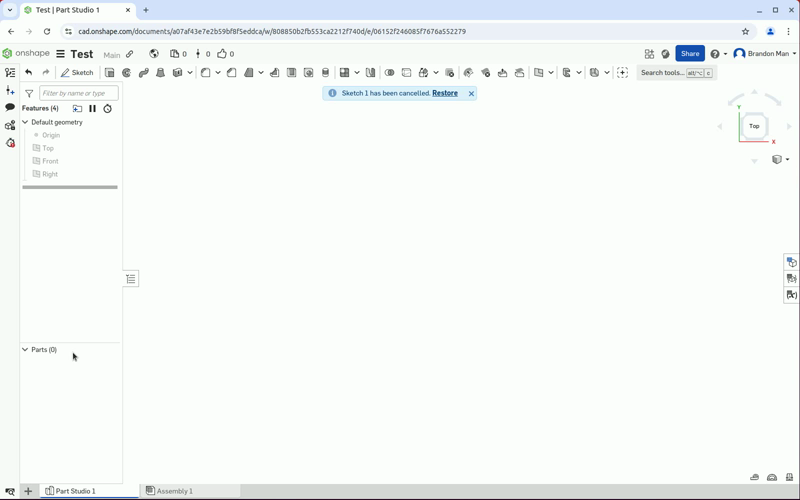
key(space)
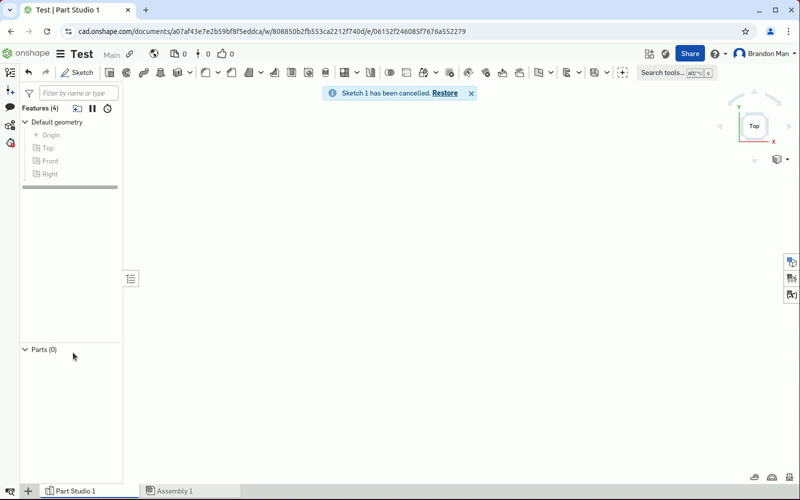
key_down(shift)
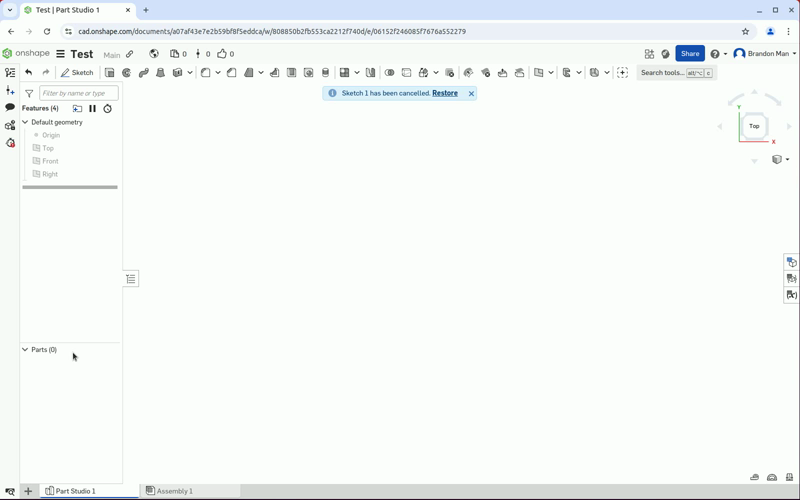
key(up)
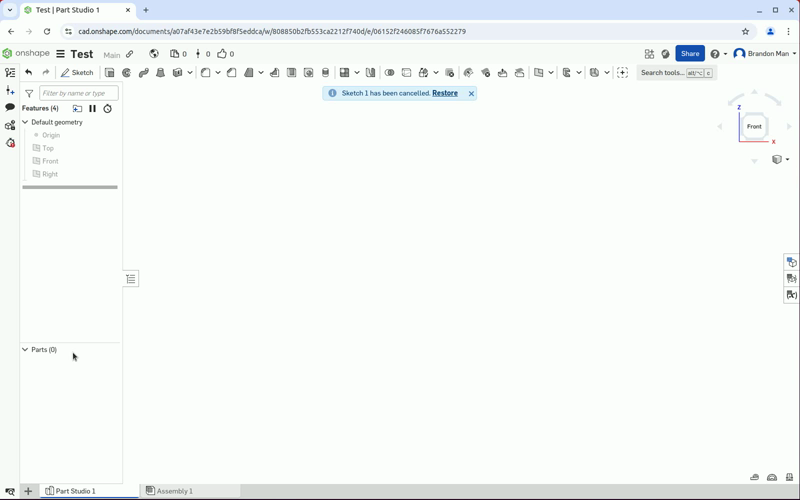
key_up(shift)
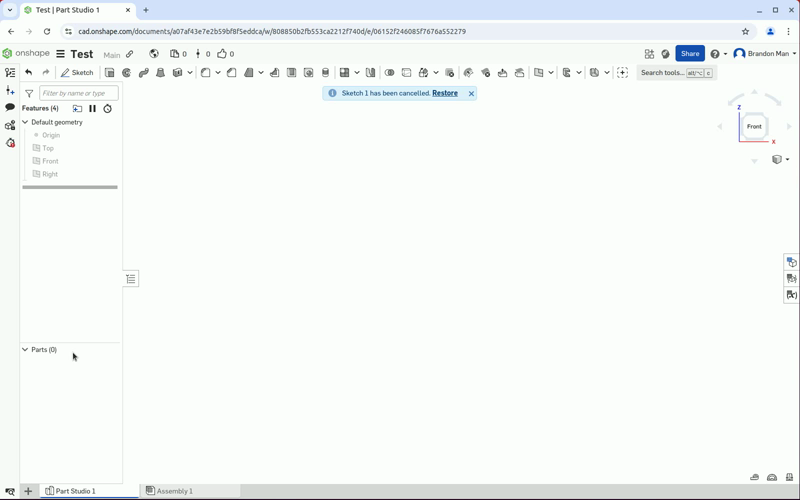
mouse_move(73, 352)
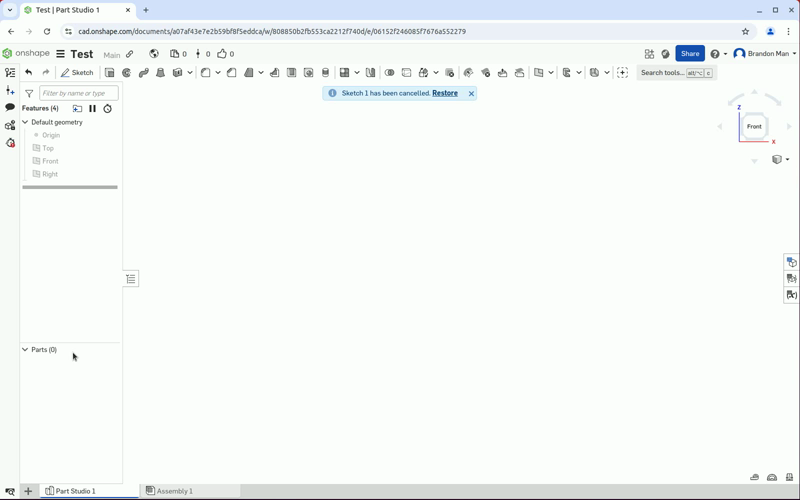
key(shift+y)
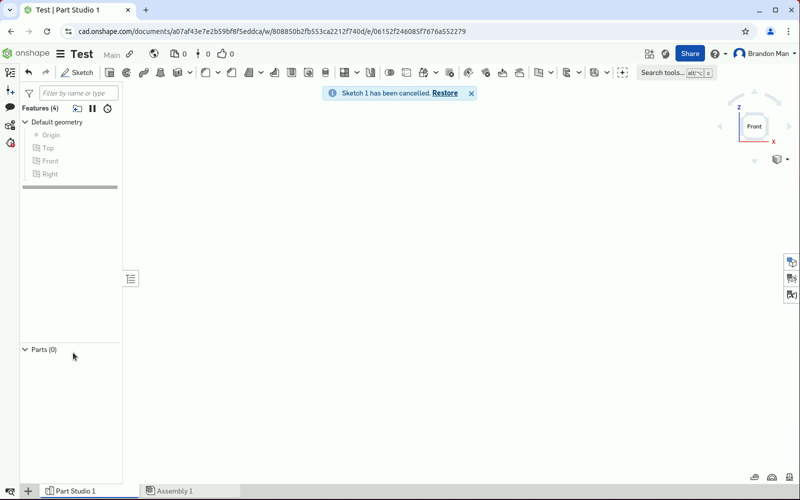
key(shift+s)
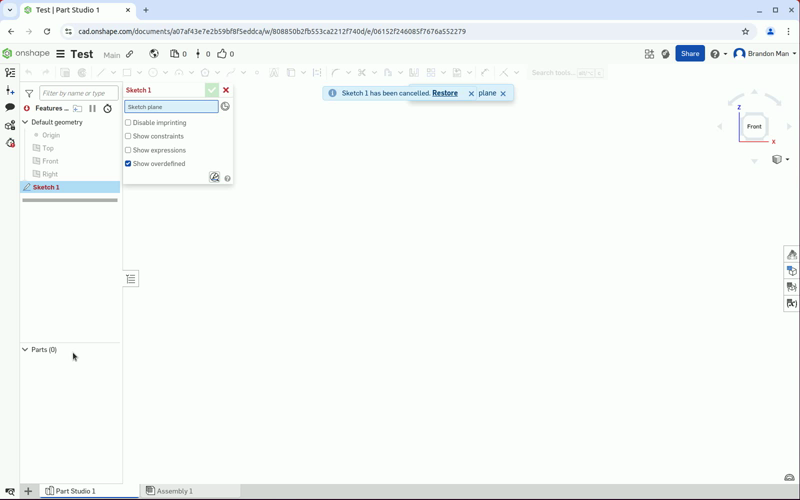
mouse_move(73, 163)
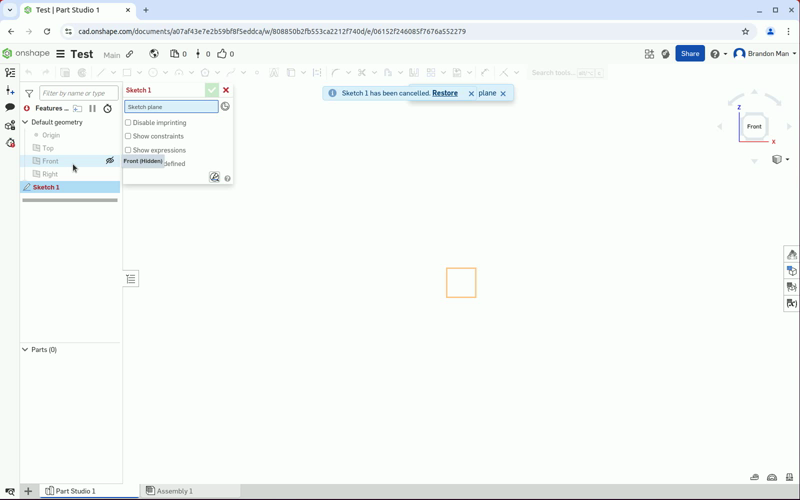
click(73, 163)
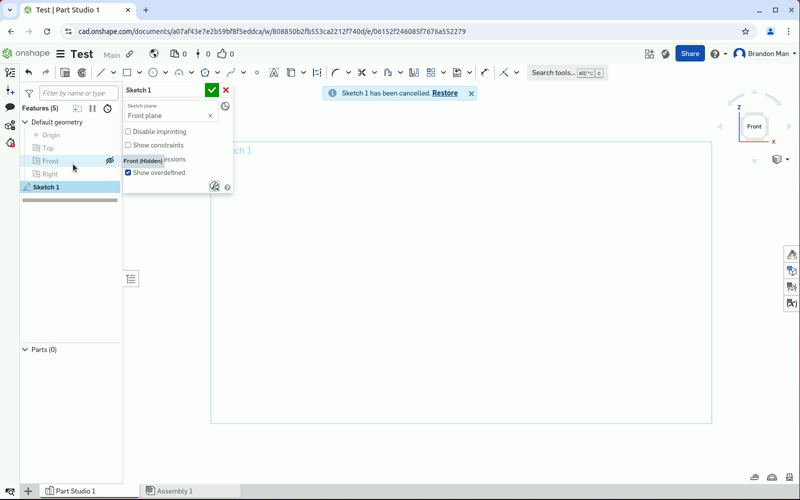
mouse_move(73, 352)
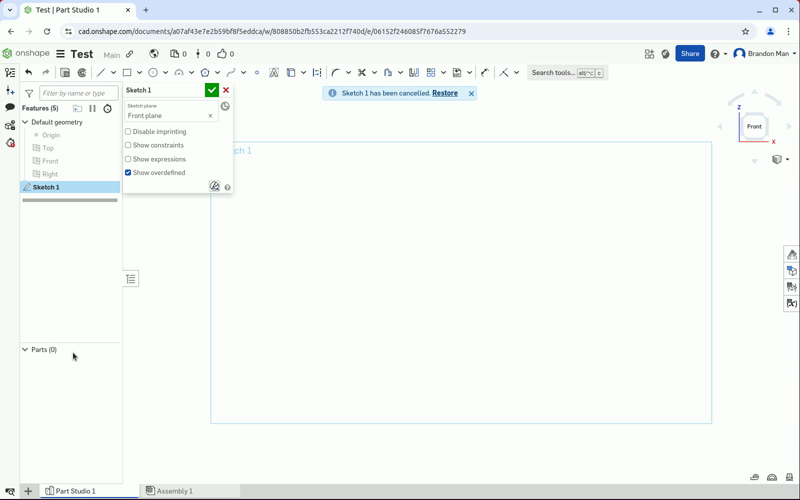
key(y)
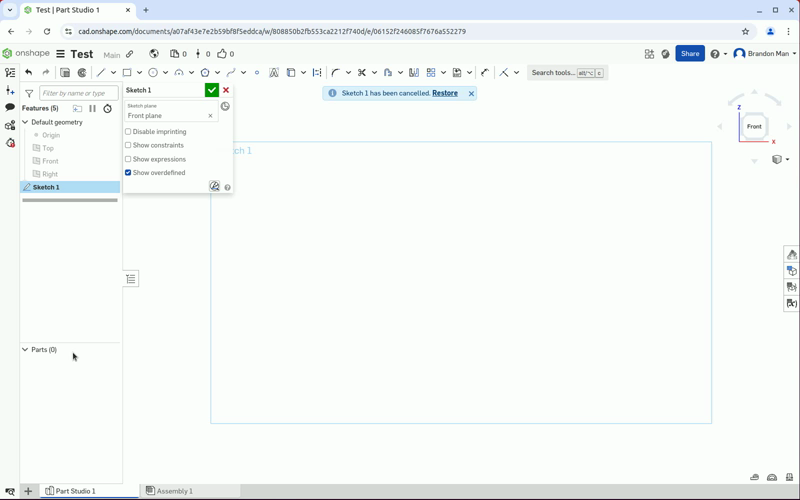
key(l)
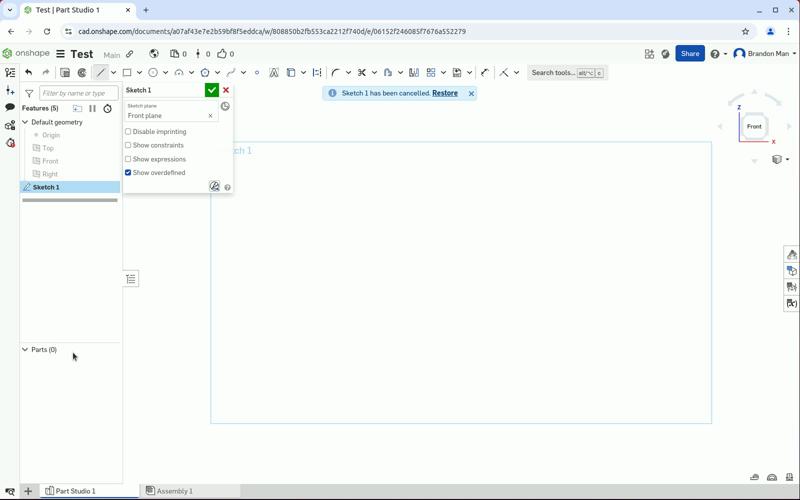
key_down(shift)
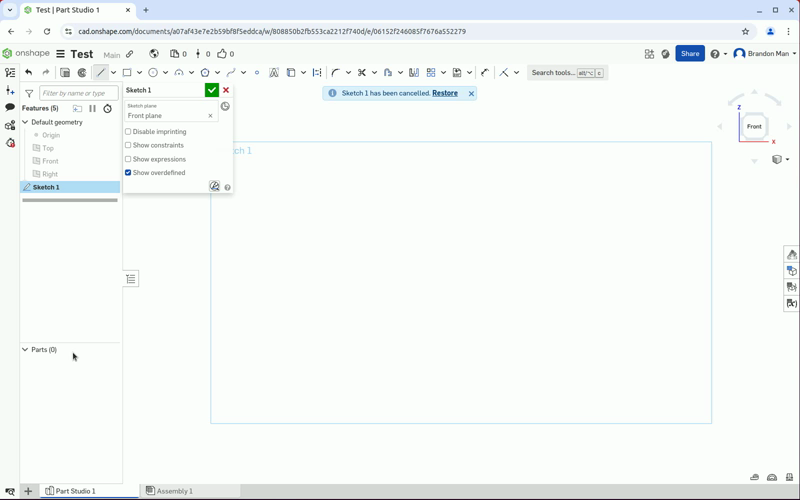
mouse_move(375, 395)
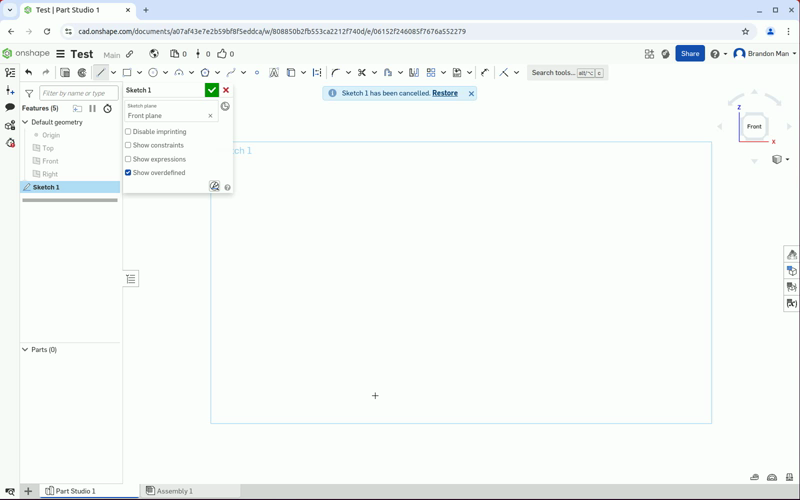
click(375, 395)
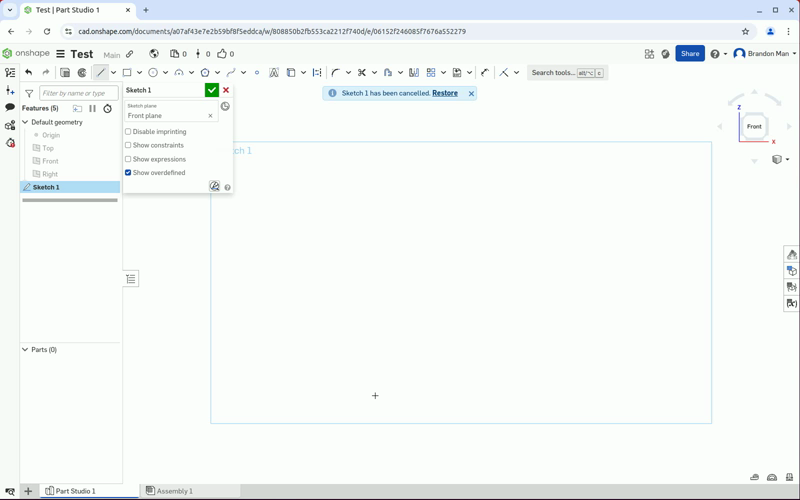
key_up(shift)
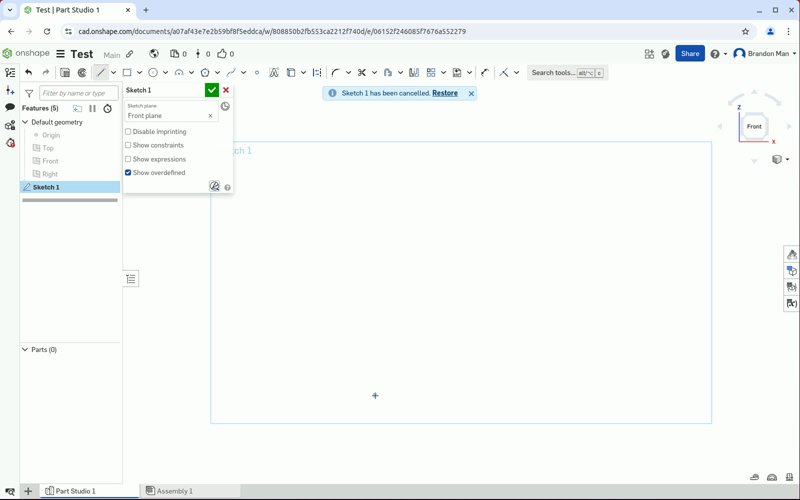
key_down(shift)
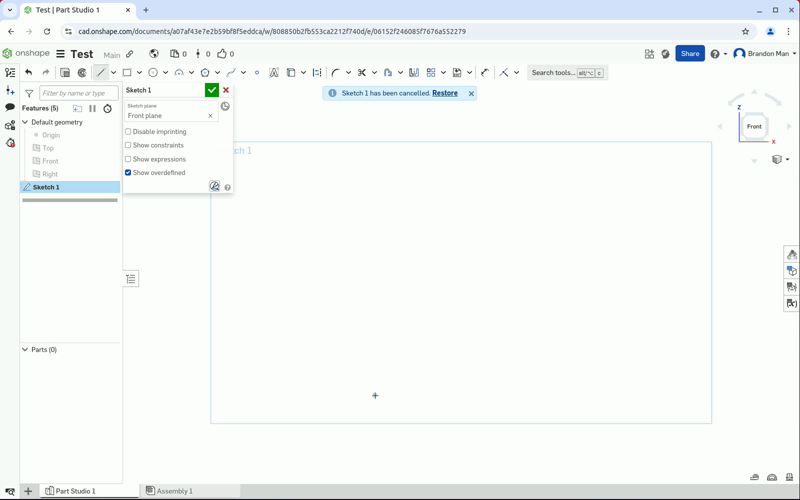
mouse_move(405, 395)
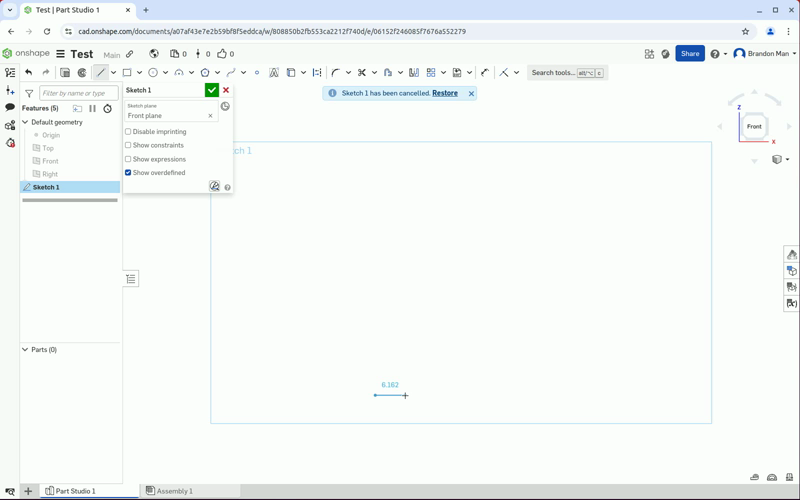
mouse_move(416, 395)
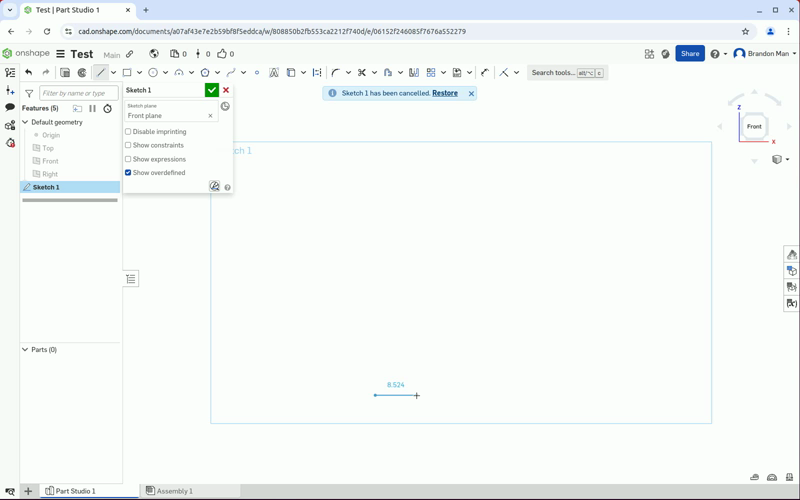
click(416, 395)
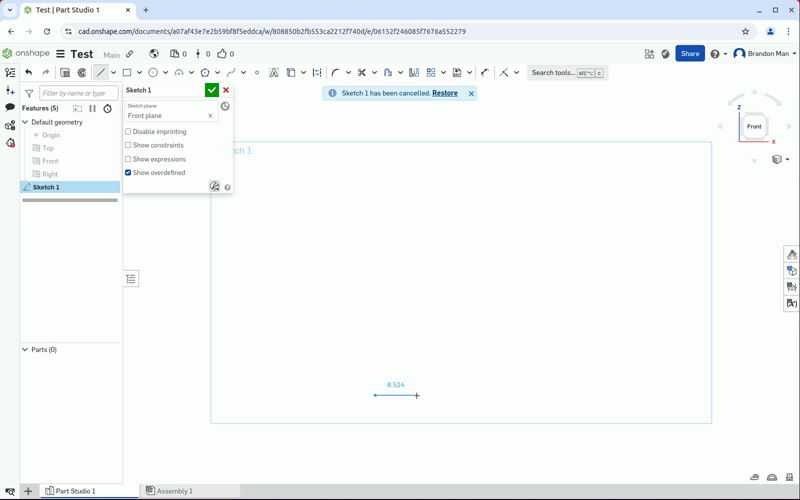
key_up(shift)
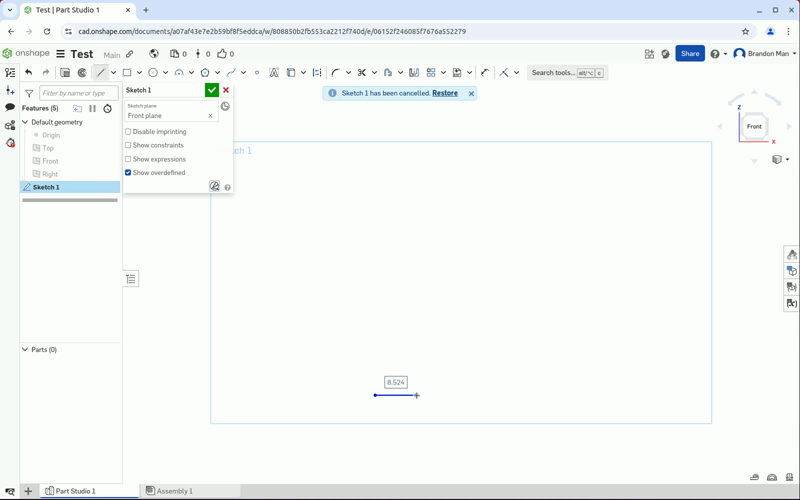
key_down(shift)
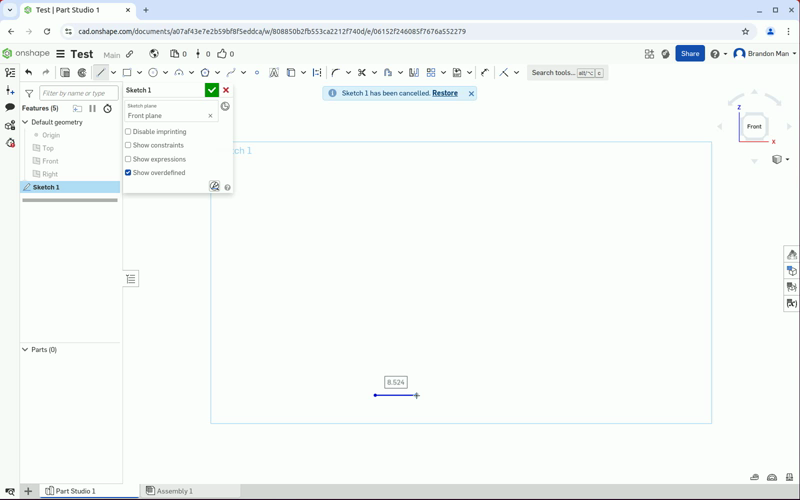
mouse_move(447, 395)
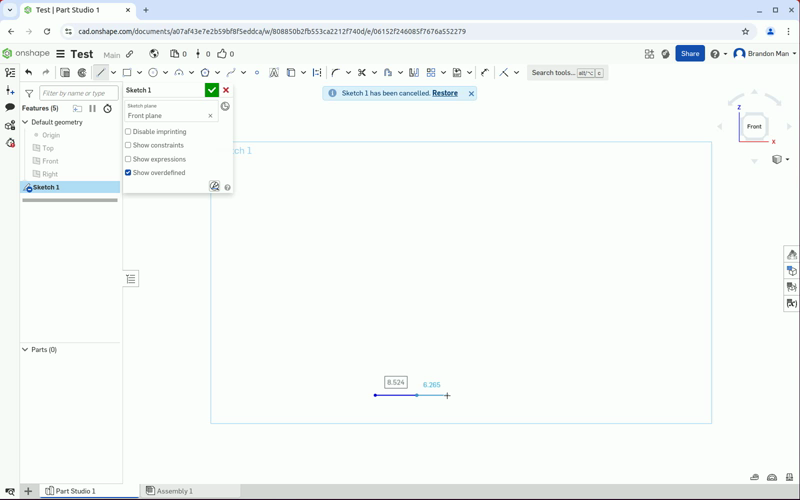
mouse_move(416, 353)
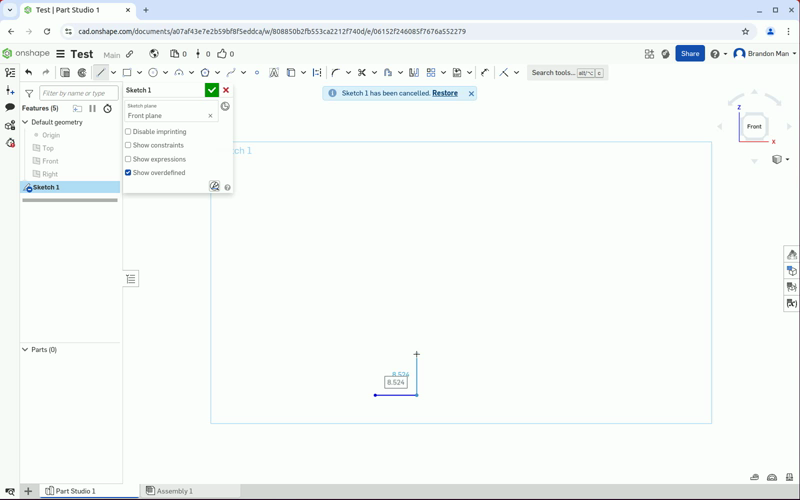
click(416, 353)
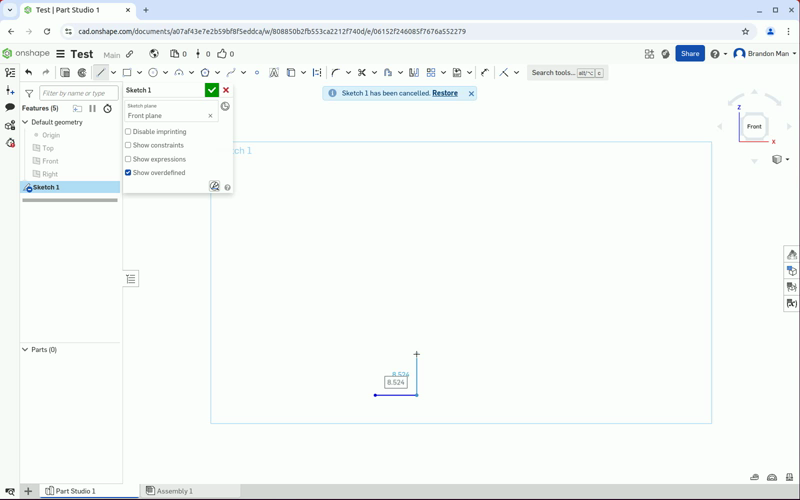
key_up(shift)
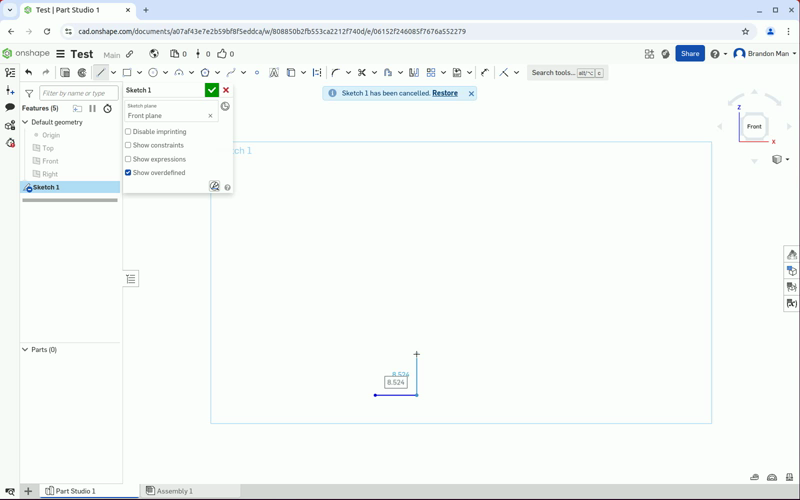
key_down(shift)
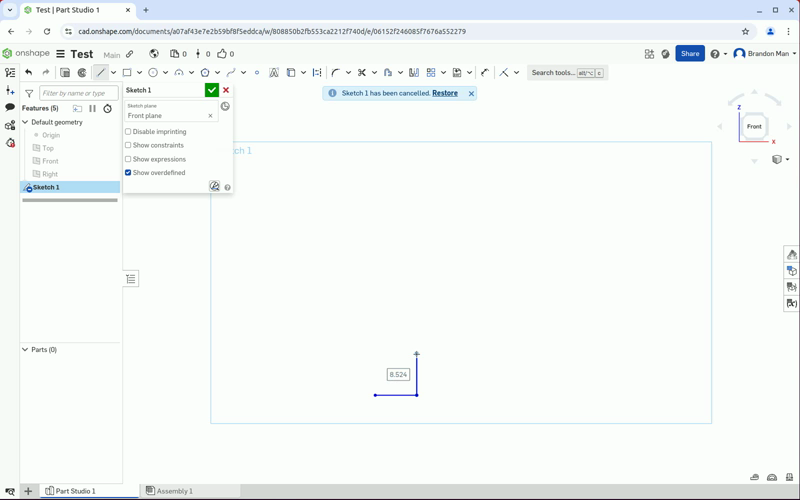
mouse_move(447, 353)
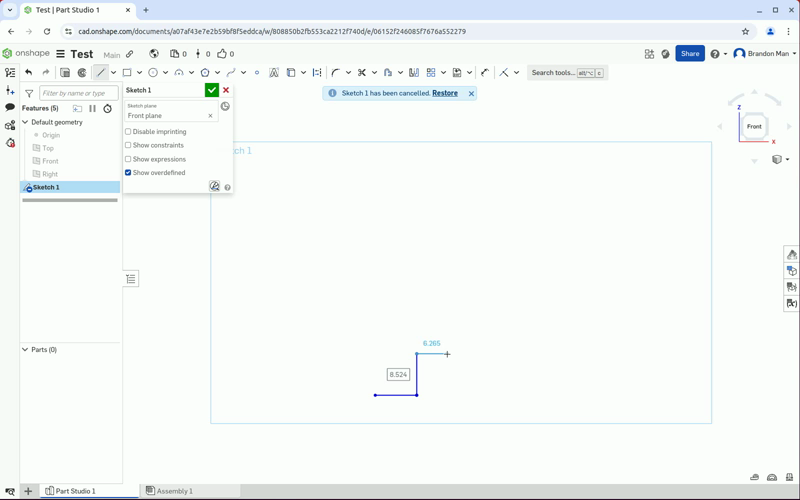
mouse_move(375, 353)
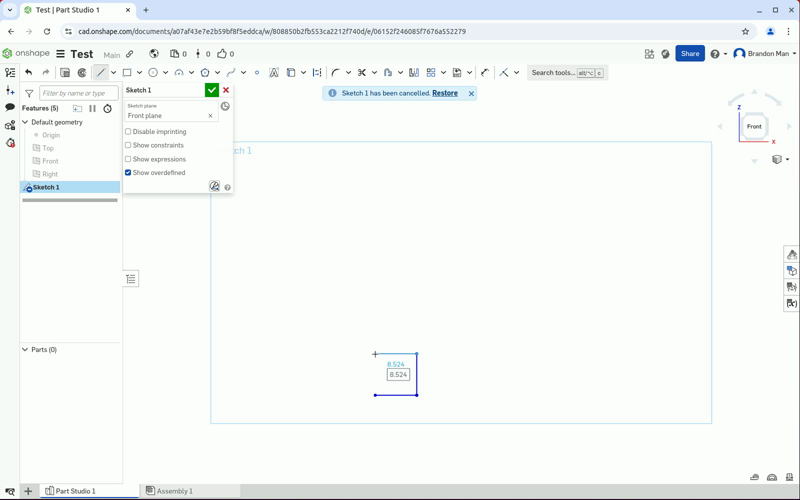
click(375, 353)
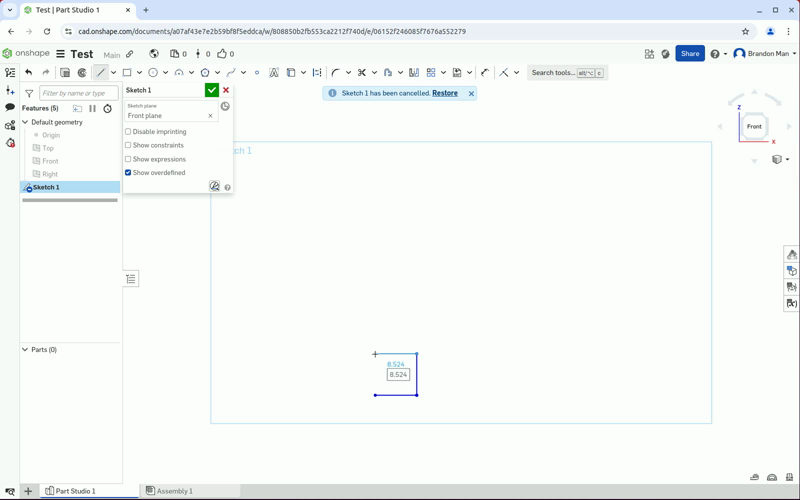
key_up(shift)
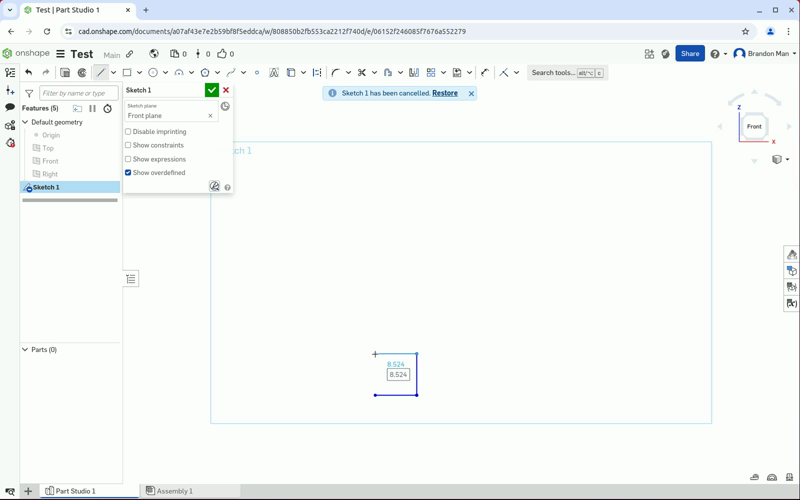
mouse_move(405, 353)
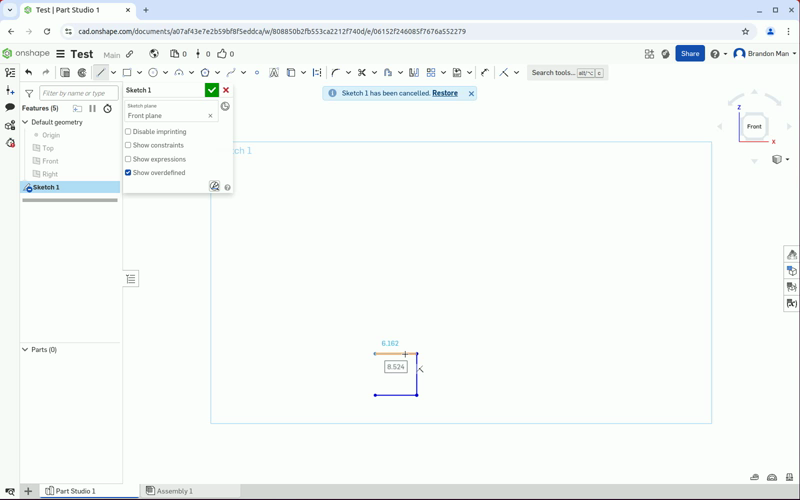
key_down(shift)
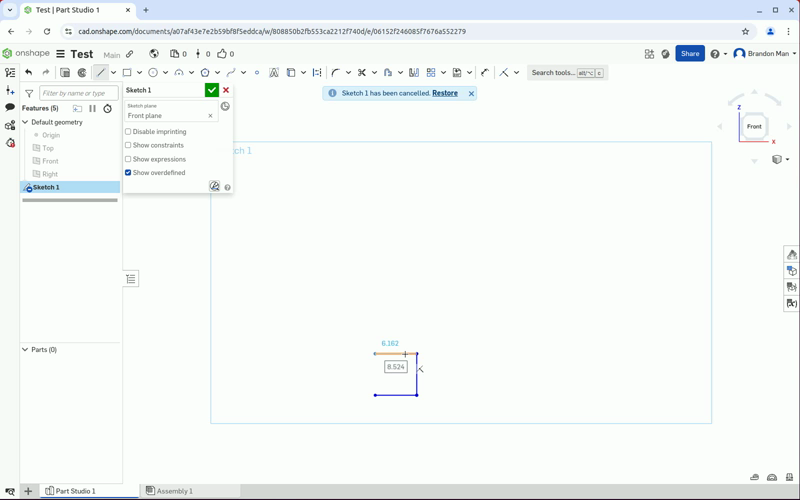
mouse_move(375, 395)
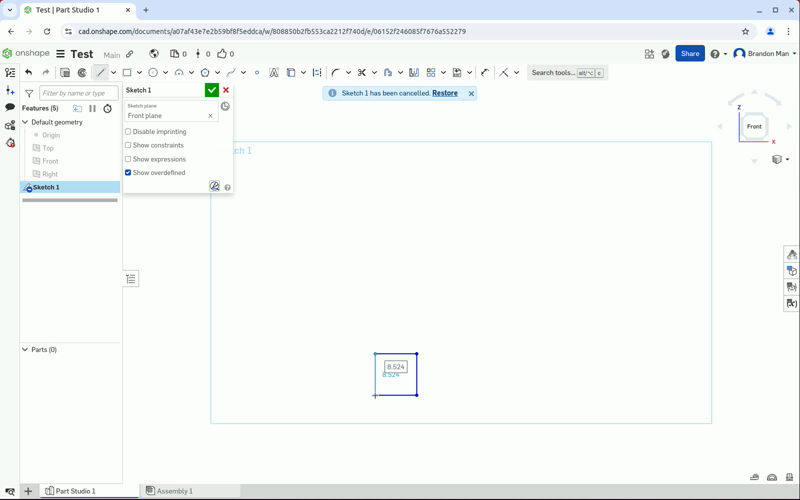
key_up(shift)
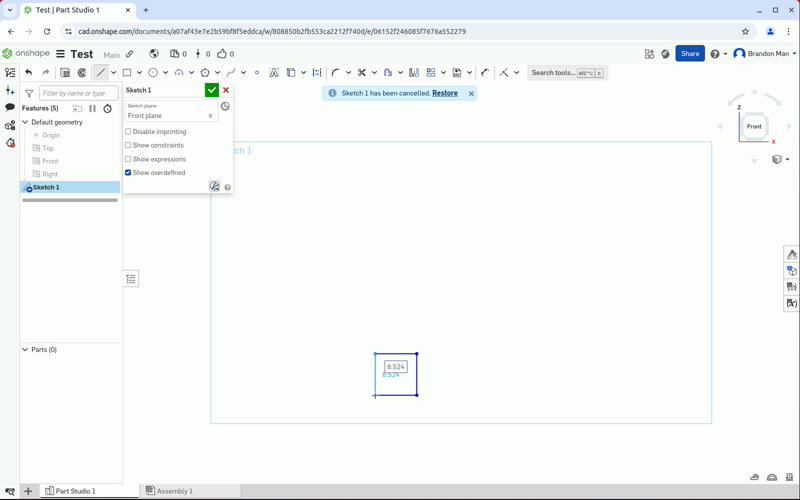
click(375, 395)
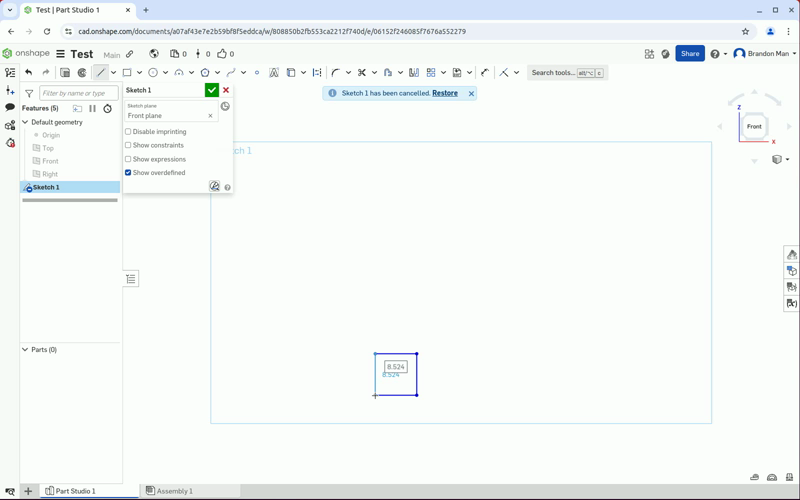
key(esc)
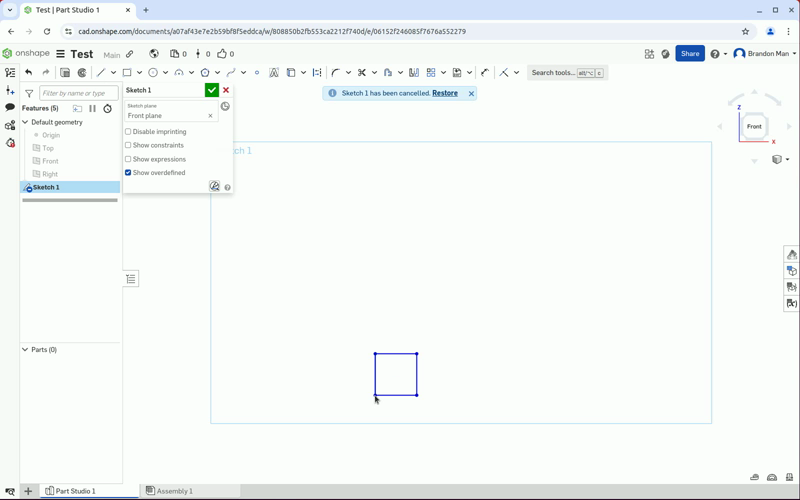
mouse_move(401, 384)
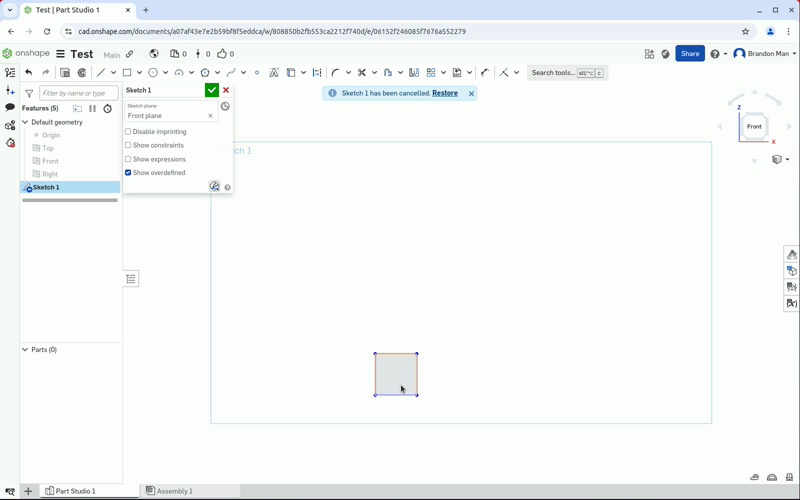
scroll(6)
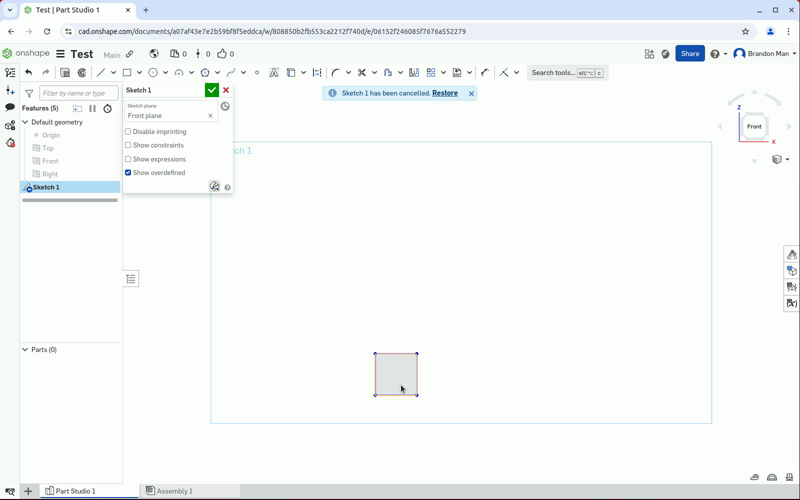
scroll(6)
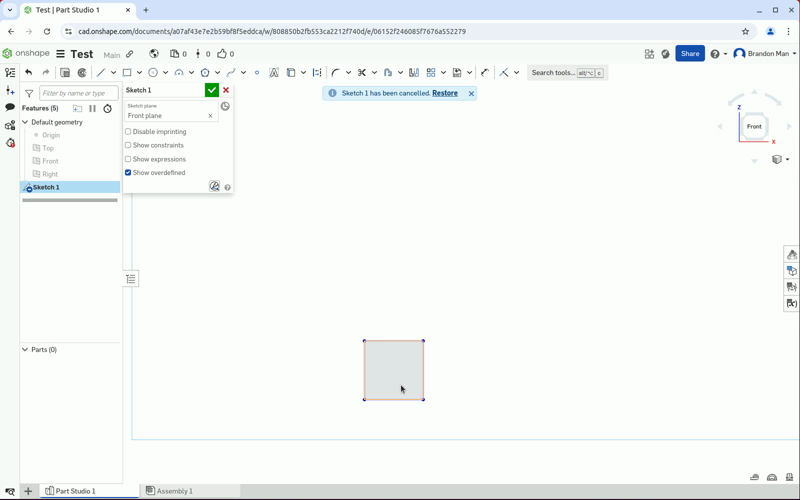
scroll(6)
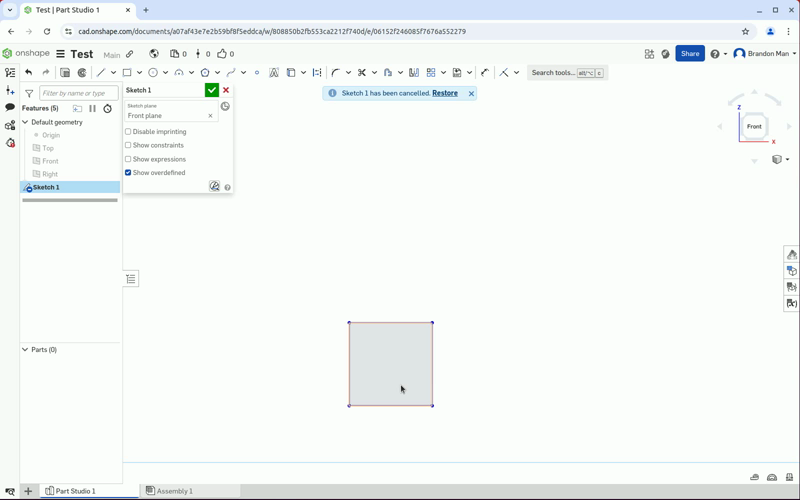
scroll(6)
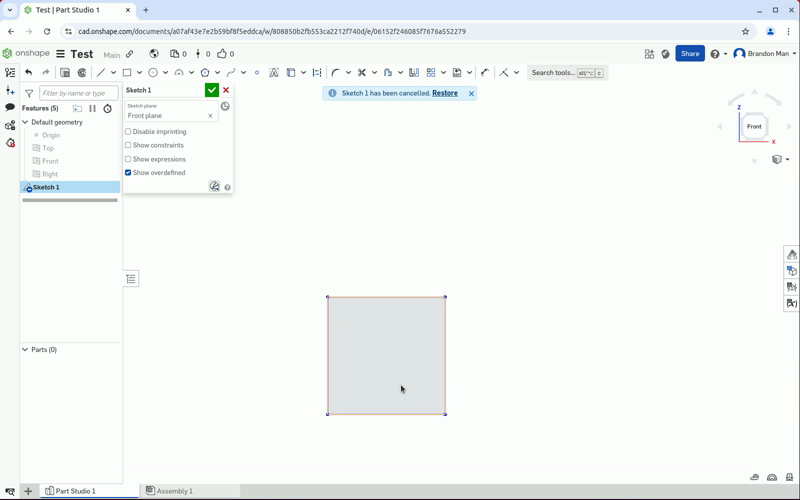
scroll(6)
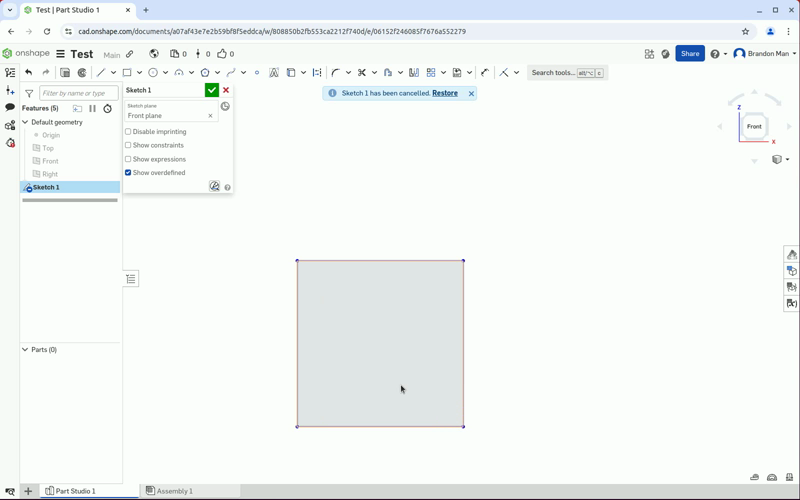
scroll(6)
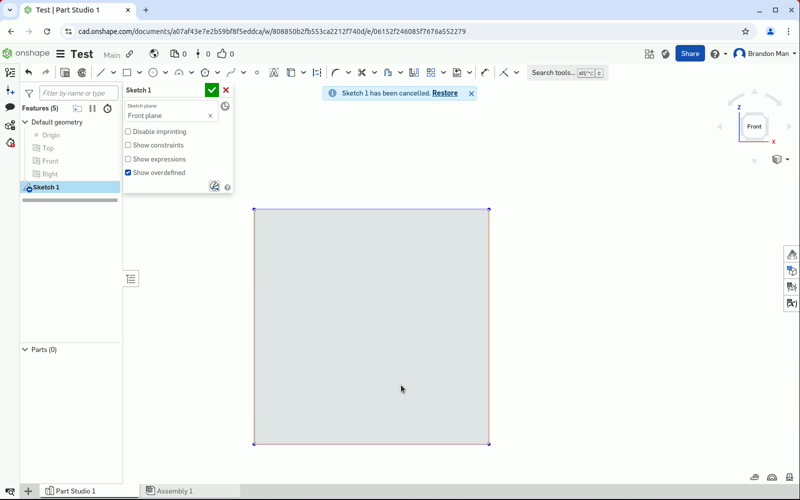
scroll(6)
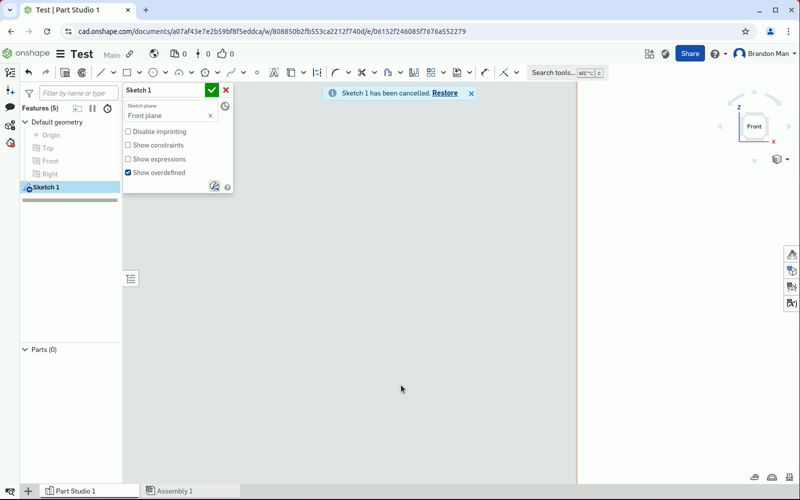
click(401, 384)
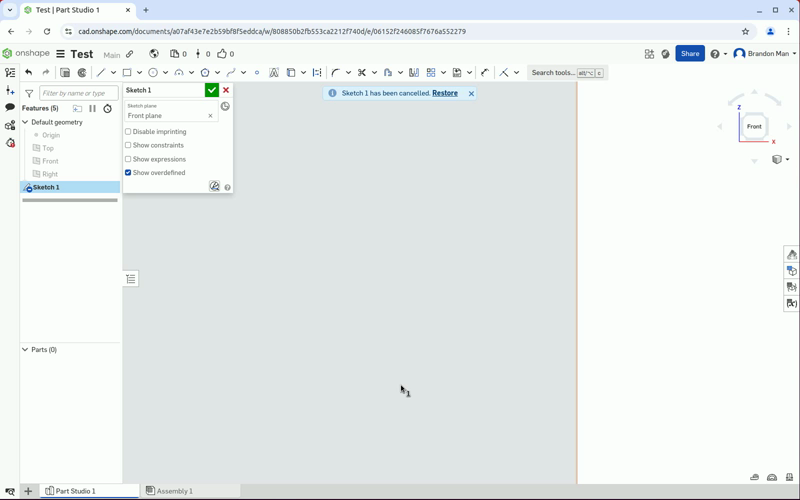
scroll(-6)
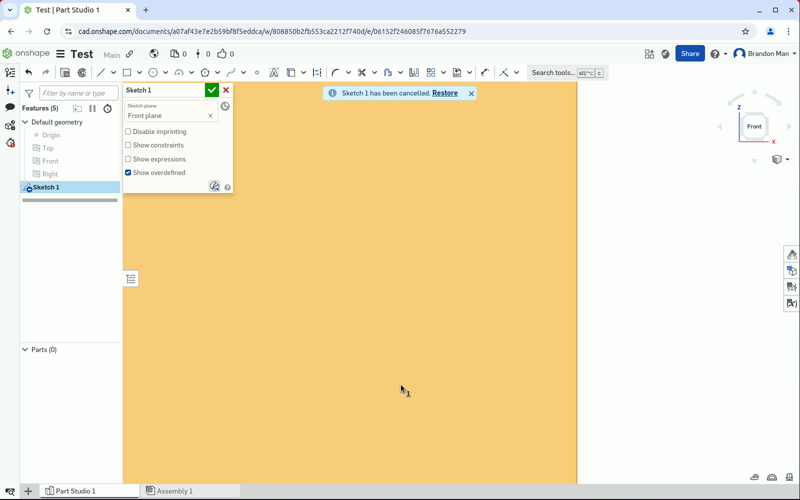
scroll(-6)
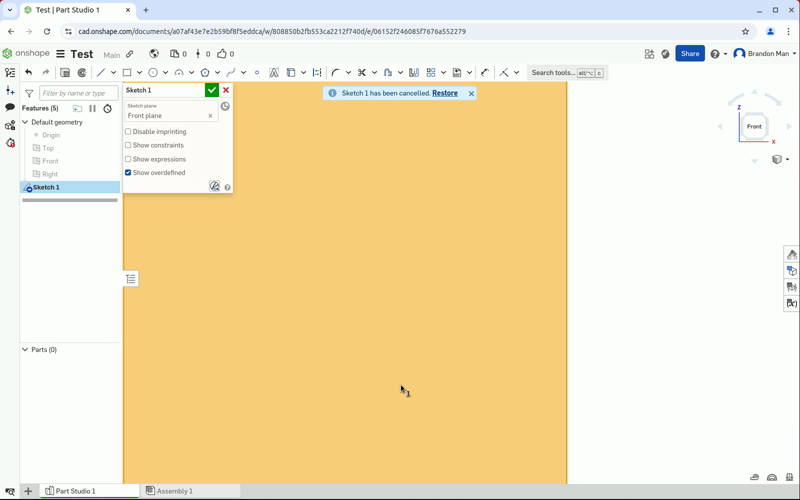
scroll(-6)
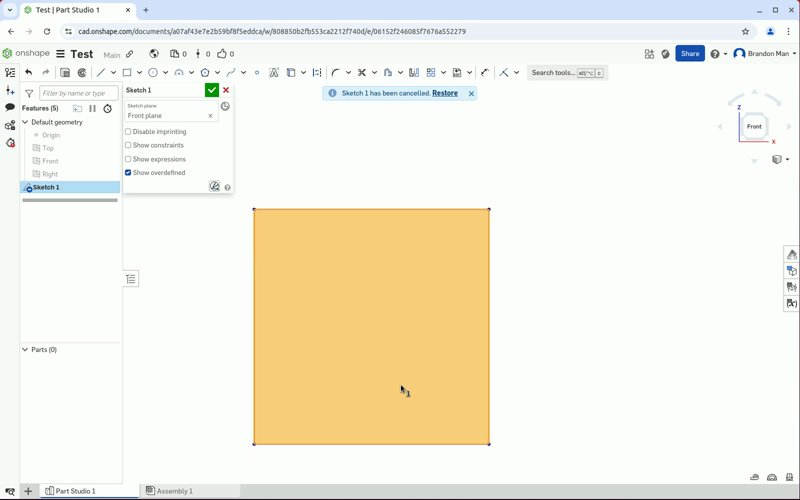
scroll(-6)
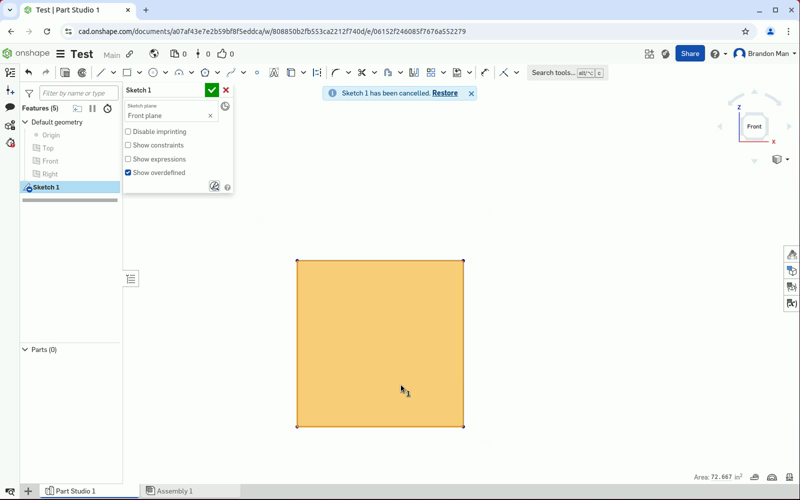
scroll(-6)
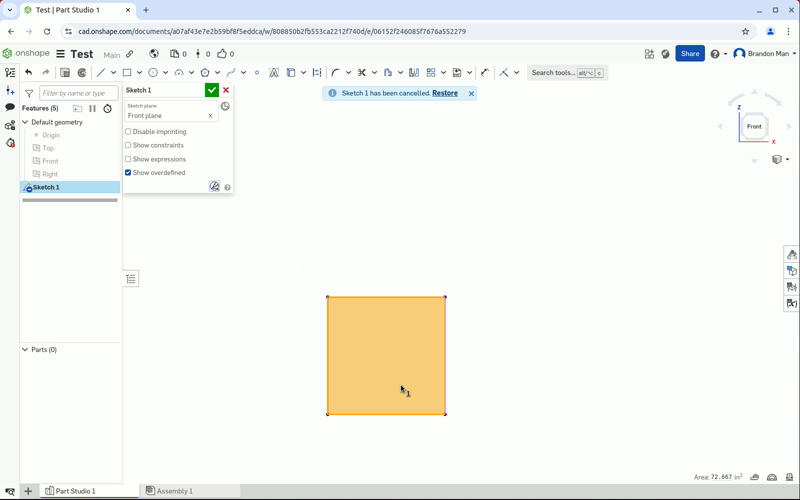
scroll(-6)
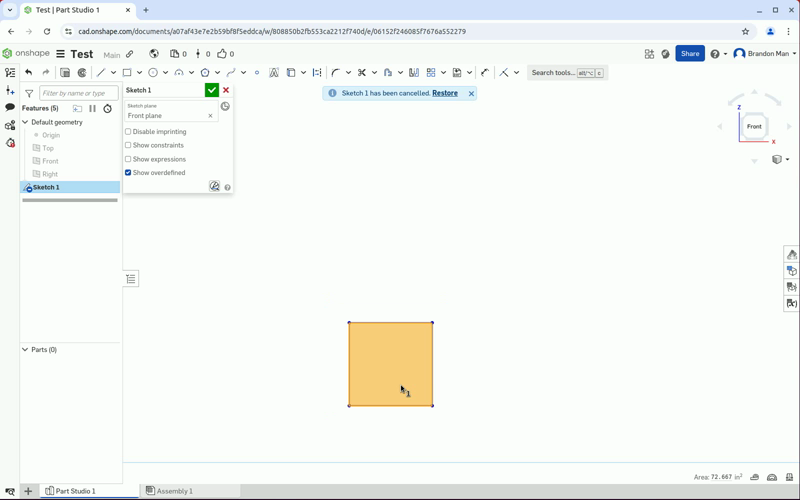
scroll(-6)
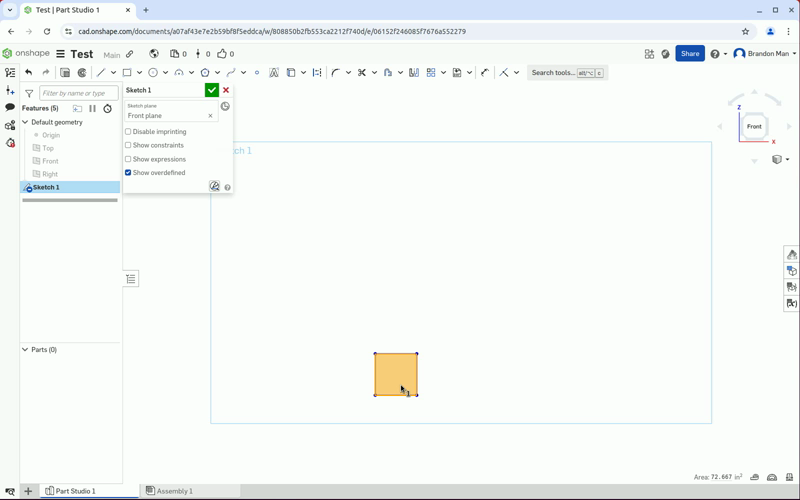
mouse_move(73, 352)
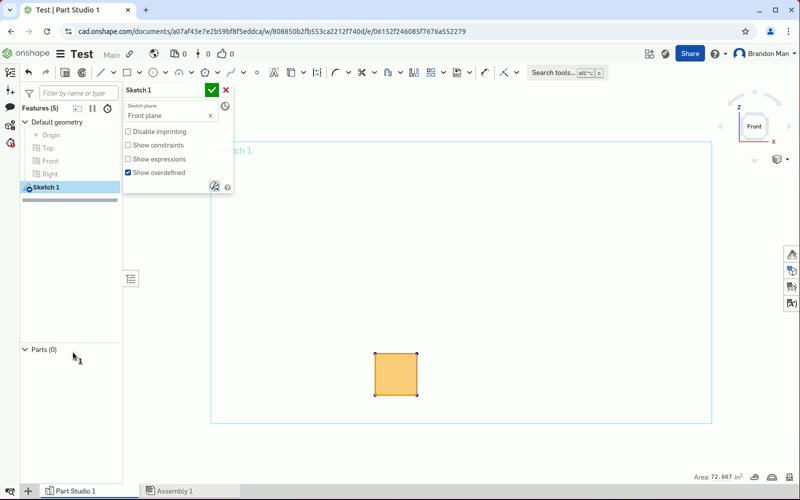
key(shift+y)
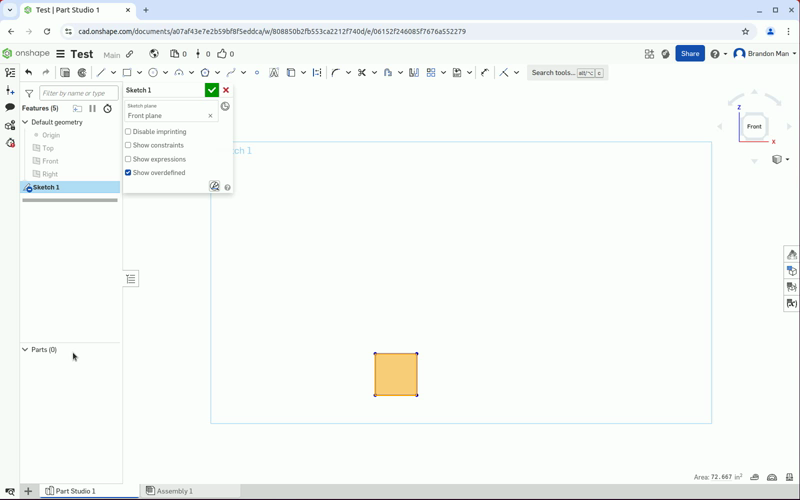
key(shift+e)
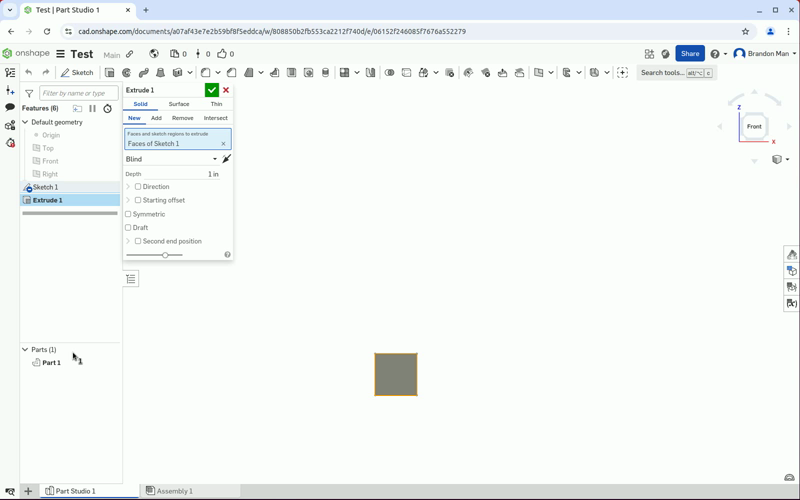
mouse_move(143, 106)
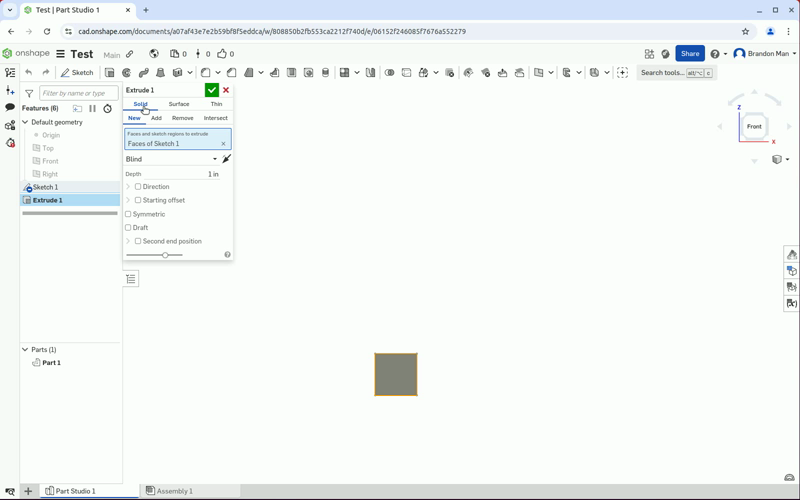
click(143, 106)
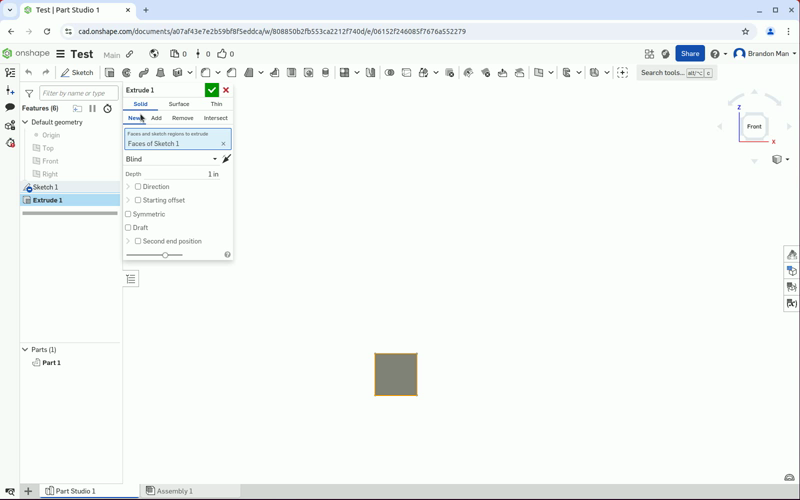
mouse_move(137, 120)
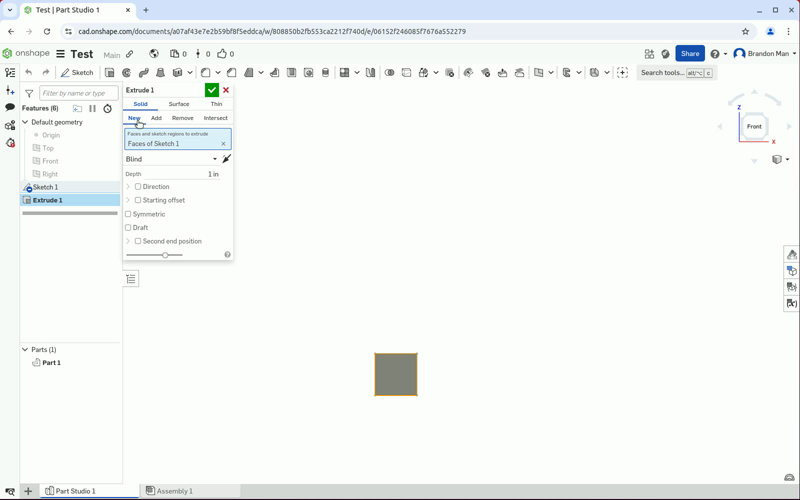
click(137, 120)
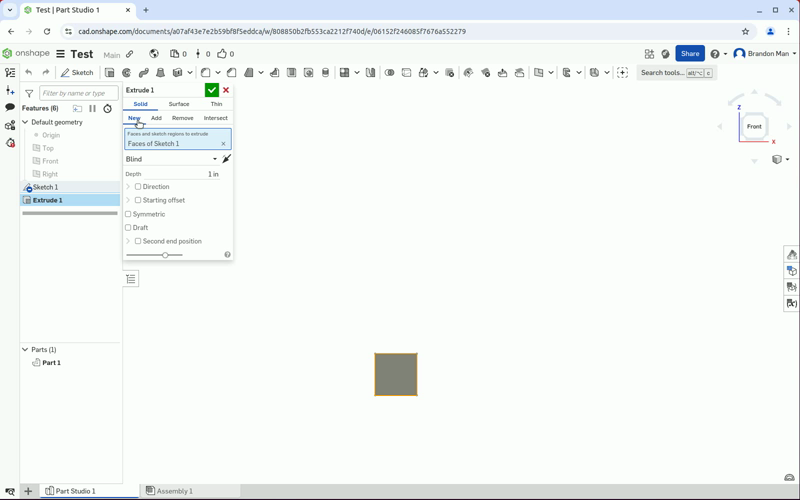
key(tab, 4)
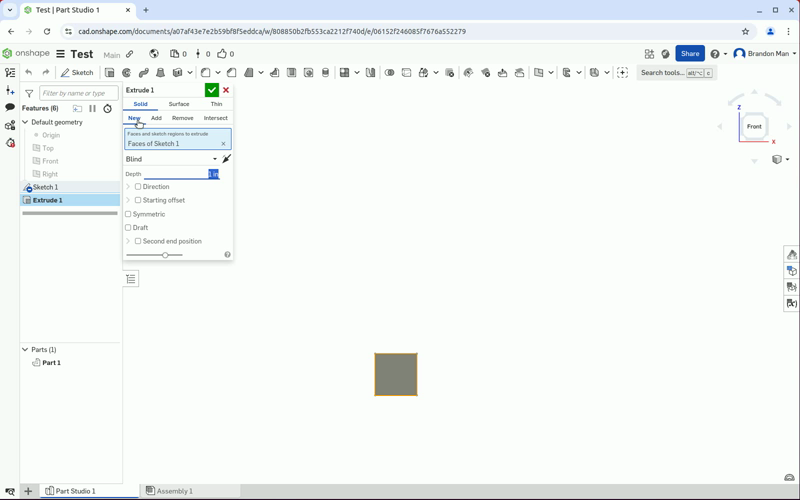
text(16.609)
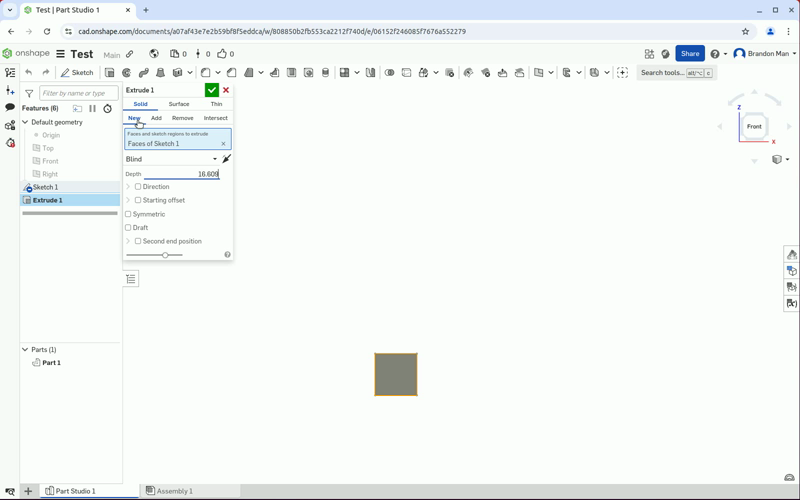
key(enter)
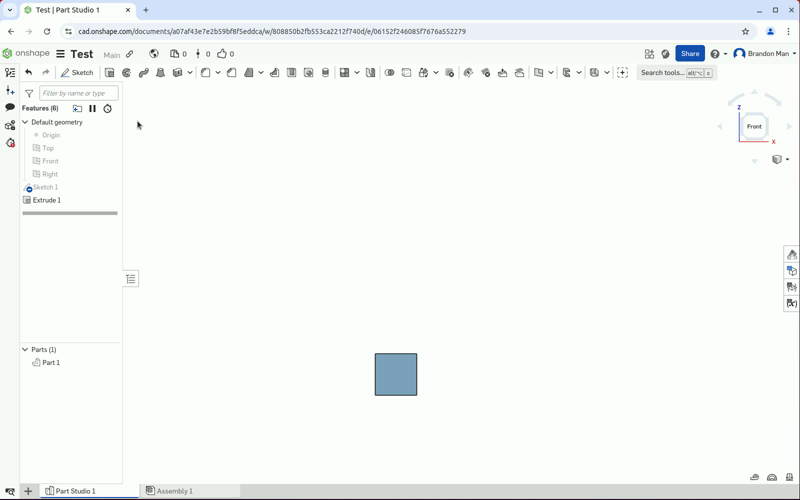
key(shift+h)
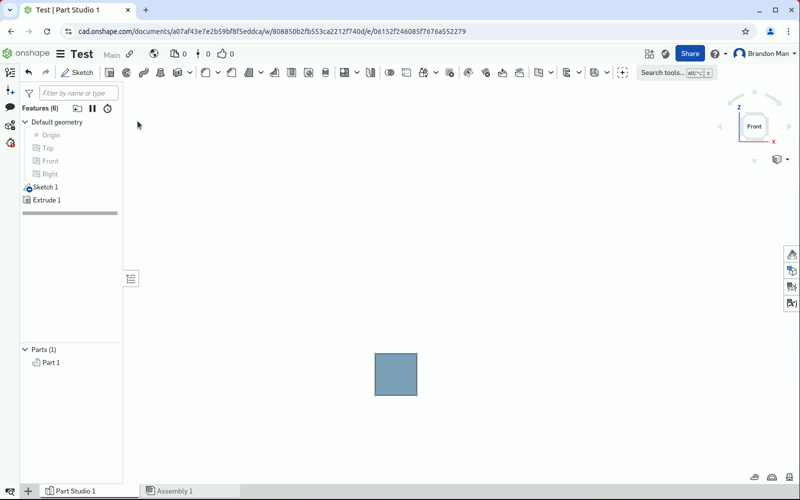
key(shift+h)
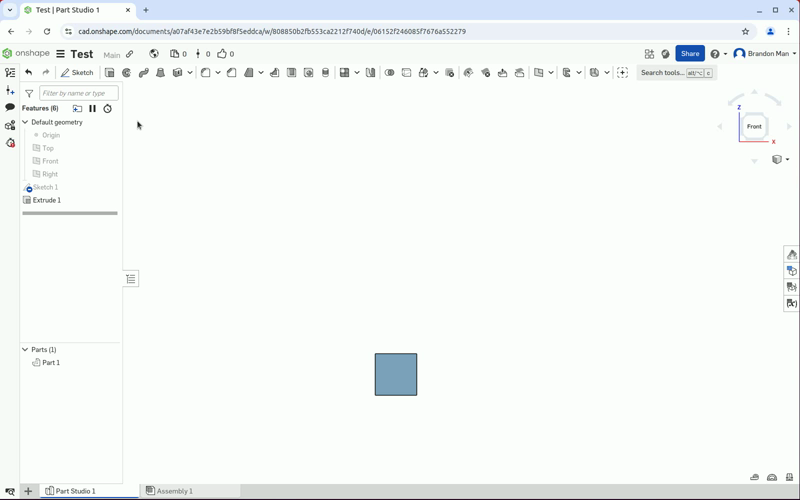
mouse_move(73, 189)
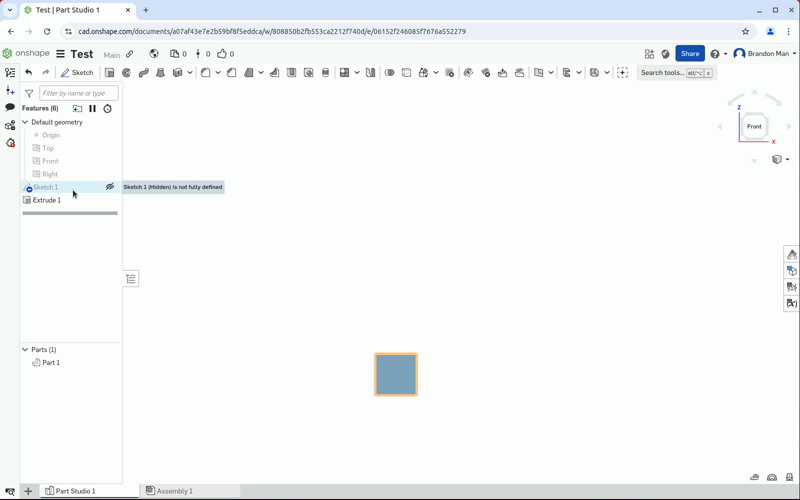
click(73, 189)
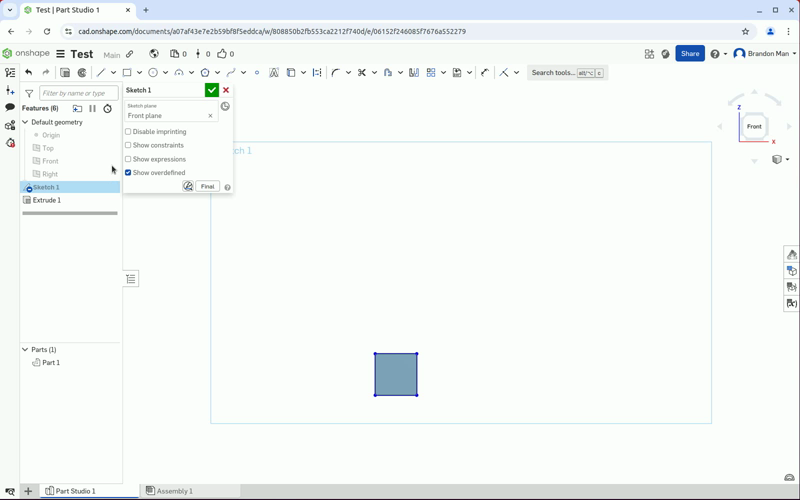
mouse_move(229, 92)
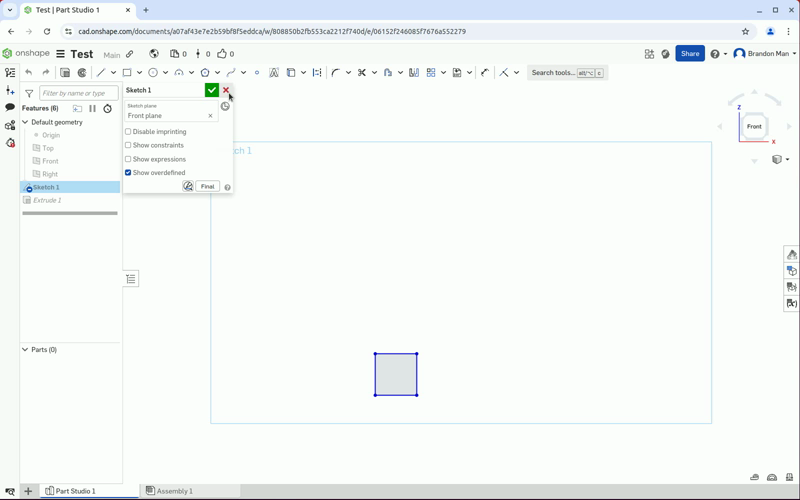
click(229, 92)
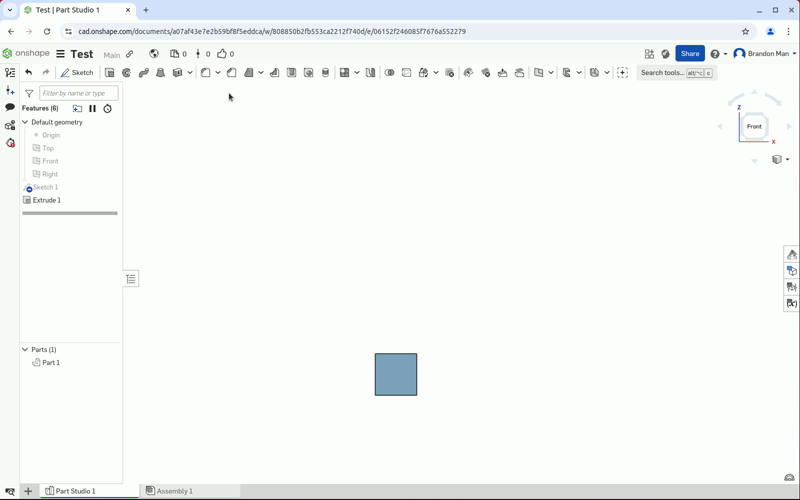
mouse_move(73, 352)
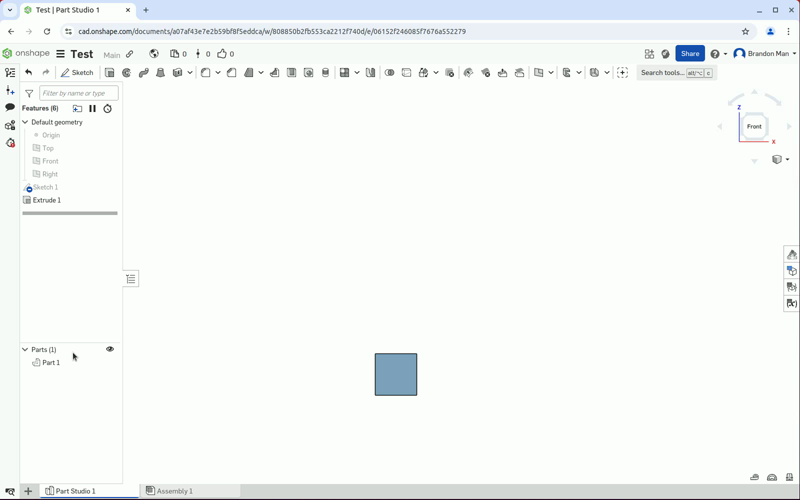
key(y)
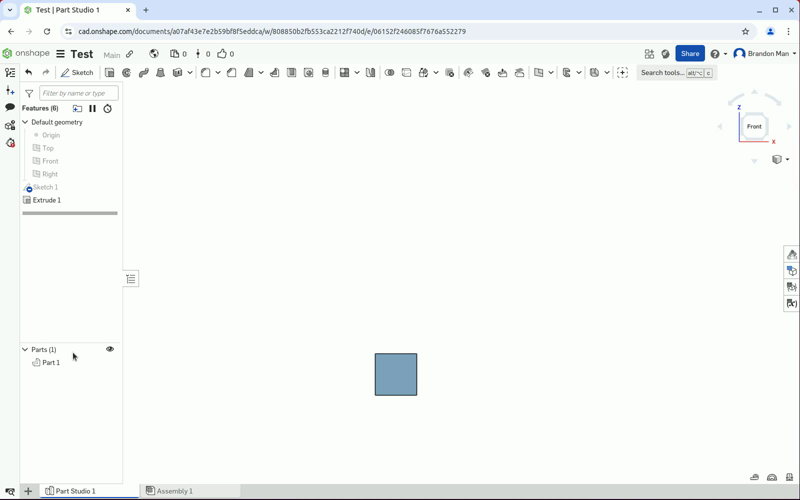
key(shift+p)
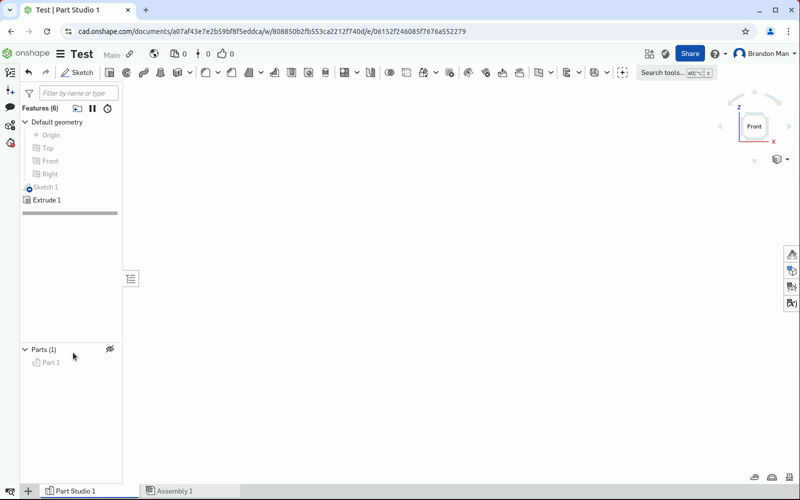
key(space)
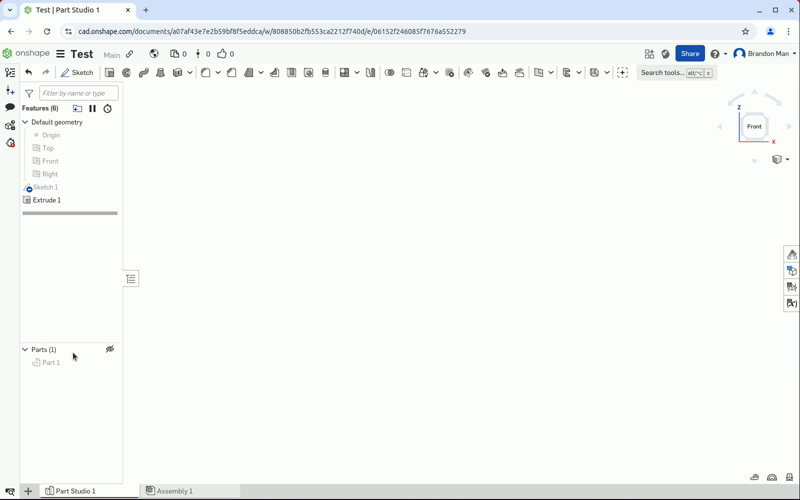
key_down(shift)
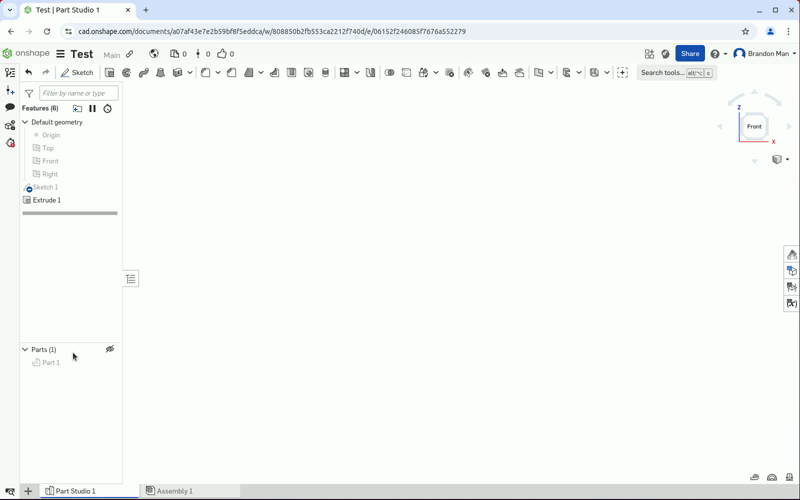
key(down)
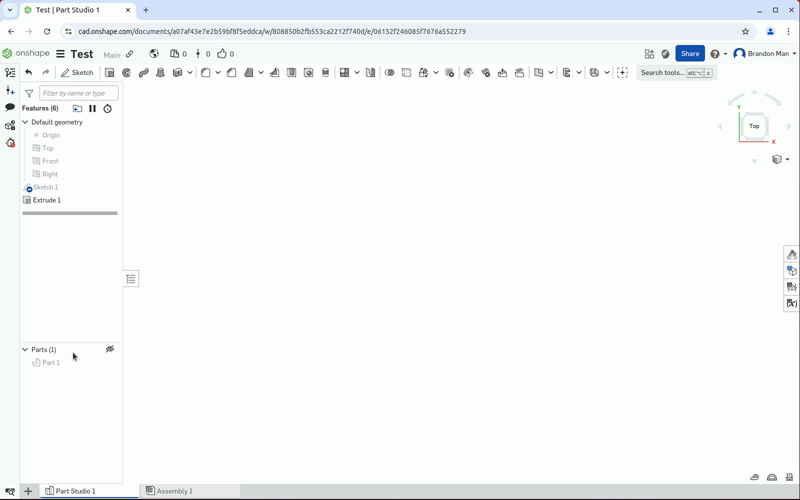
key_up(shift)
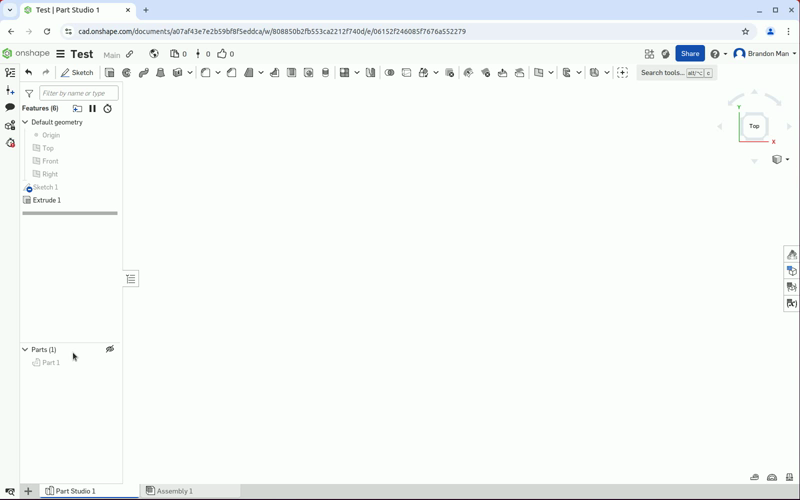
mouse_move(73, 352)
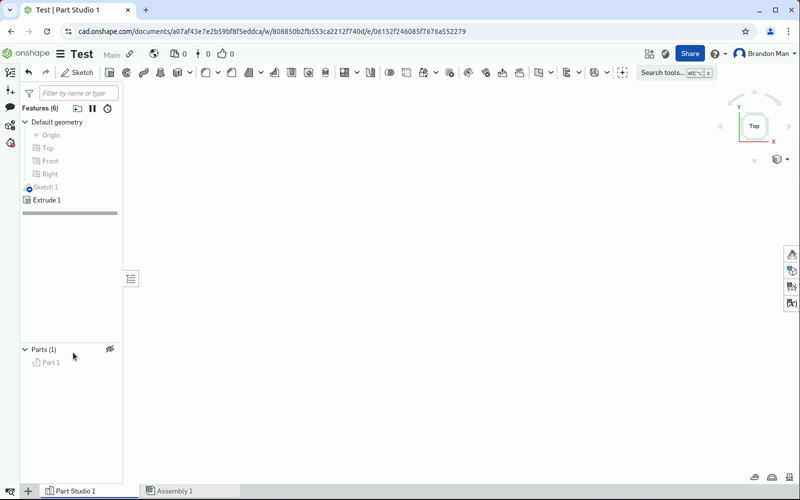
key(shift+y)
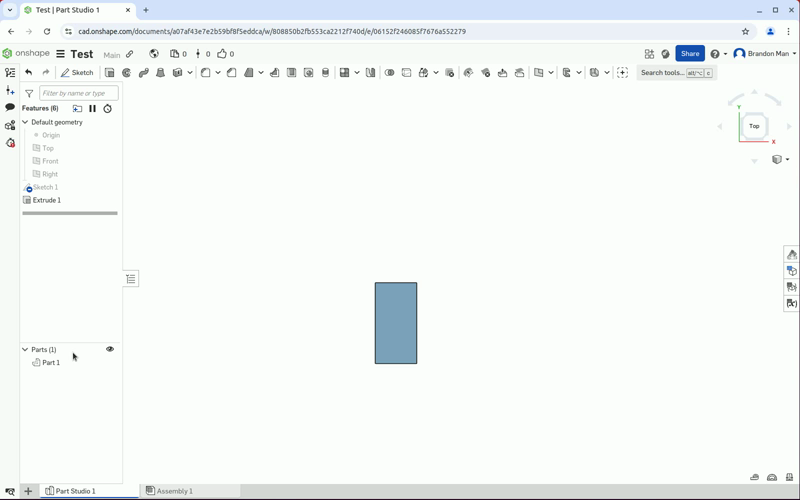
mouse_move(541, 75)
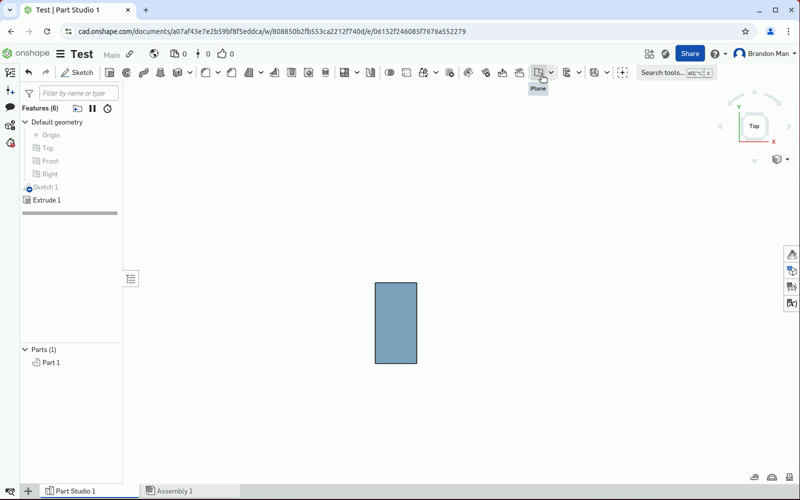
click(541, 75)
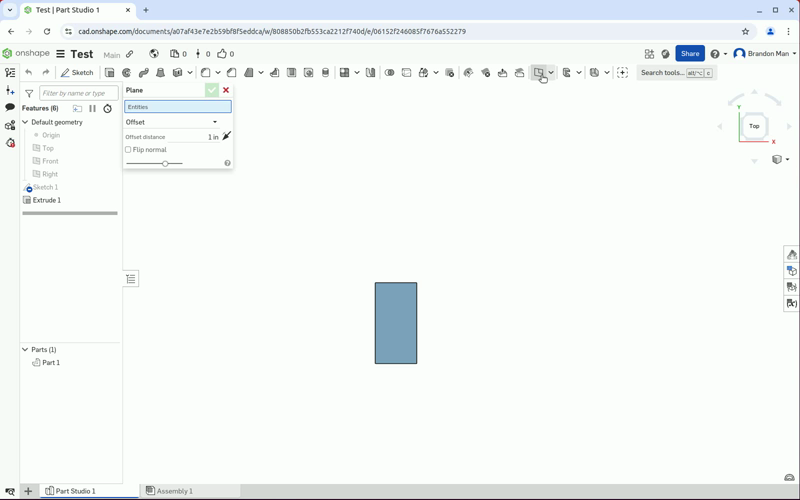
mouse_move(73, 150)
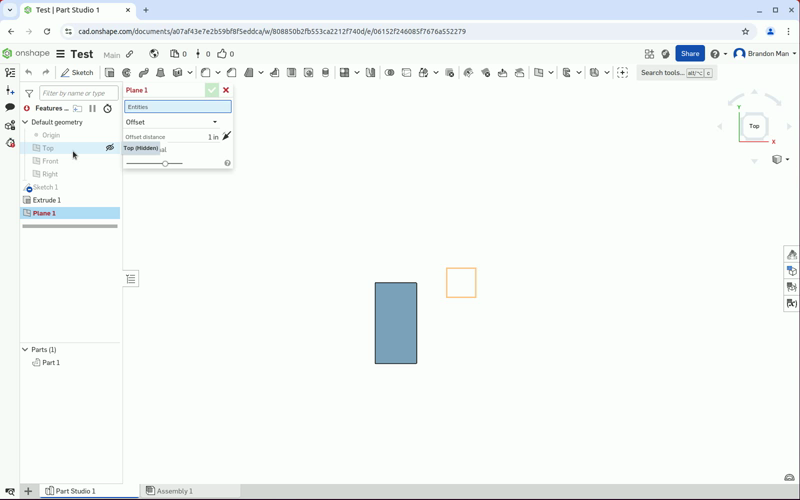
click(73, 150)
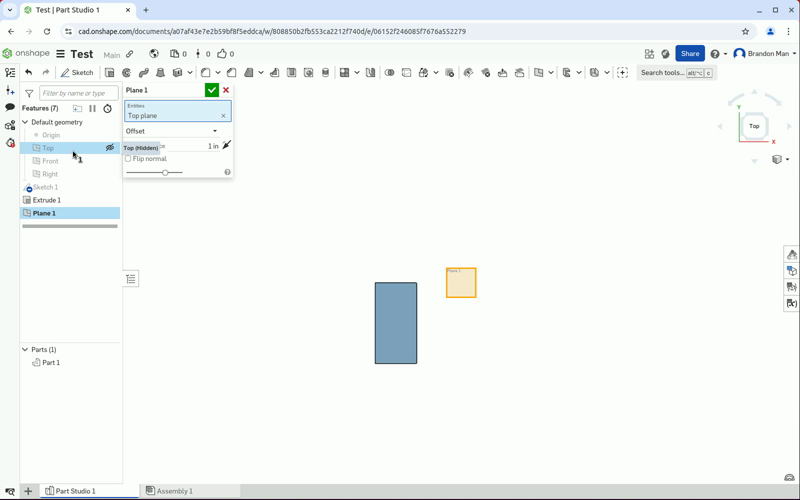
key(tab, 2)
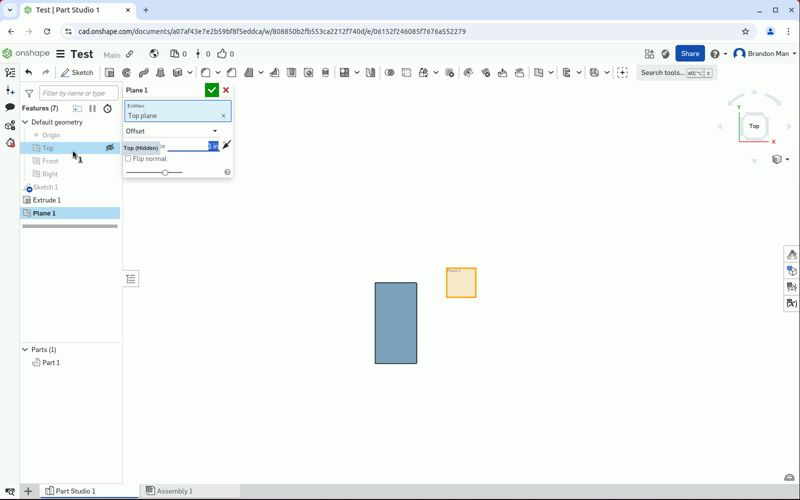
text(14.697)
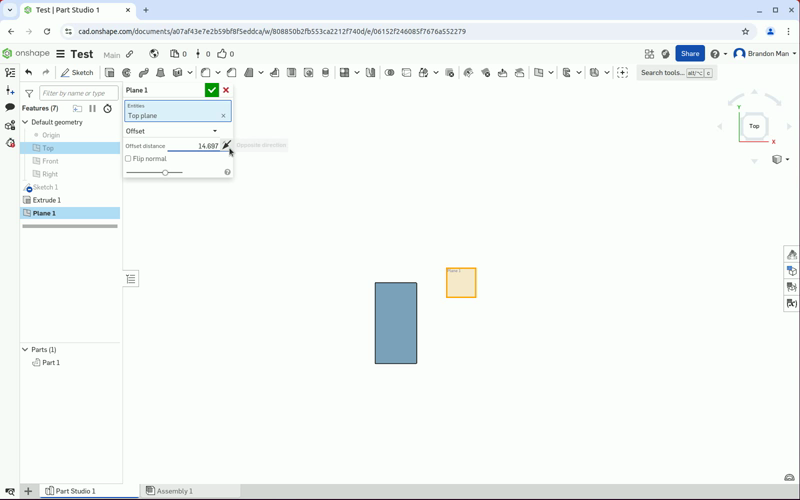
mouse_move(229, 147)
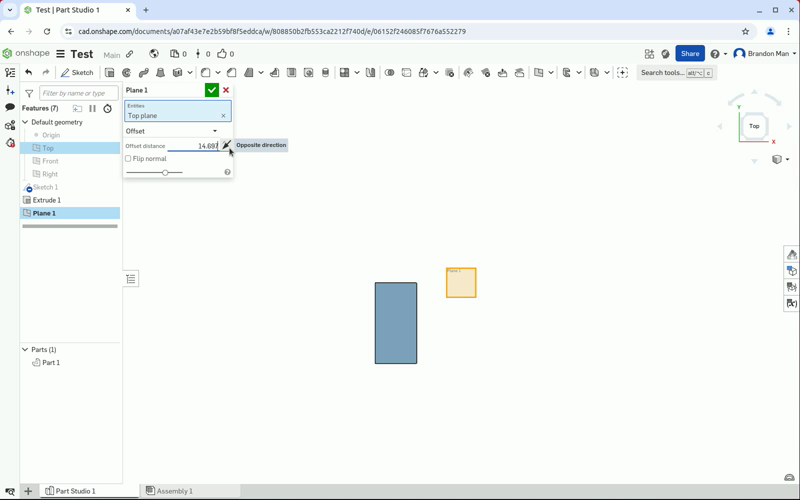
click(229, 147)
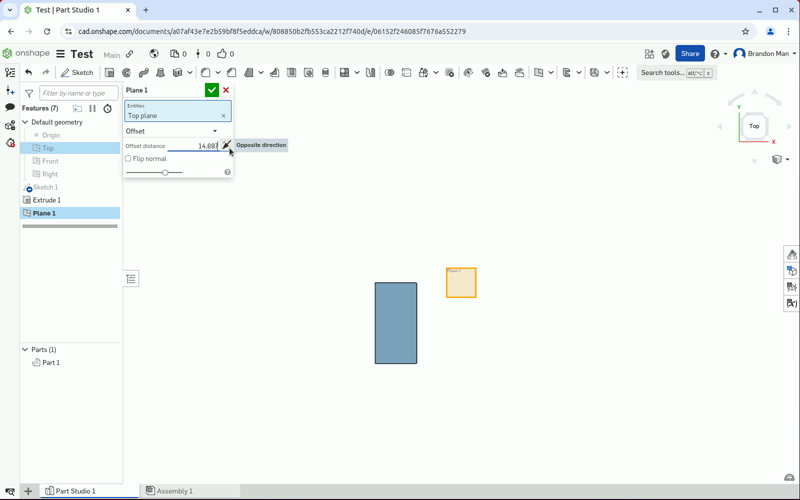
key(enter, 2)
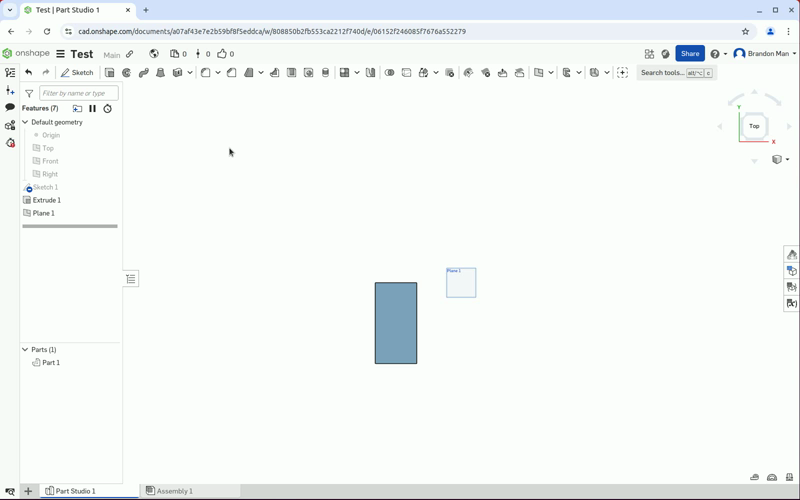
key(shift+s)
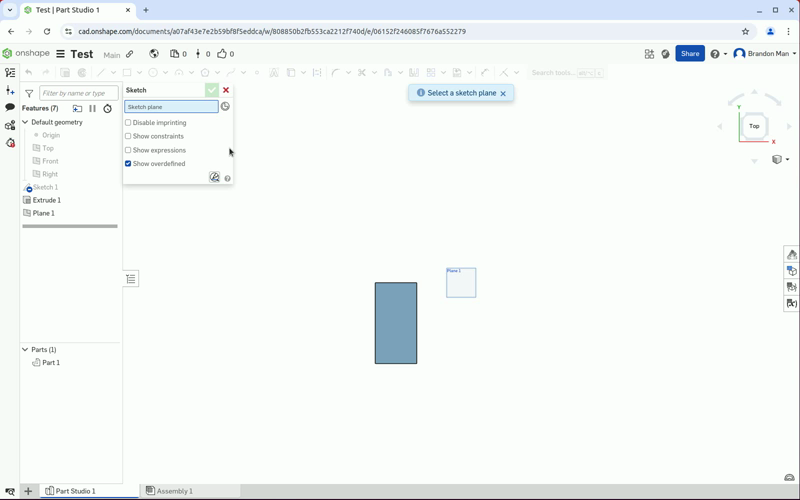
mouse_move(73, 215)
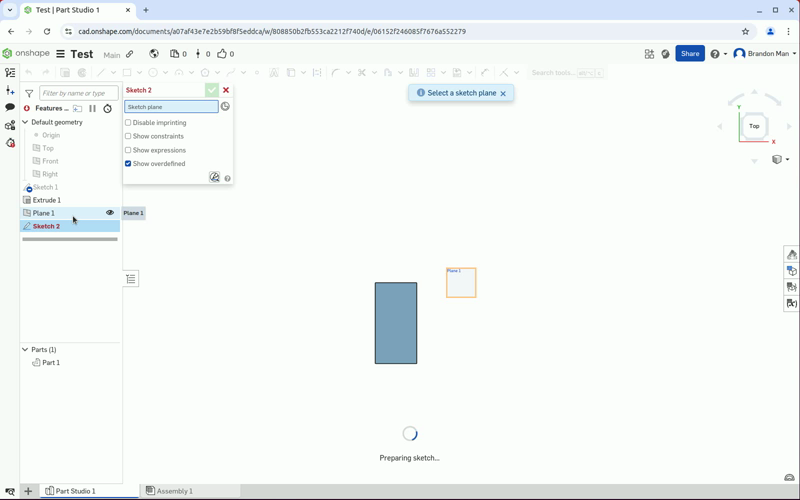
click(73, 215)
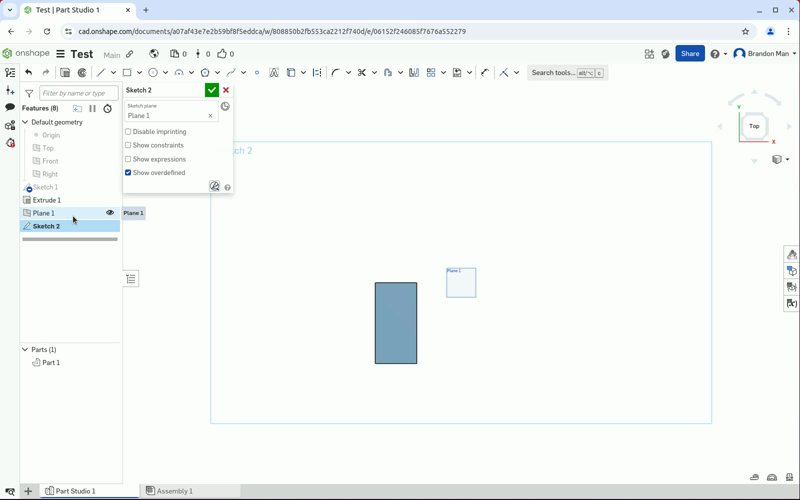
mouse_move(73, 352)
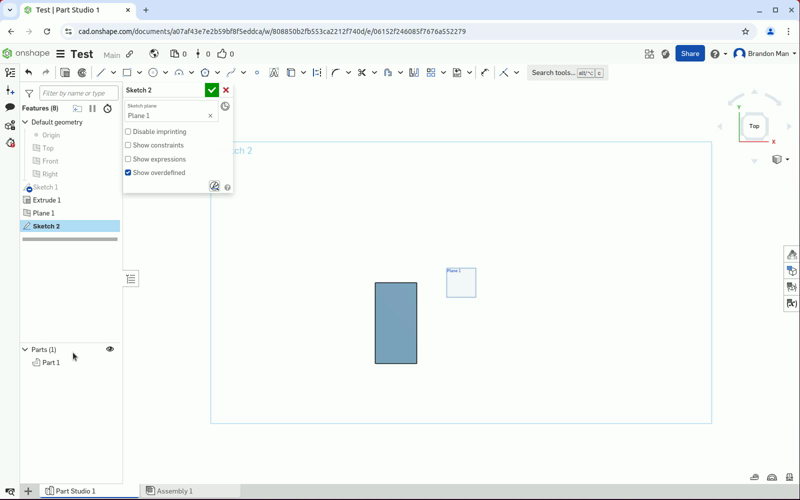
key(y)
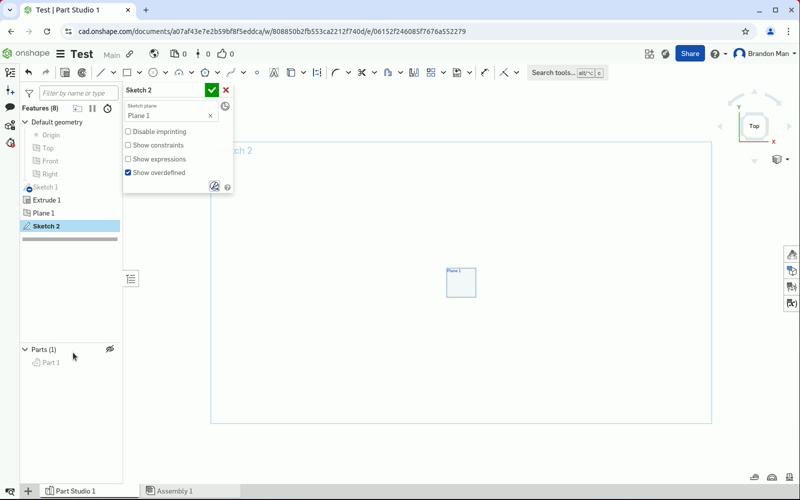
key(l)
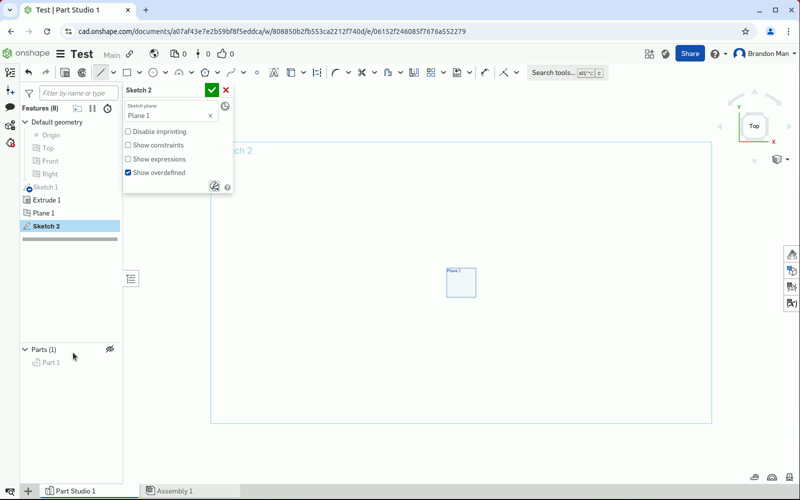
key_down(shift)
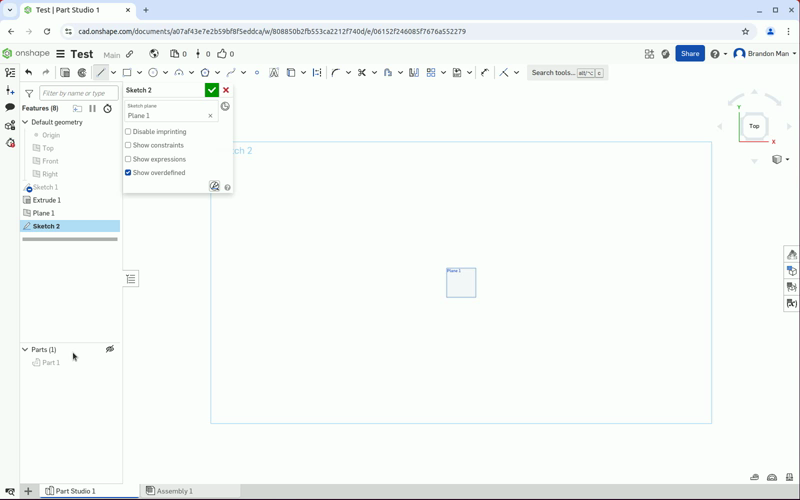
mouse_move(375, 324)
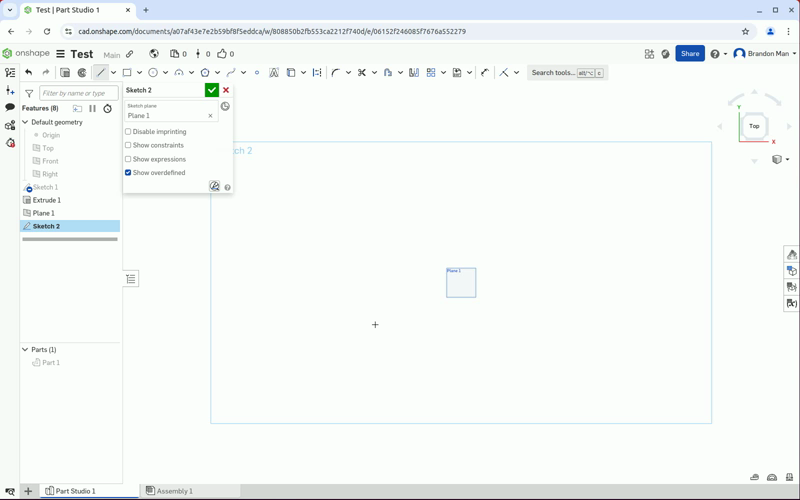
click(375, 324)
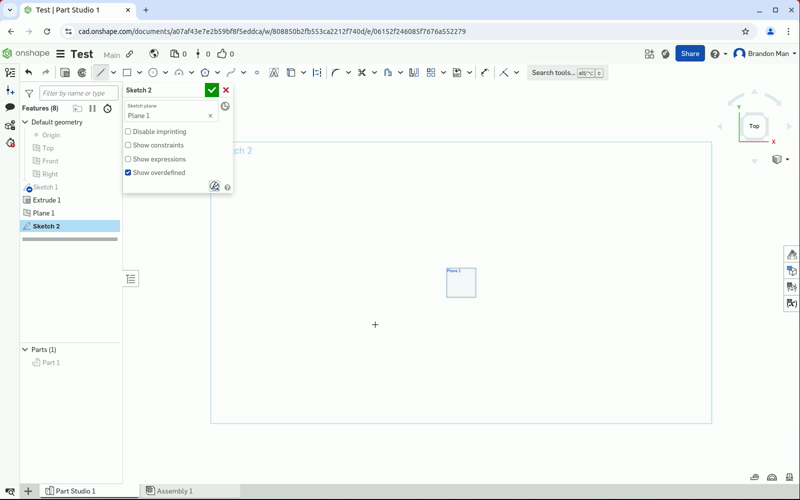
key_up(shift)
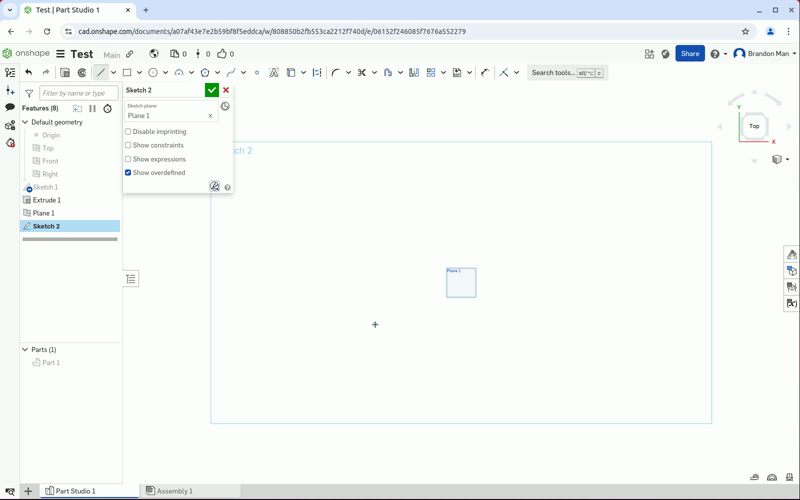
key_down(shift)
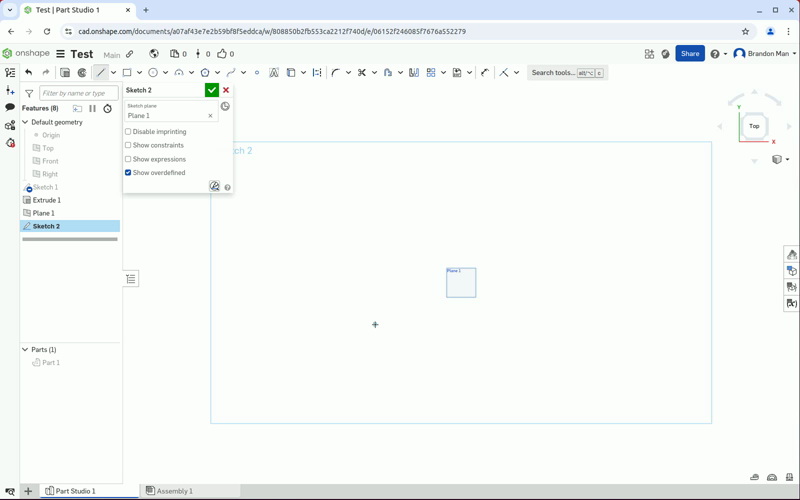
mouse_move(405, 324)
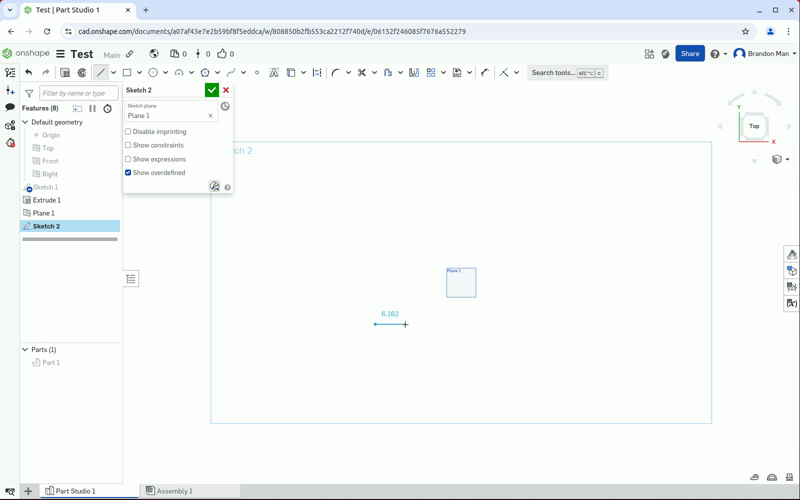
mouse_move(416, 324)
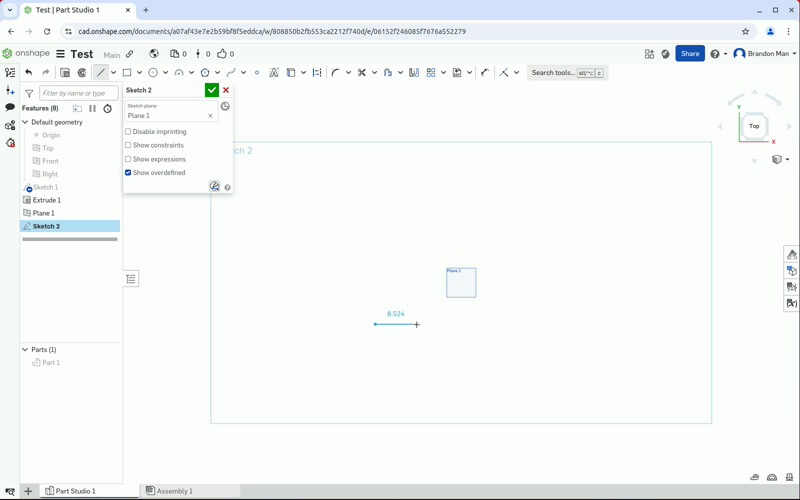
click(416, 324)
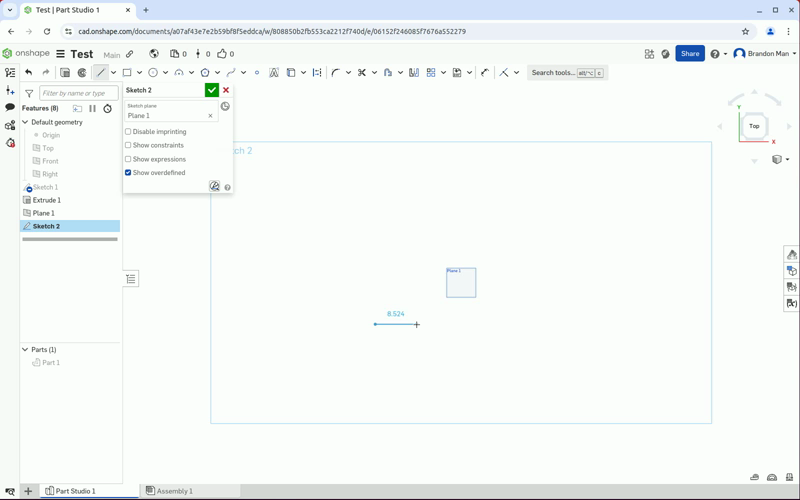
key_up(shift)
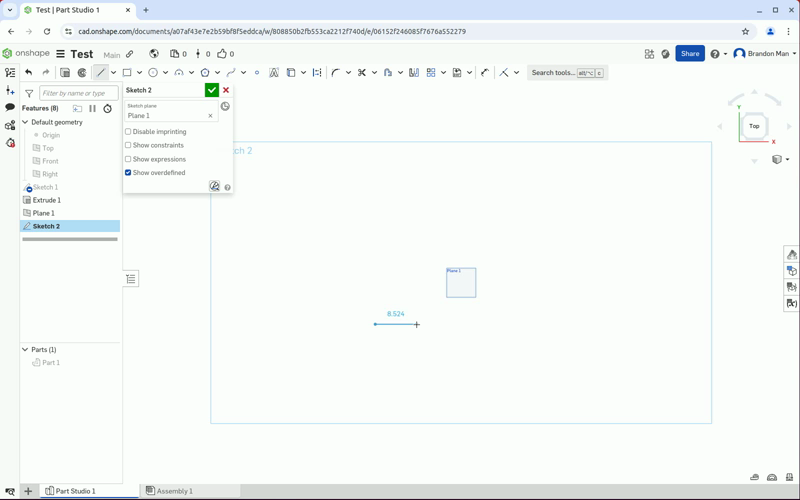
key_down(shift)
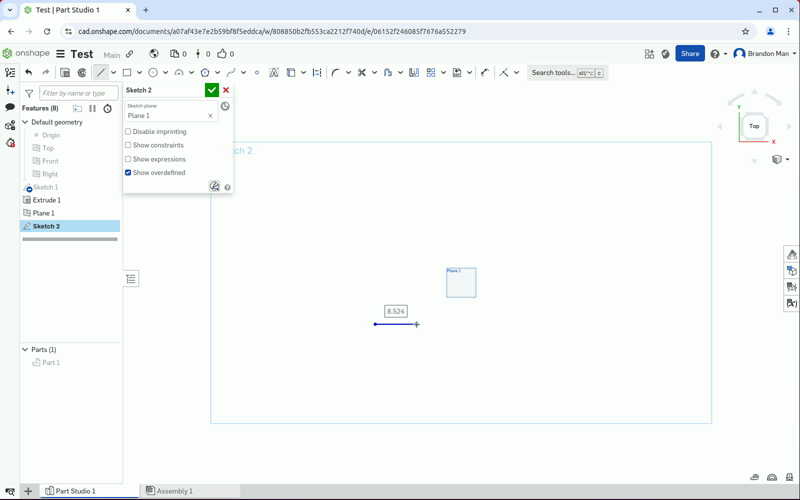
mouse_move(447, 324)
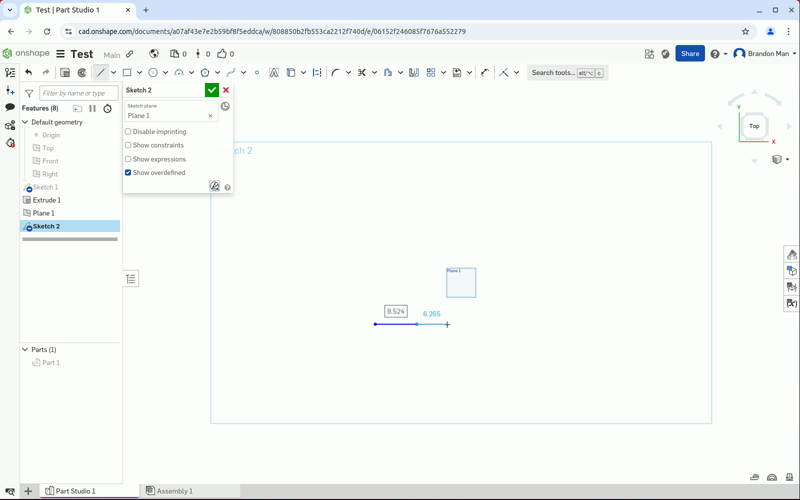
mouse_move(416, 282)
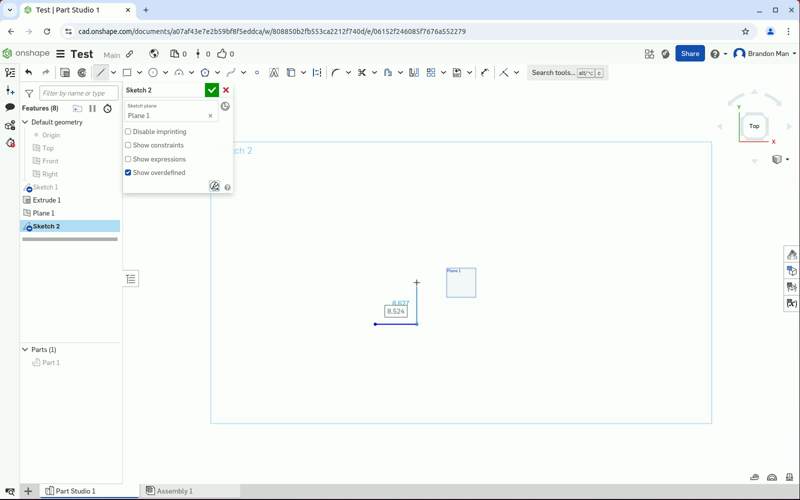
click(416, 282)
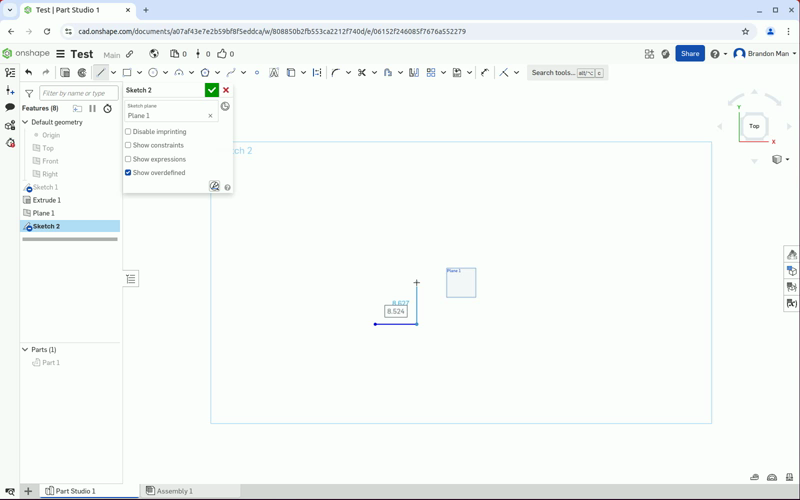
key_up(shift)
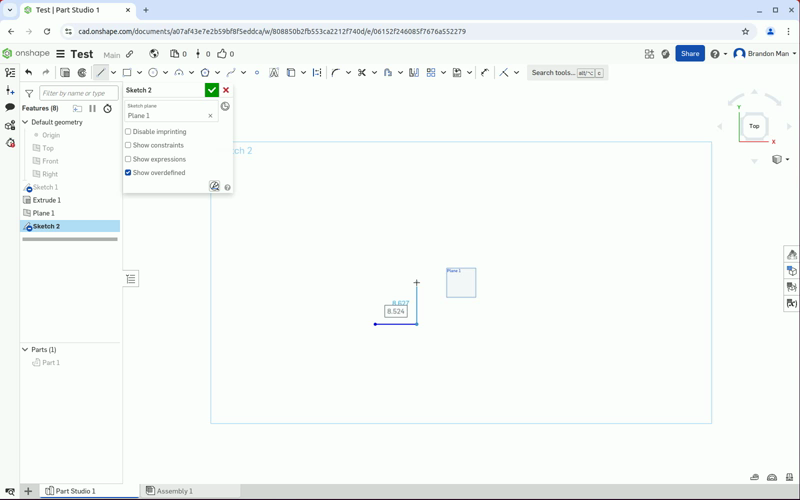
key_down(shift)
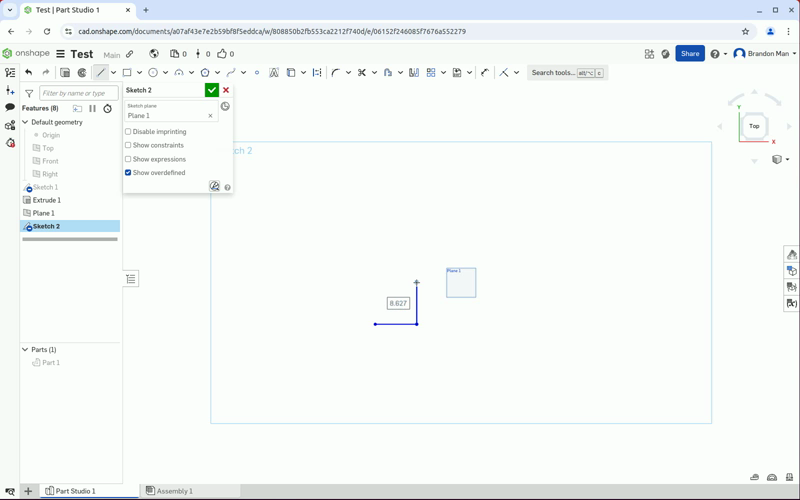
mouse_move(447, 282)
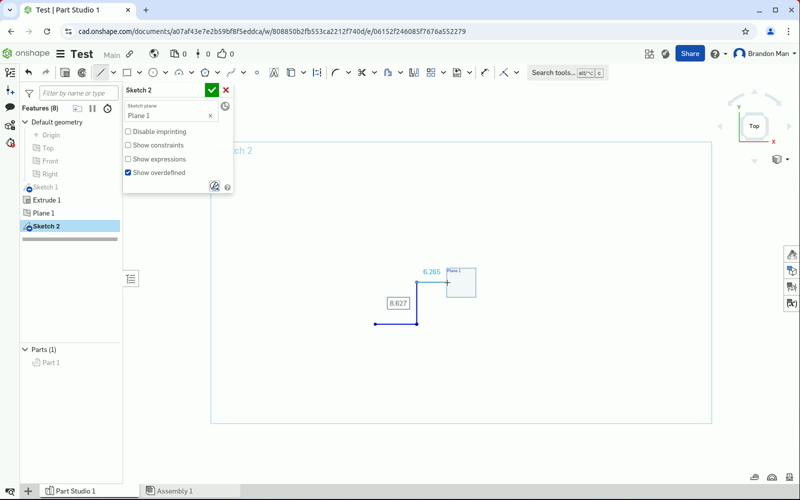
mouse_move(375, 282)
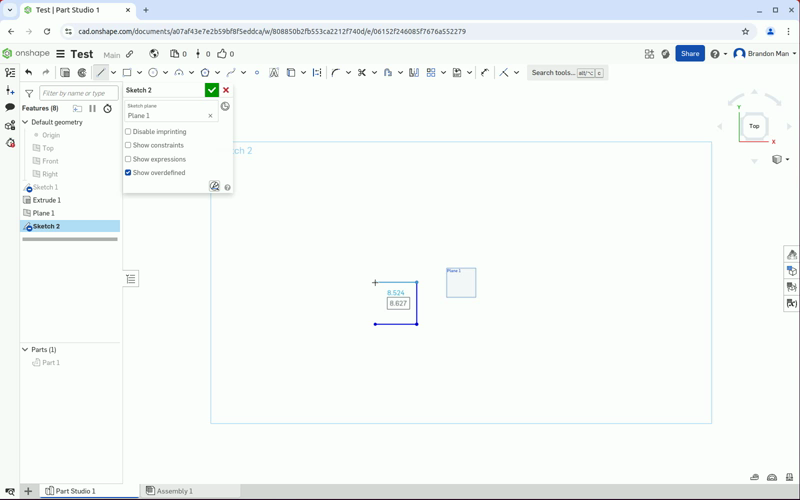
click(375, 282)
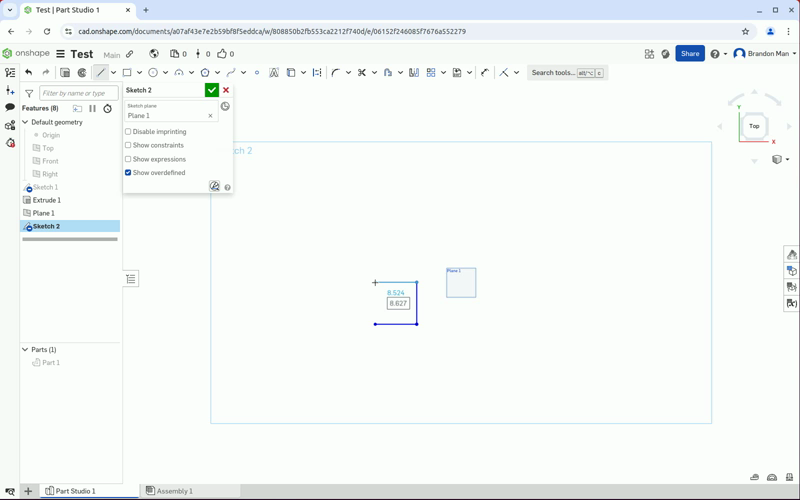
key_up(shift)
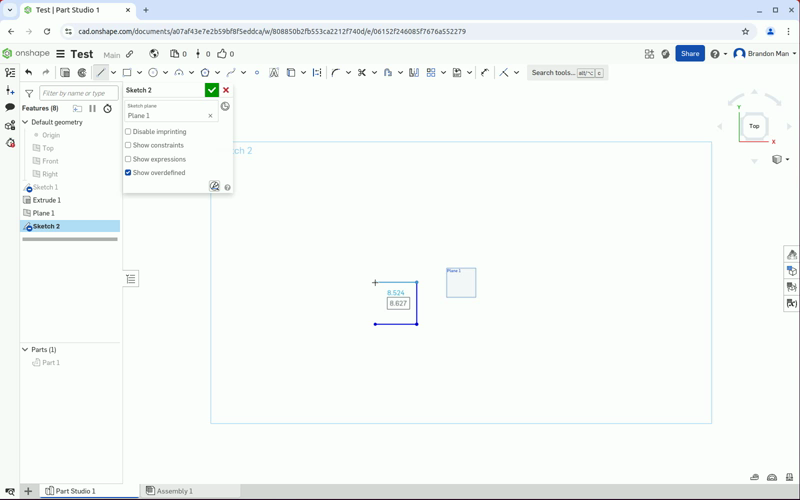
mouse_move(405, 282)
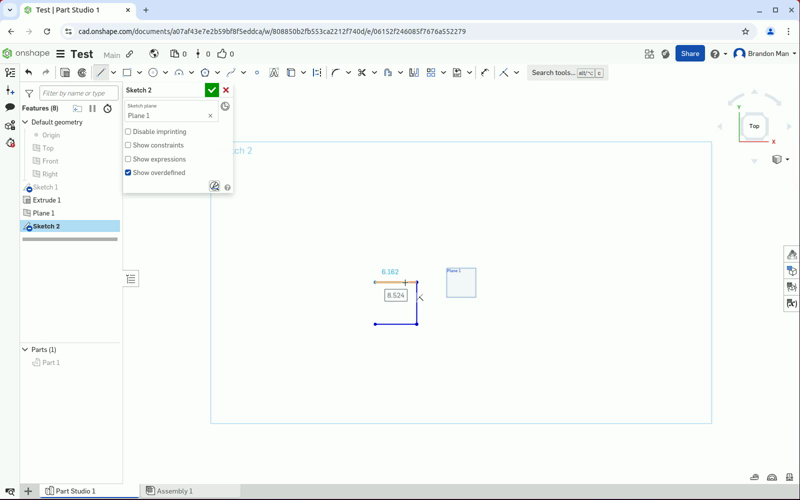
key_down(shift)
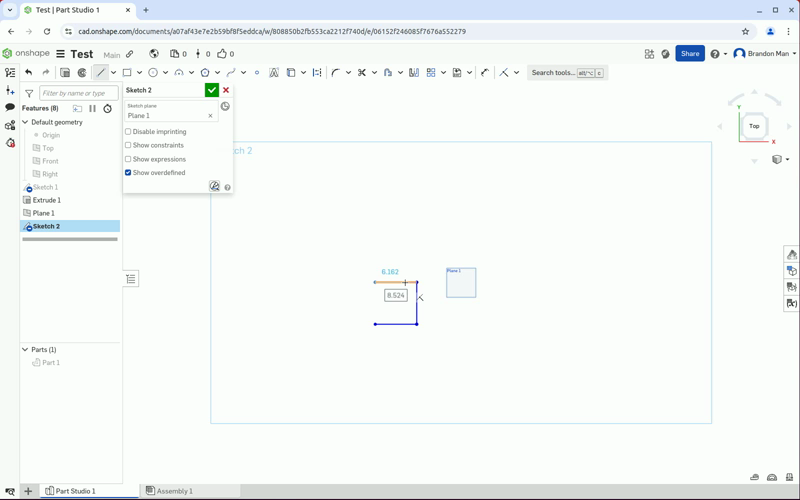
mouse_move(375, 324)
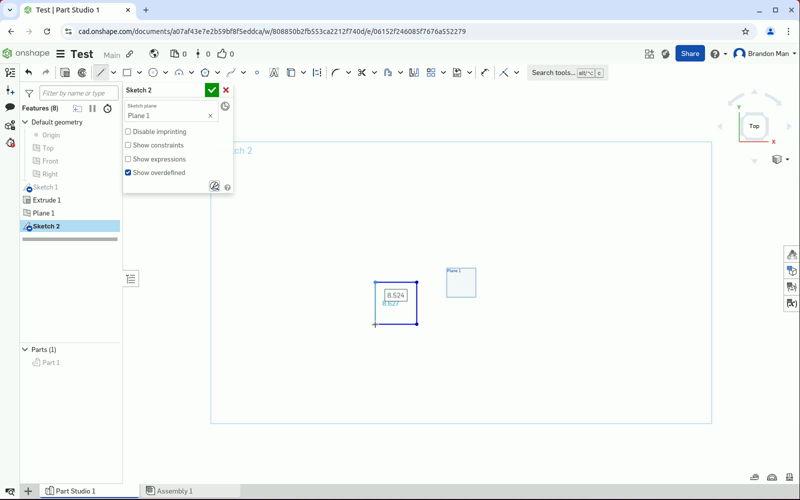
key_up(shift)
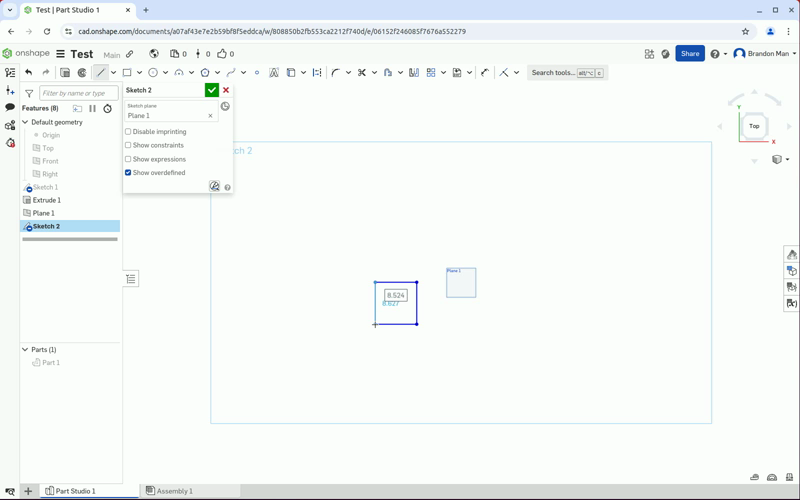
click(375, 324)
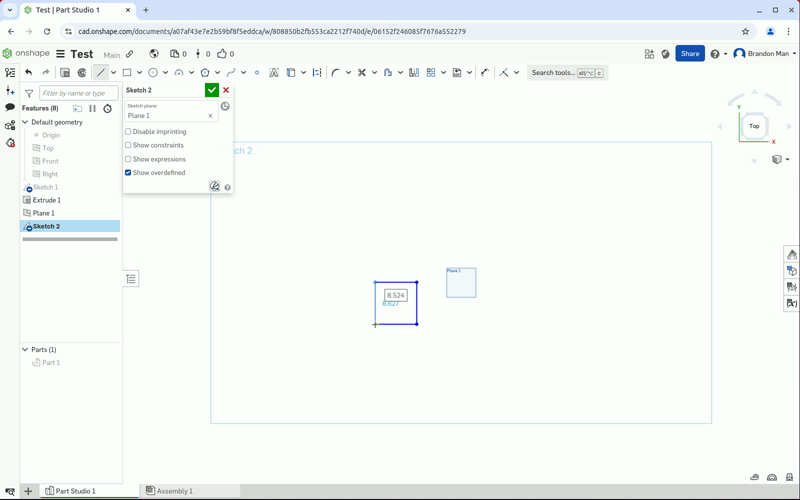
key(esc)
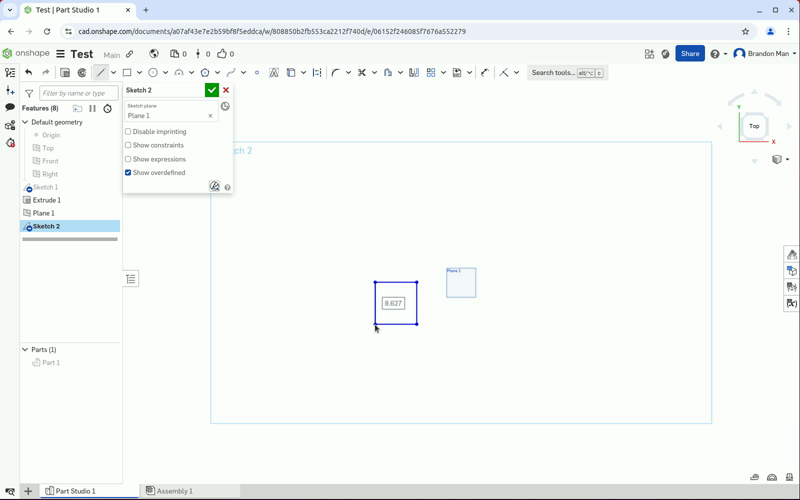
mouse_move(388, 290)
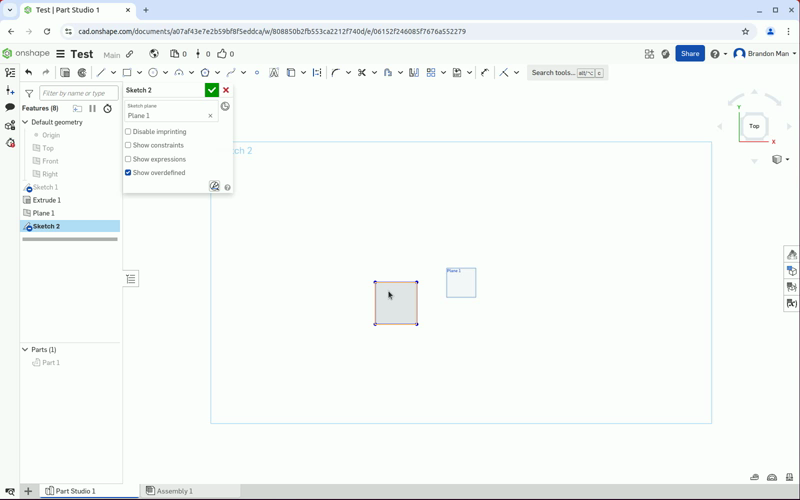
scroll(6)
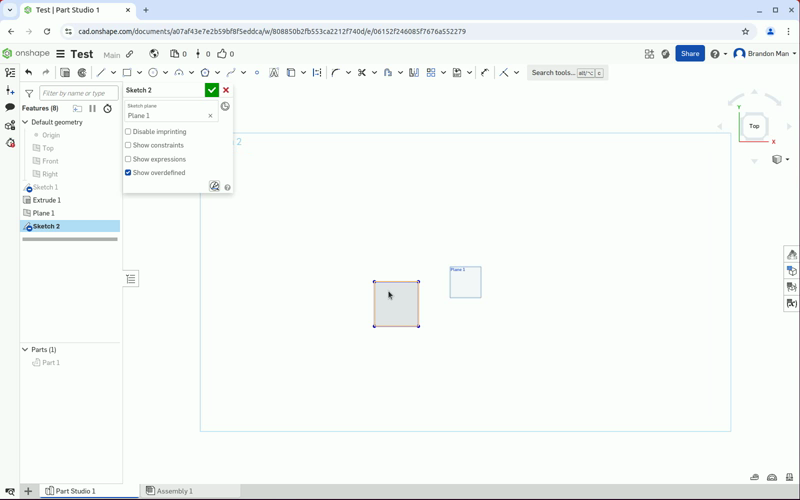
scroll(6)
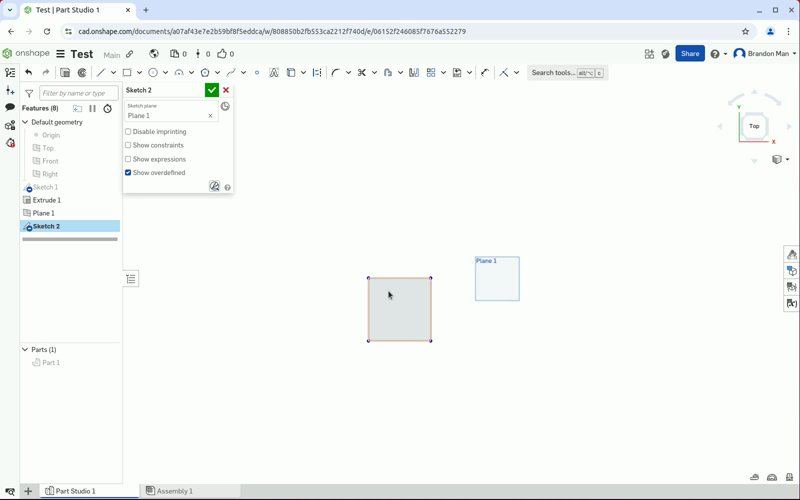
scroll(6)
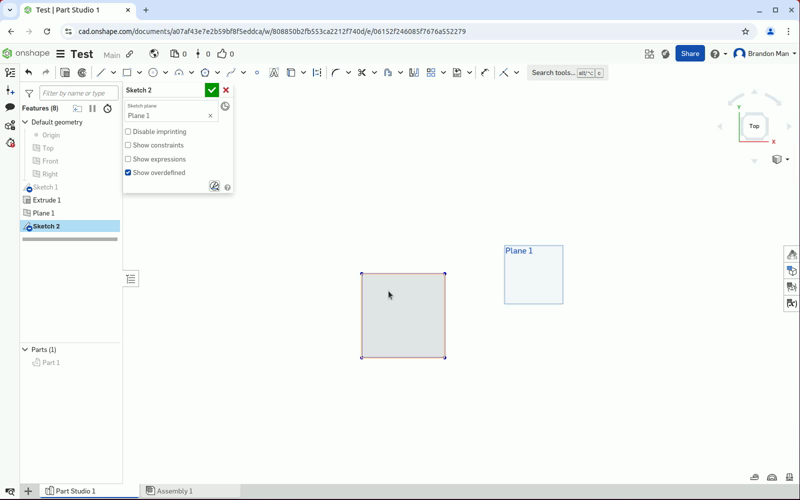
scroll(6)
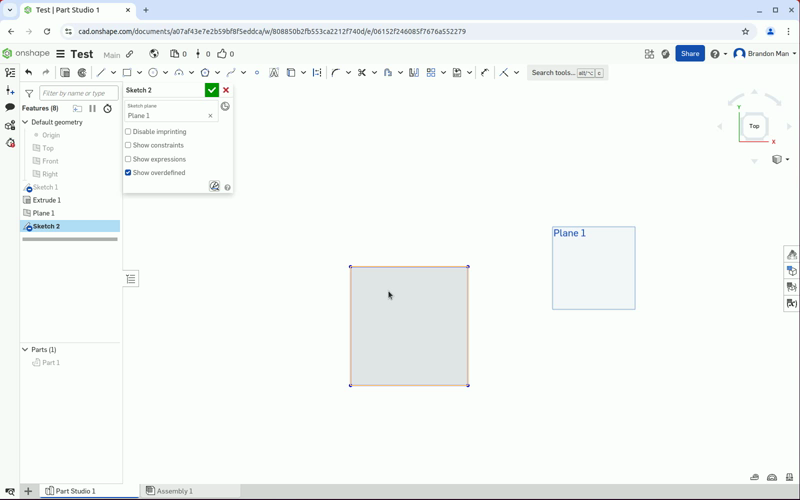
scroll(6)
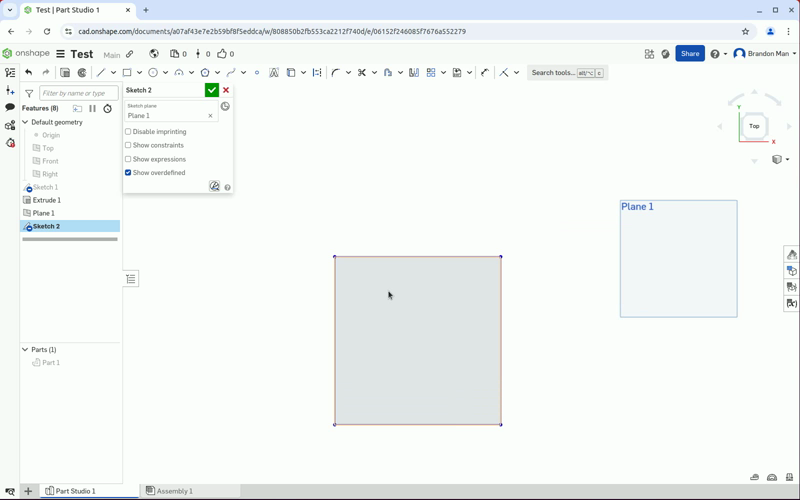
scroll(6)
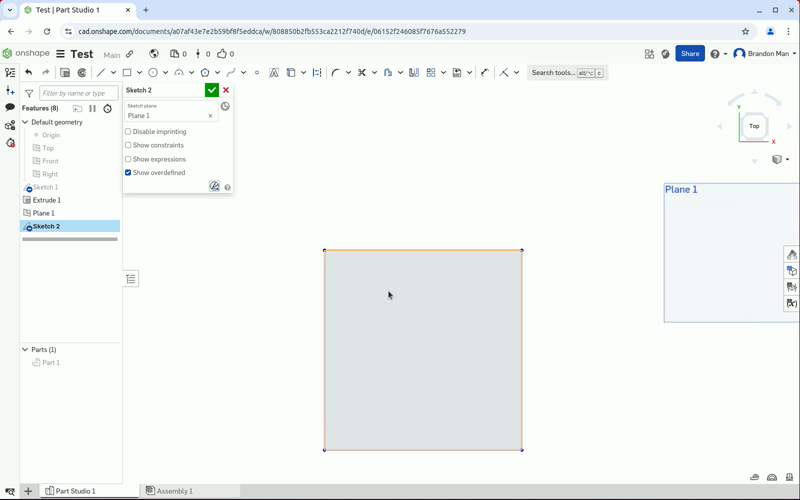
scroll(6)
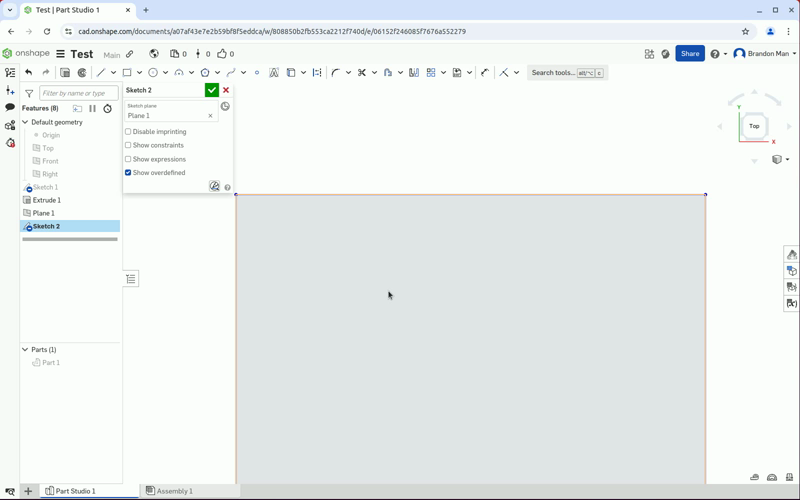
click(388, 290)
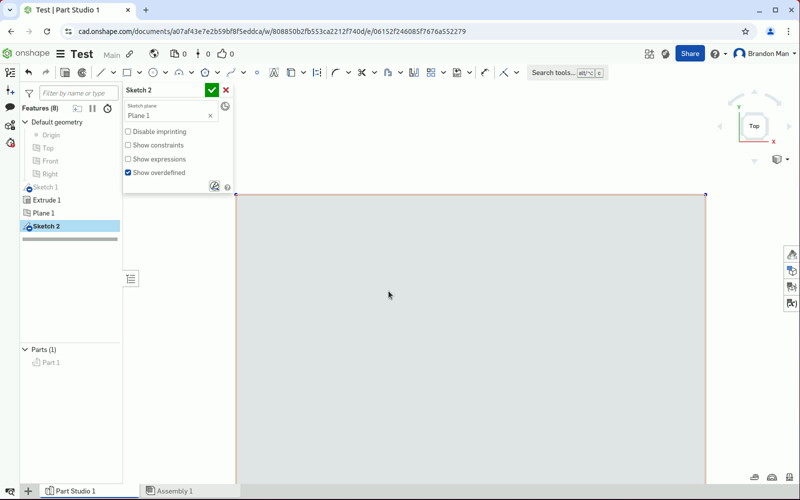
scroll(-6)
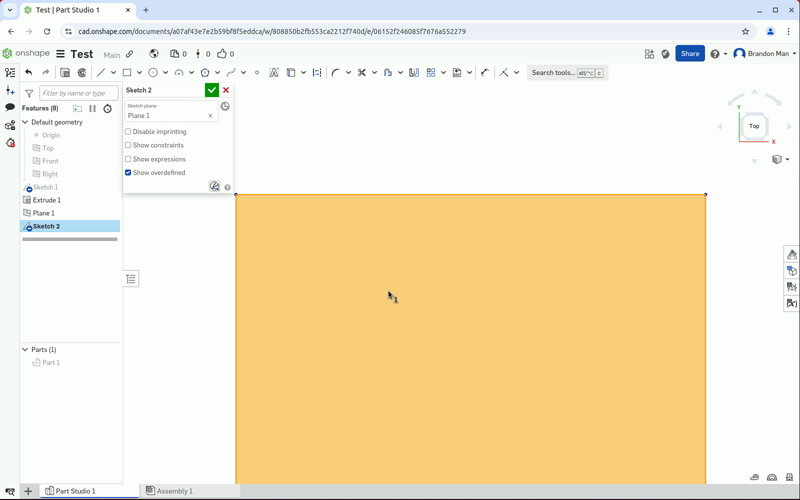
scroll(-6)
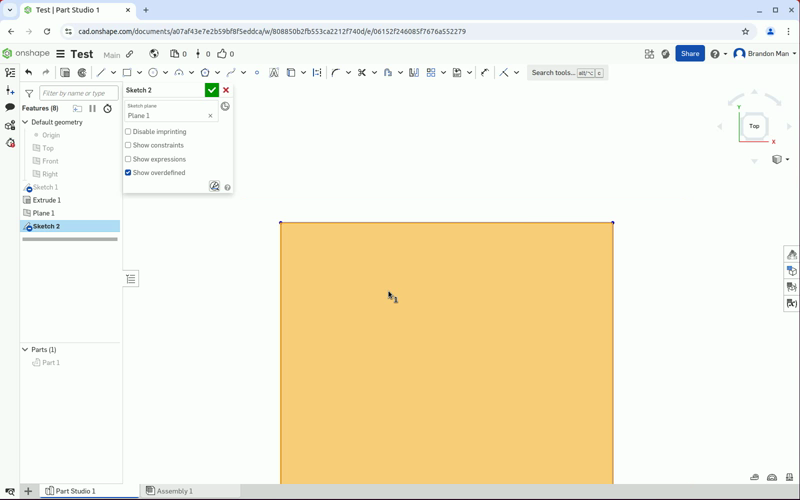
scroll(-6)
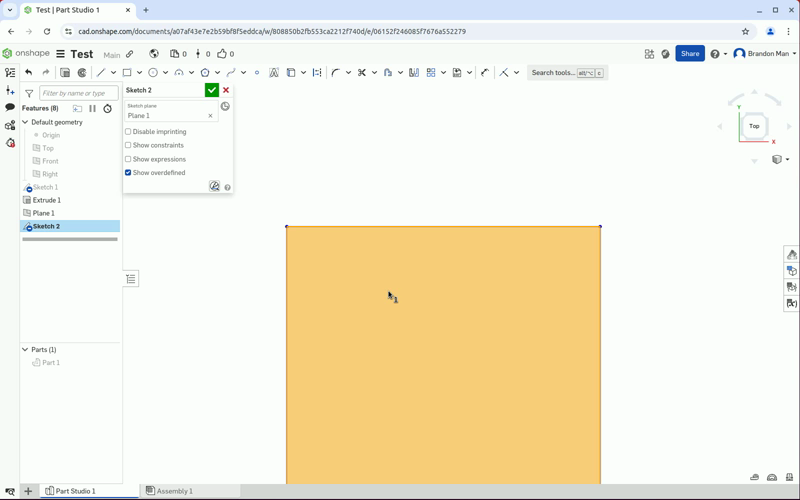
scroll(-6)
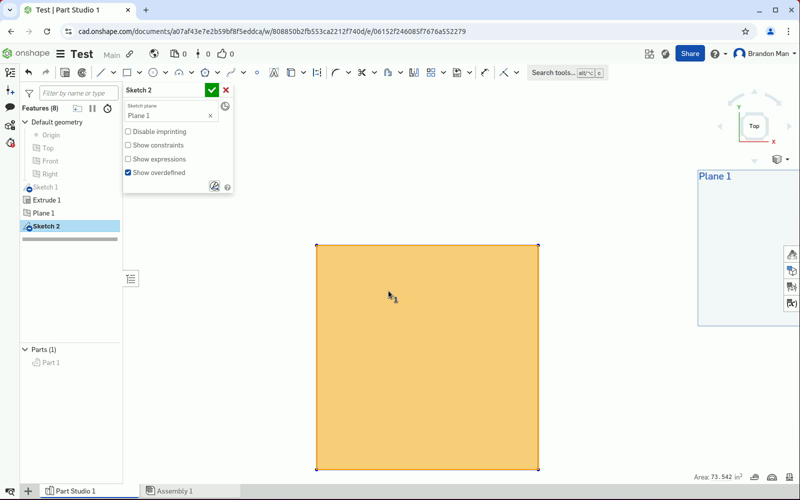
scroll(-6)
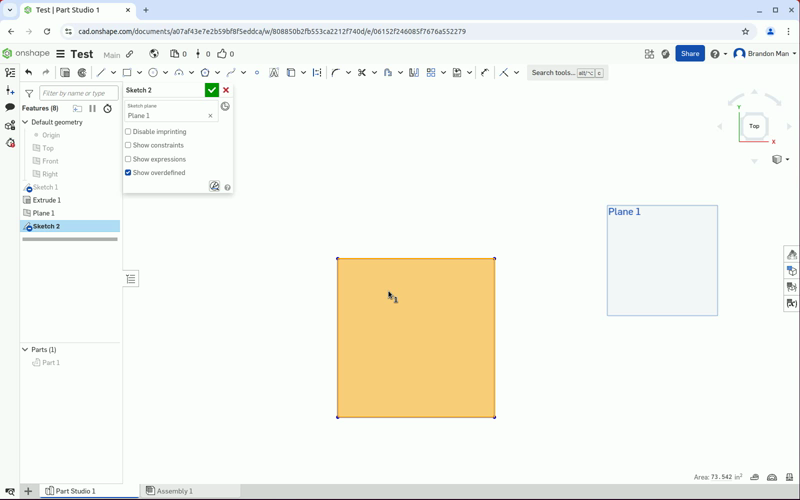
scroll(-6)
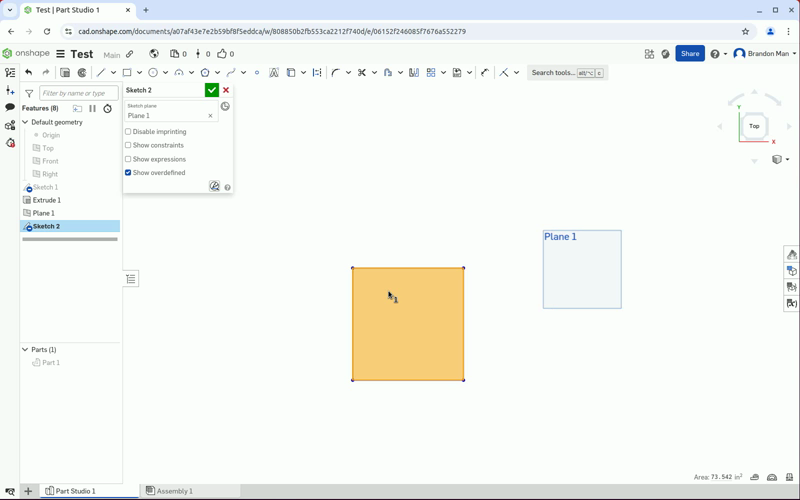
scroll(-6)
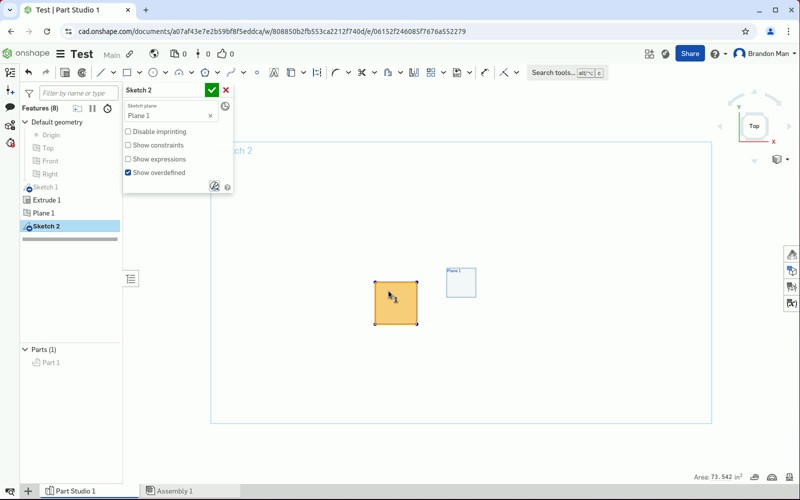
mouse_move(73, 352)
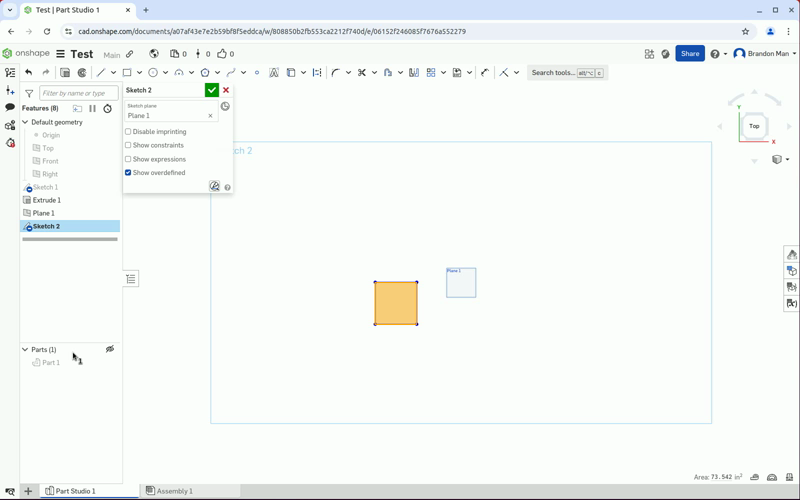
key(shift+y)
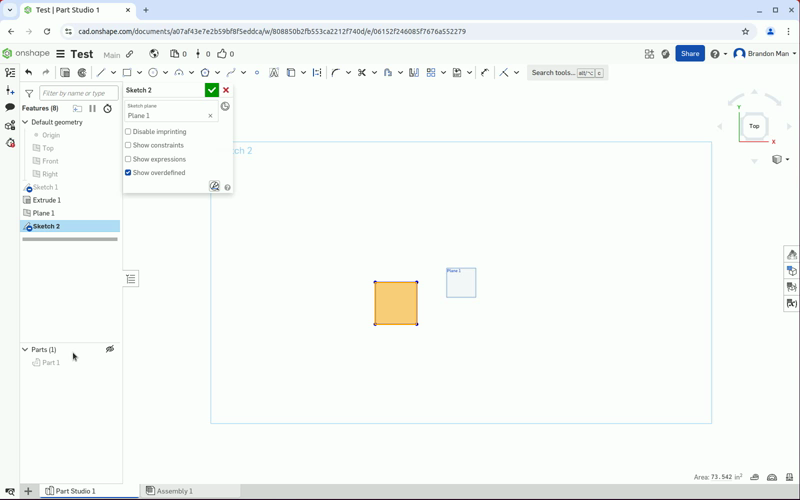
key(shift+e)
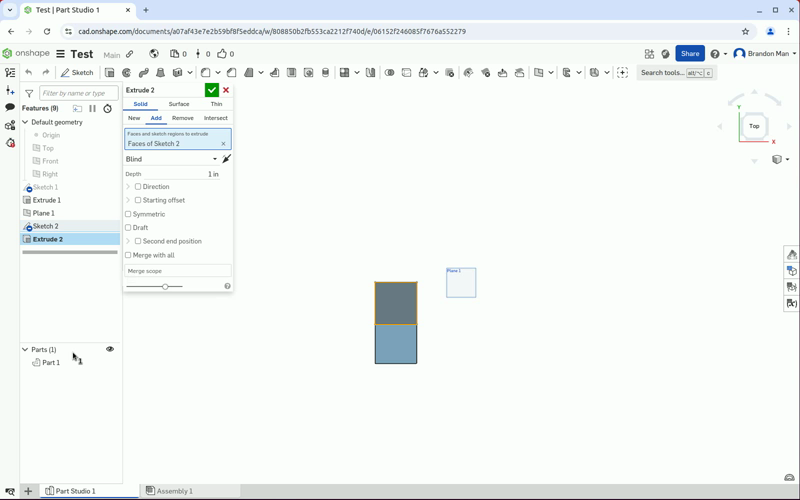
mouse_move(143, 106)
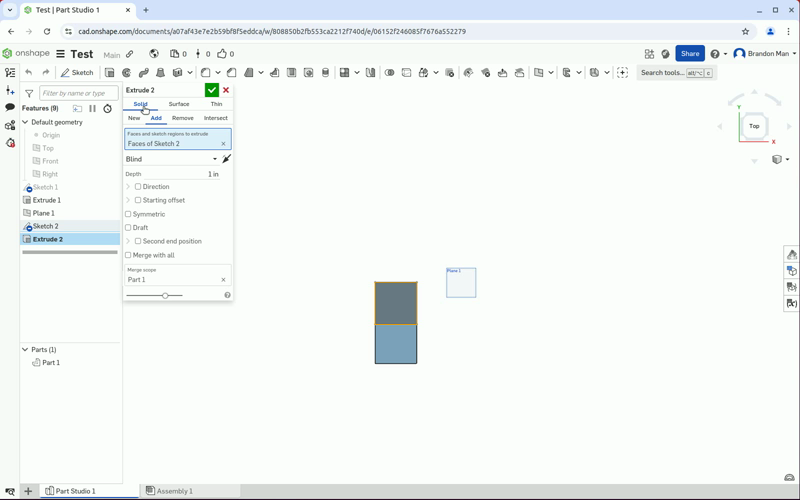
click(143, 106)
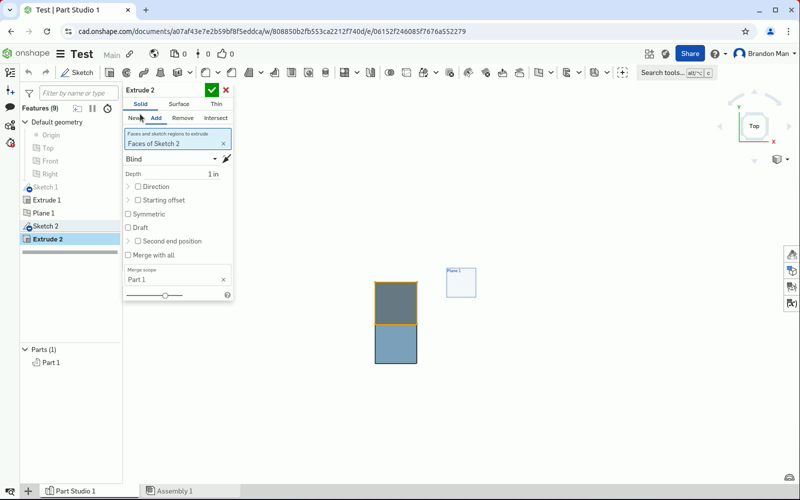
mouse_move(137, 120)
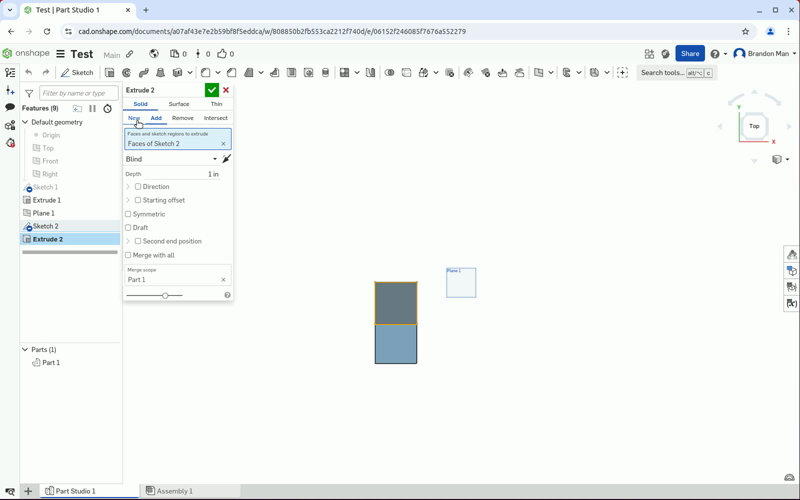
click(137, 120)
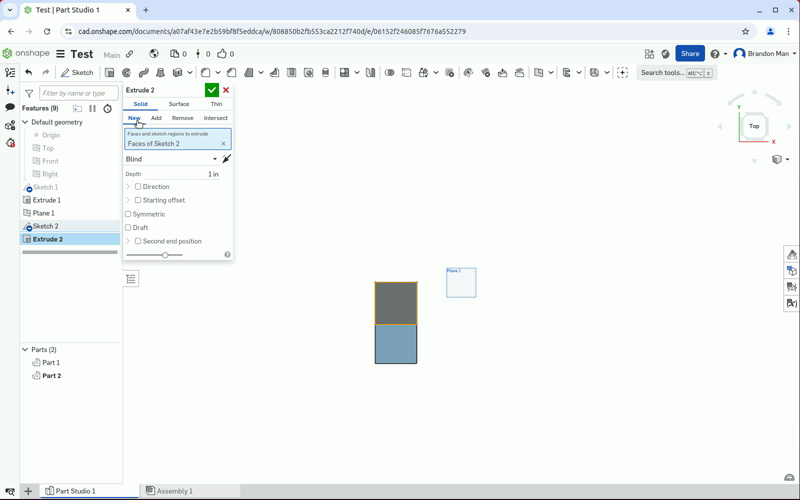
key(tab, 4)
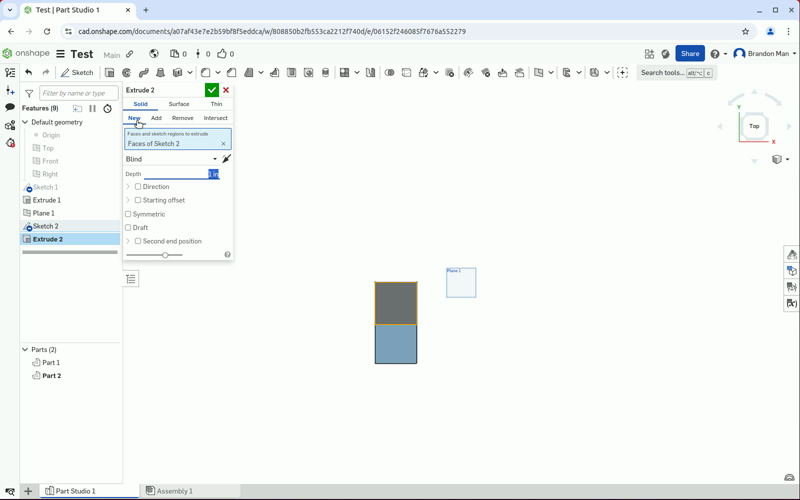
text(8.425)
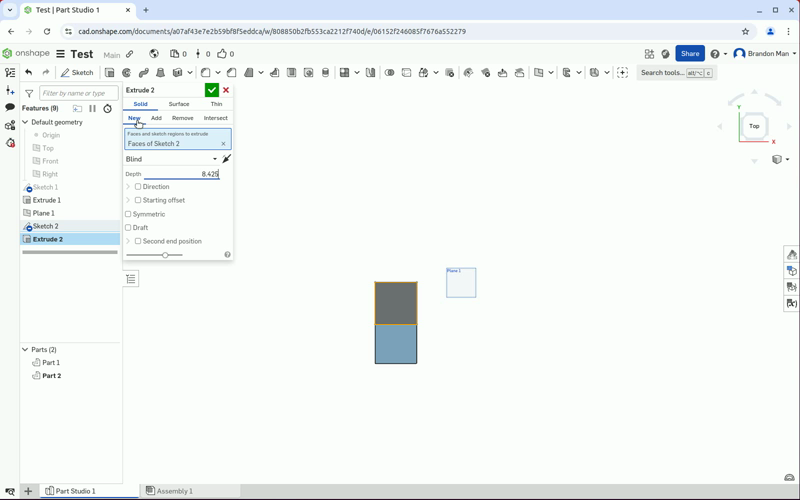
key(enter)
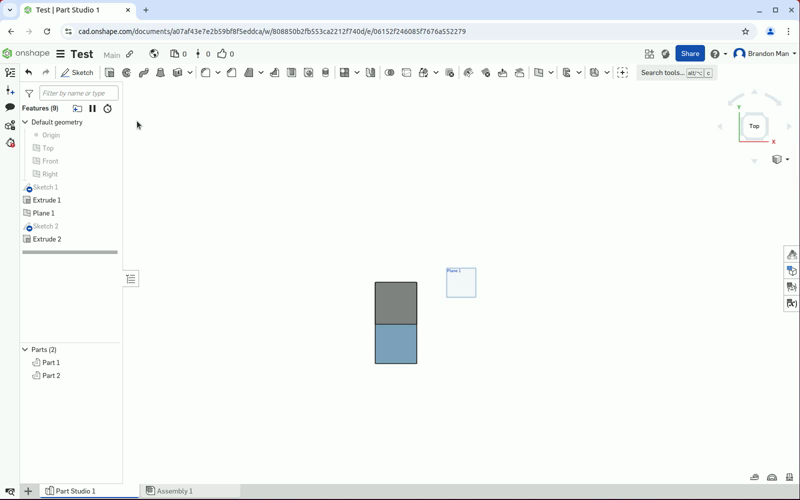
key(shift+h)
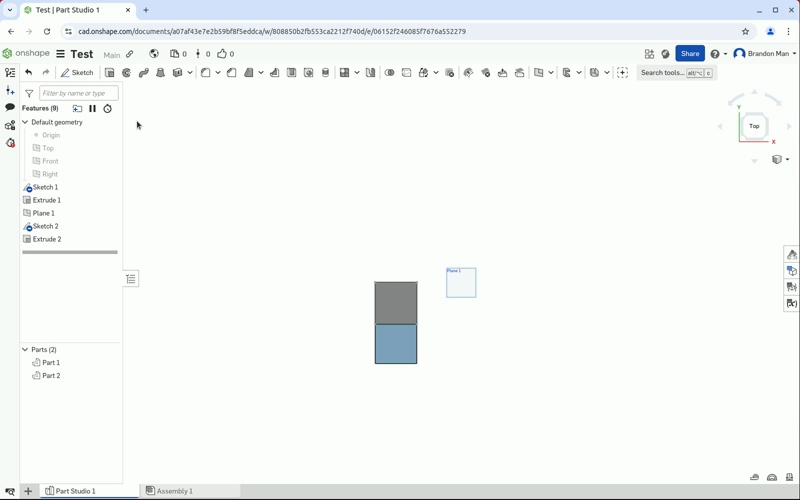
key(shift+h)
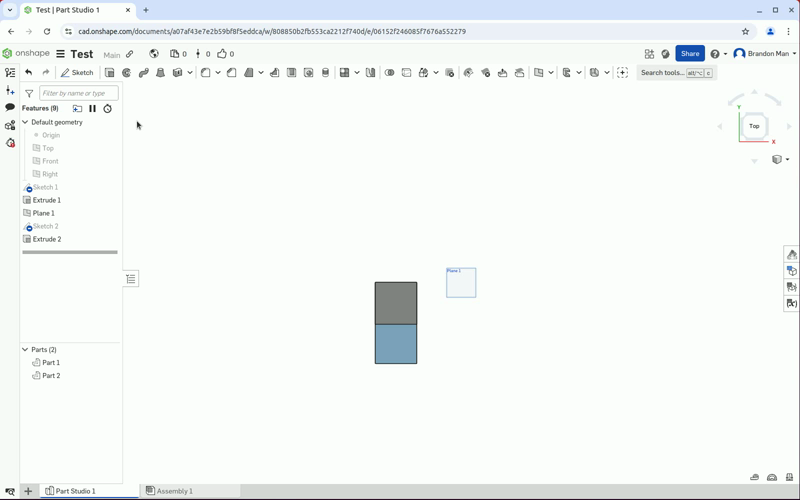
mouse_move(73, 189)
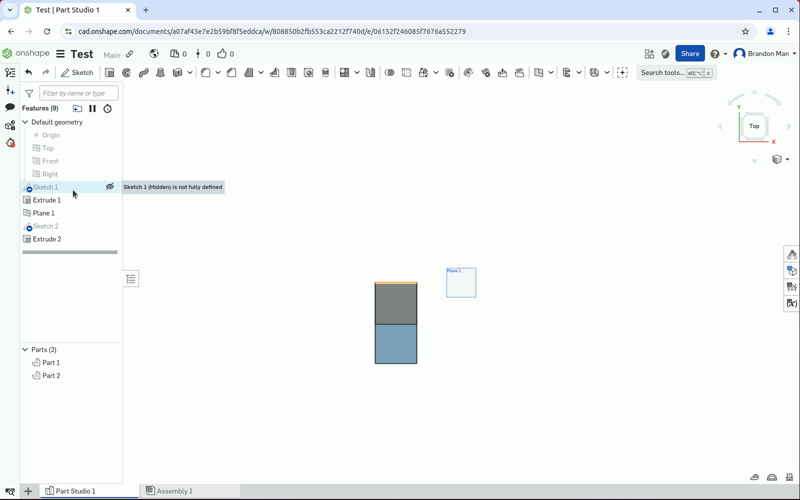
click(73, 189)
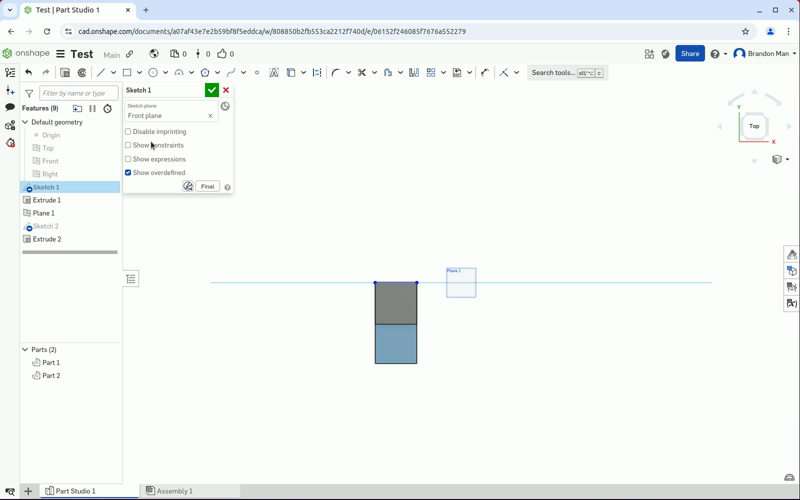
mouse_move(229, 92)
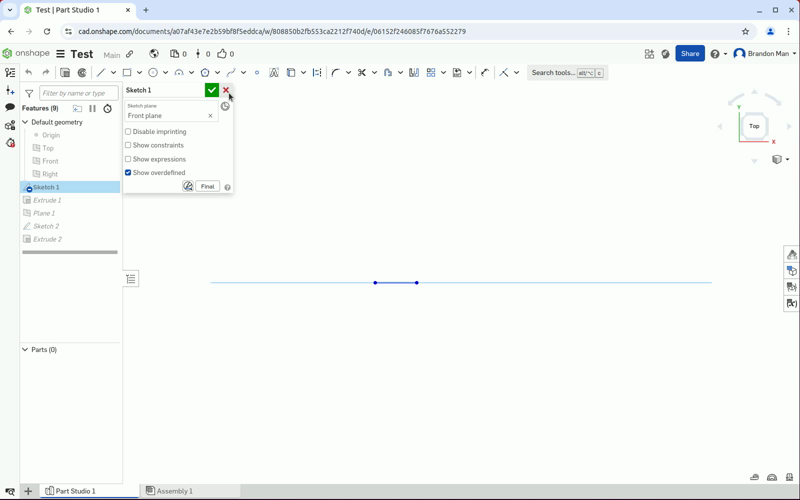
click(229, 92)
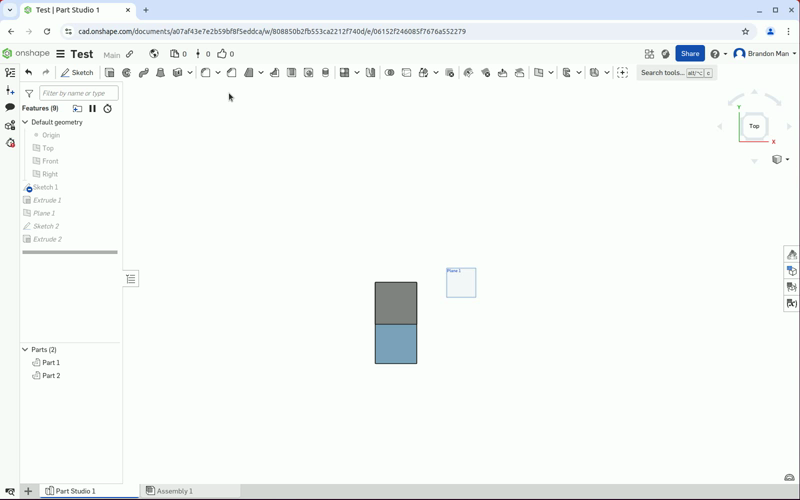
mouse_move(73, 352)
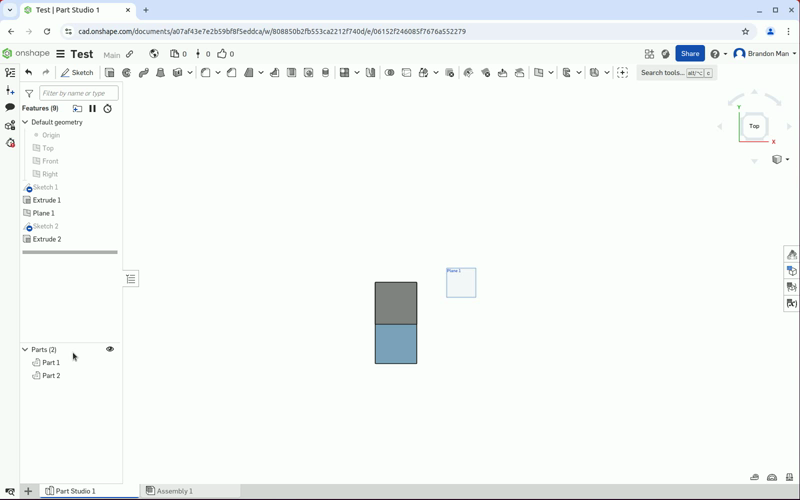
key(y)
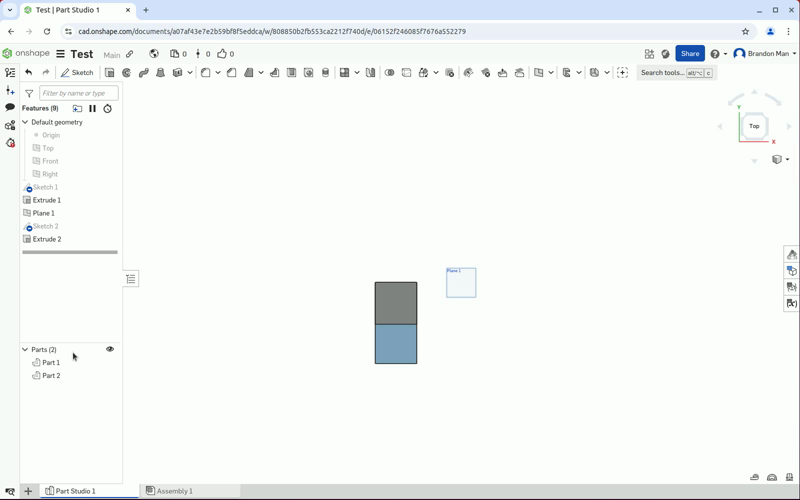
key(shift+p)
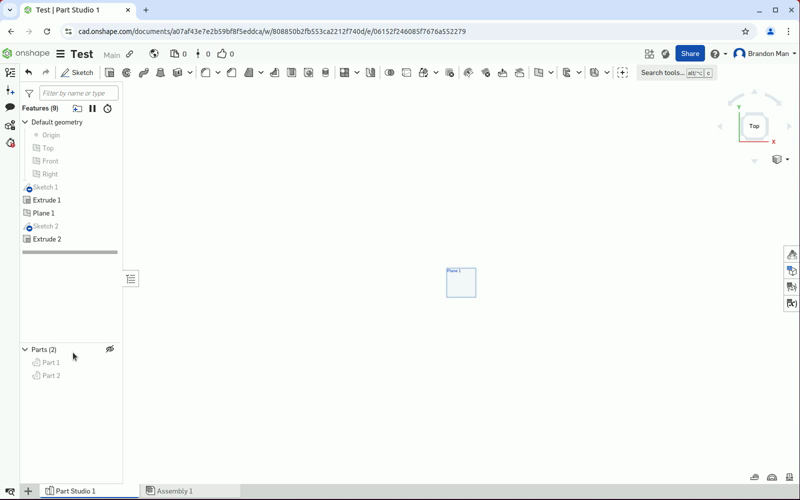
key(space)
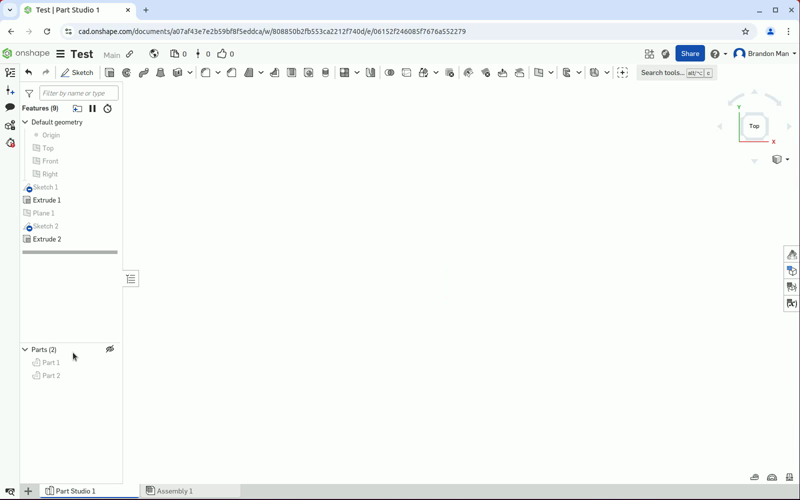
key_down(shift)
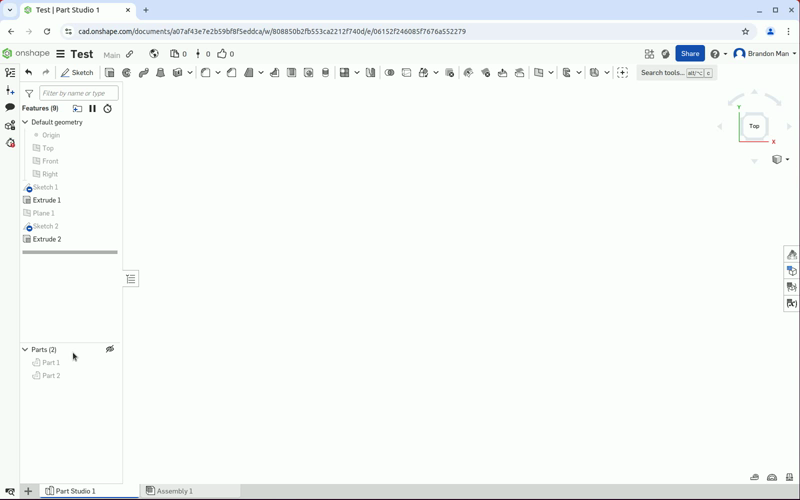
key(up)
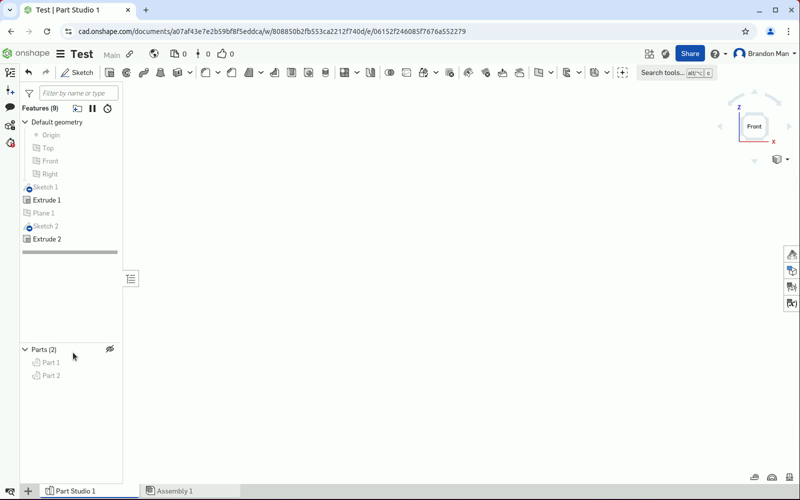
key_up(shift)
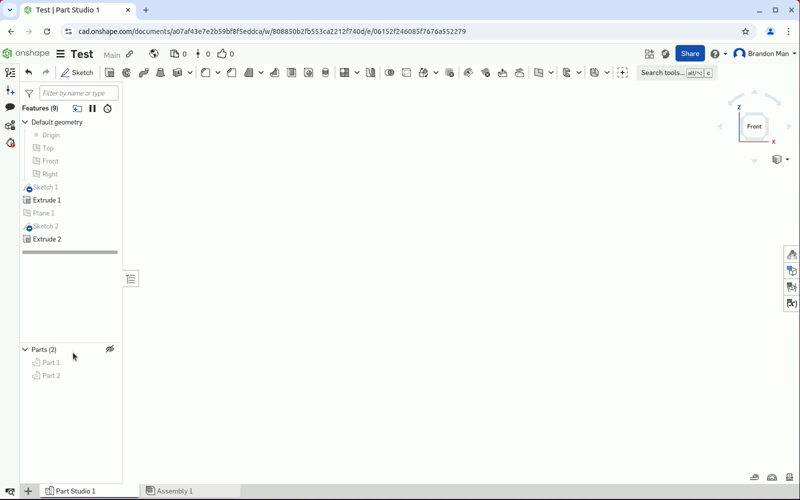
key(space)
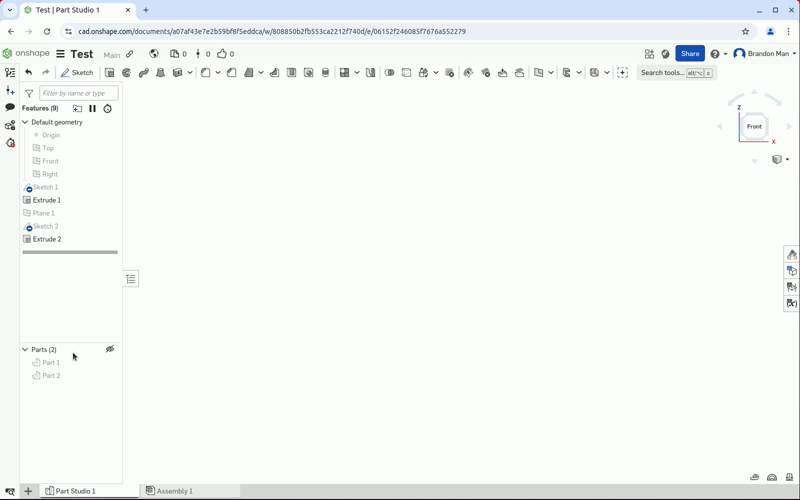
key_down(shift)
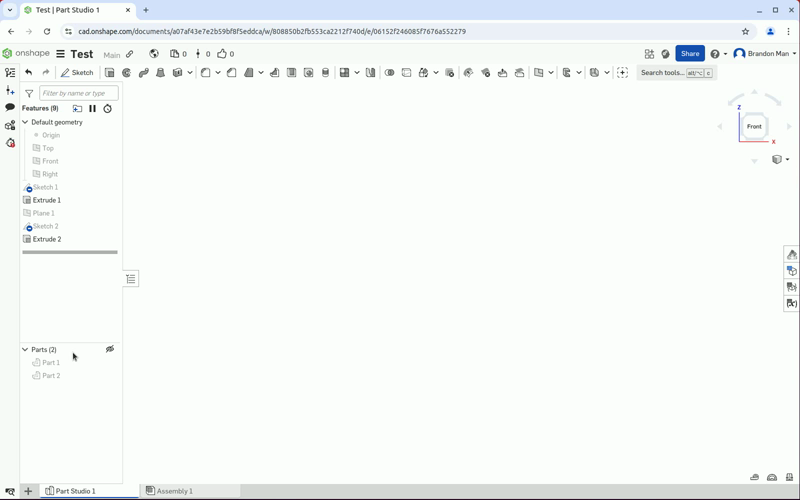
key(left)
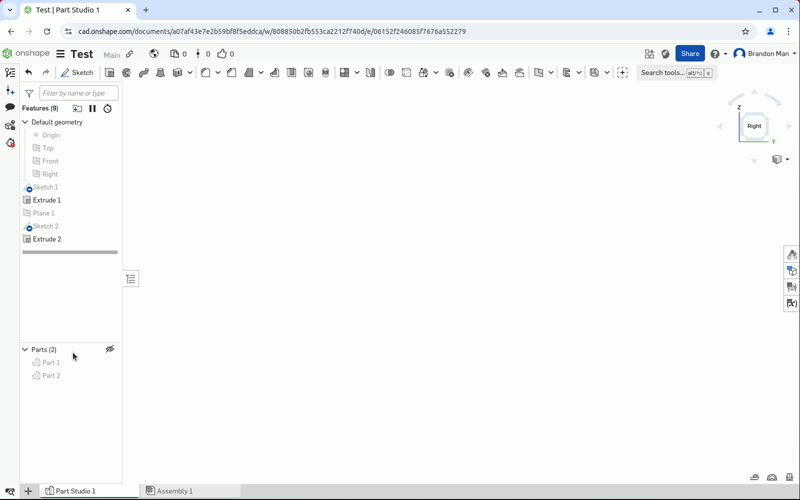
key_up(shift)
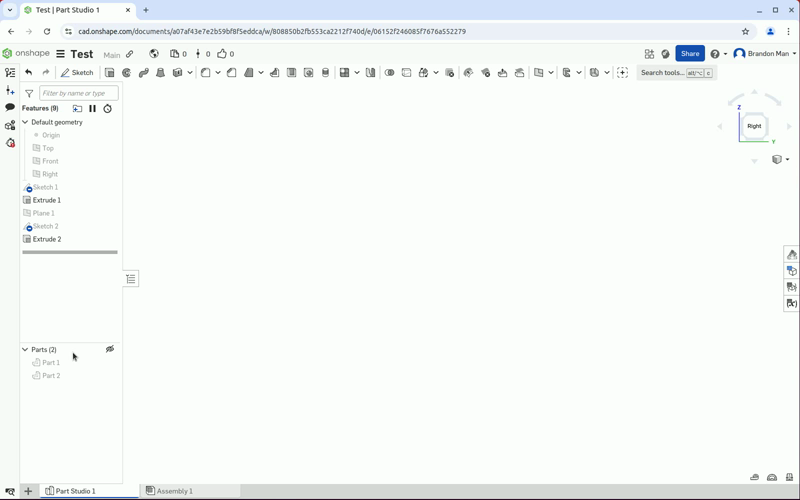
mouse_move(73, 352)
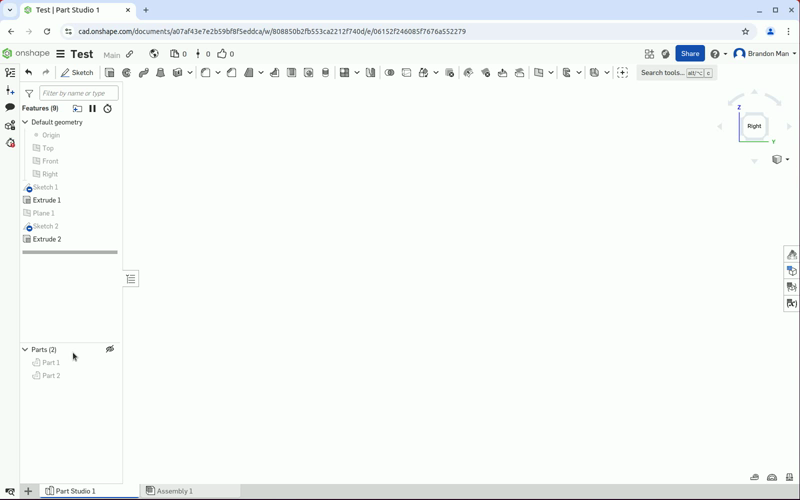
key(shift+y)
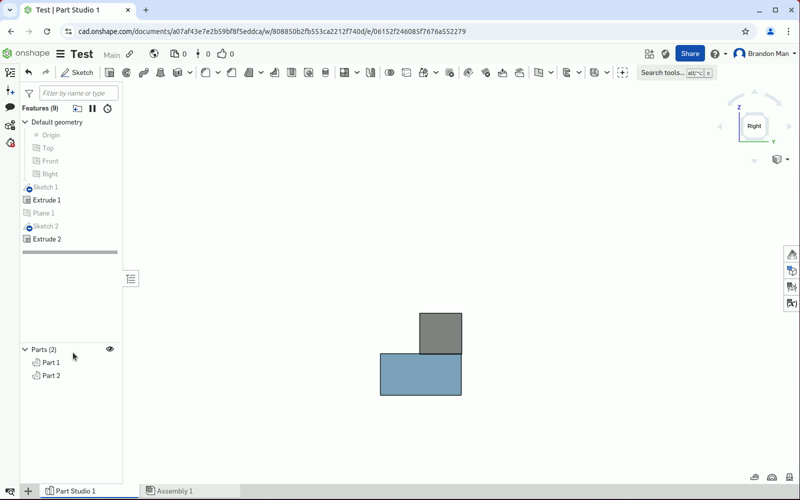
mouse_move(541, 75)
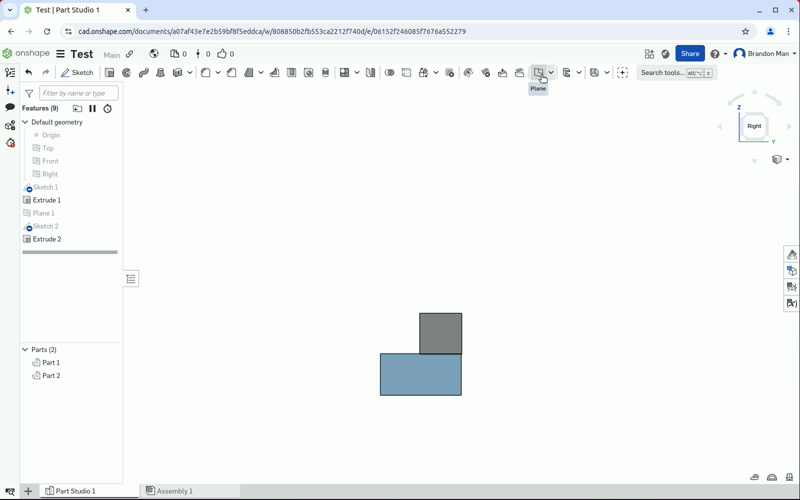
click(541, 75)
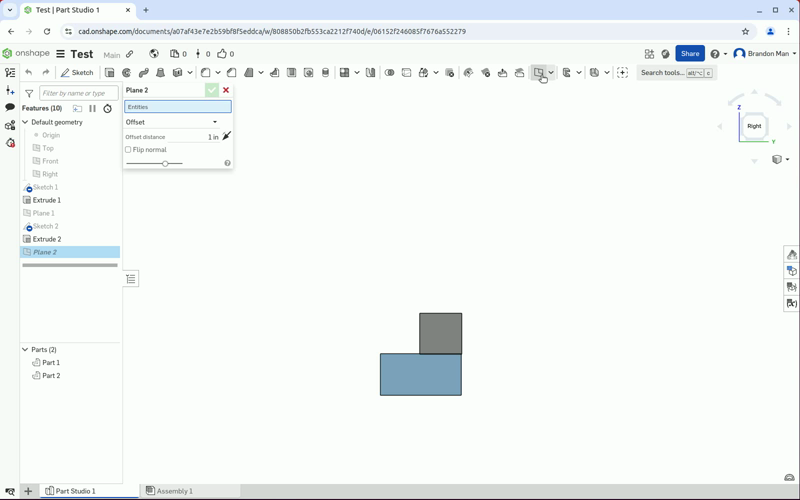
mouse_move(73, 176)
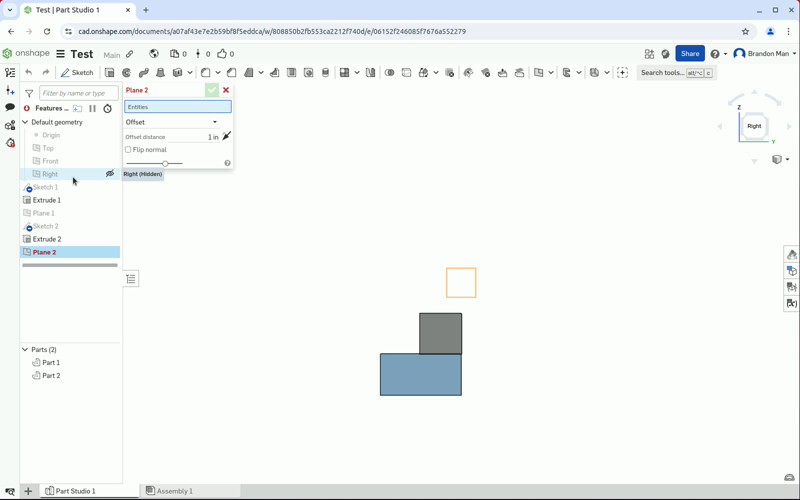
click(73, 176)
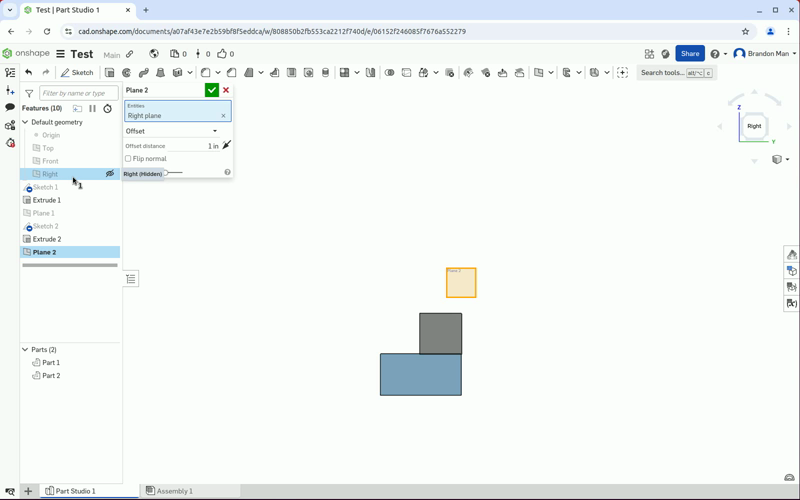
key(tab, 2)
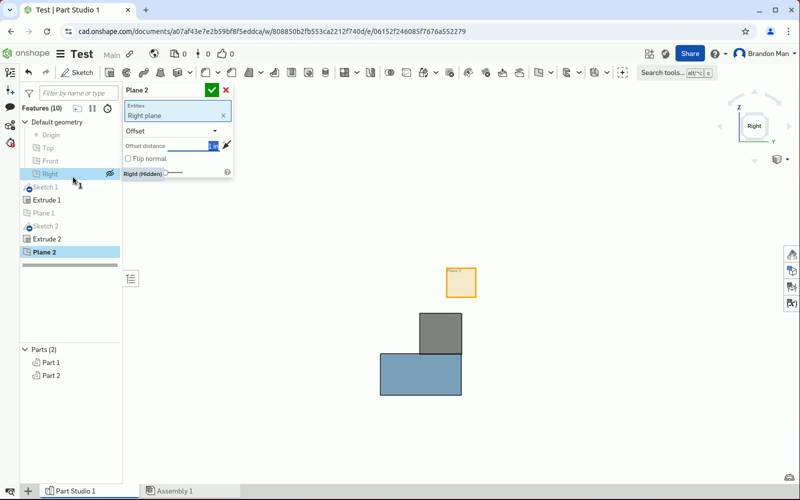
text(9.151)
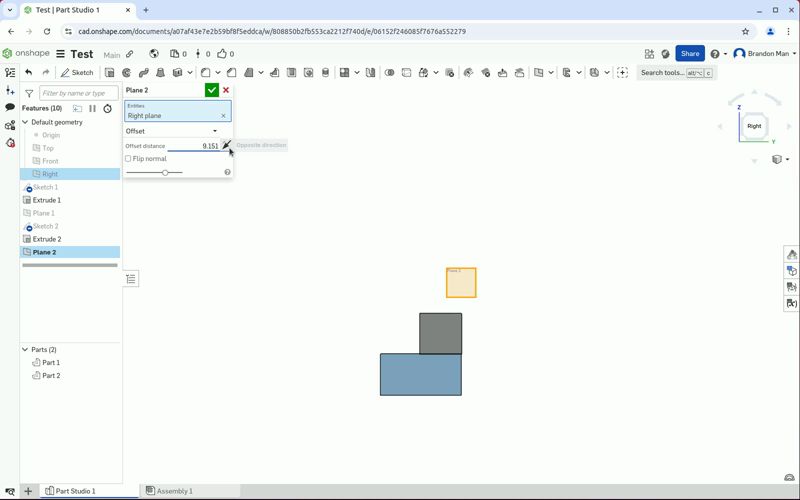
mouse_move(229, 147)
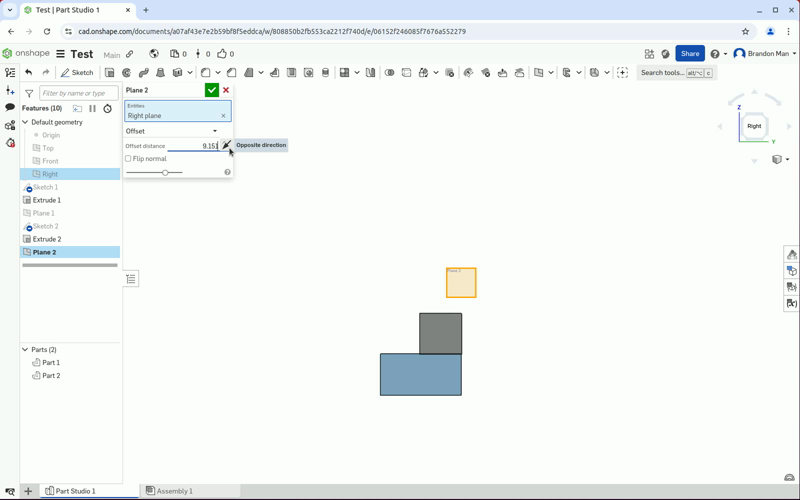
click(229, 147)
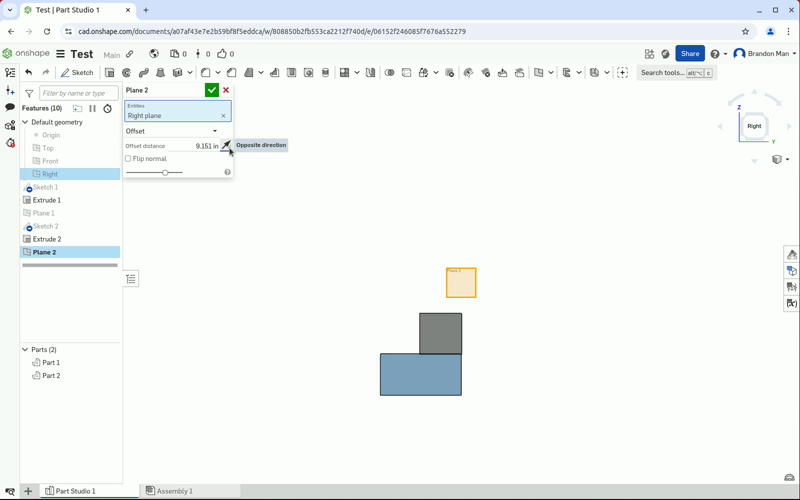
key(enter, 2)
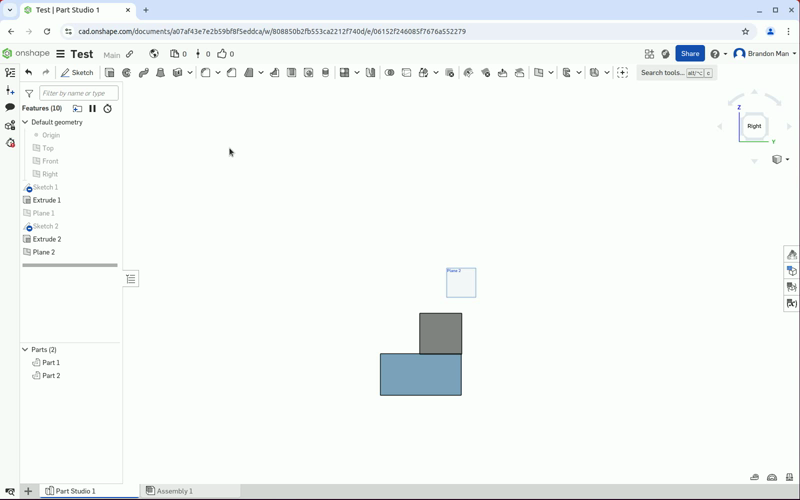
key(shift+s)
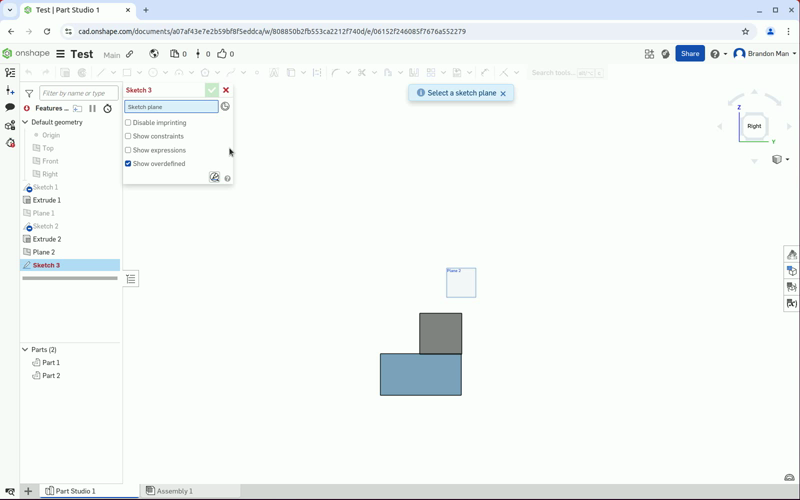
mouse_move(73, 254)
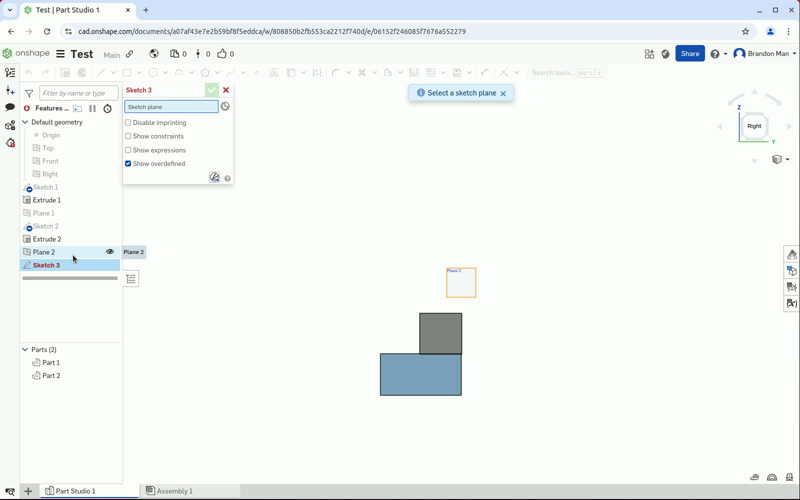
click(73, 254)
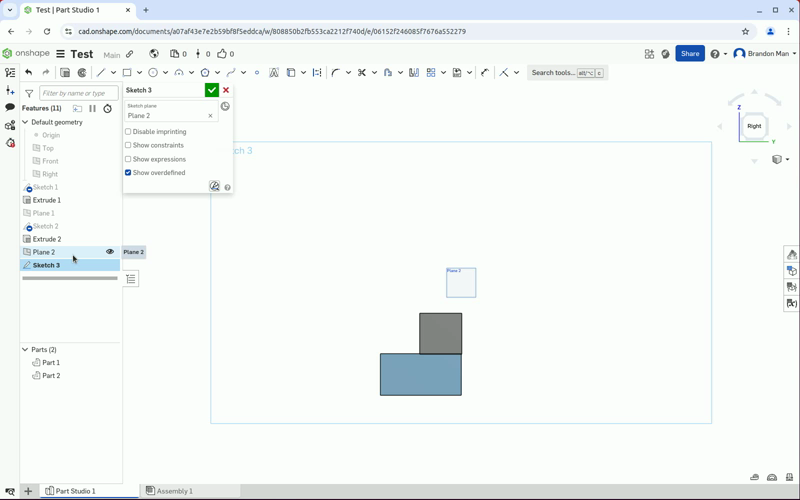
mouse_move(73, 352)
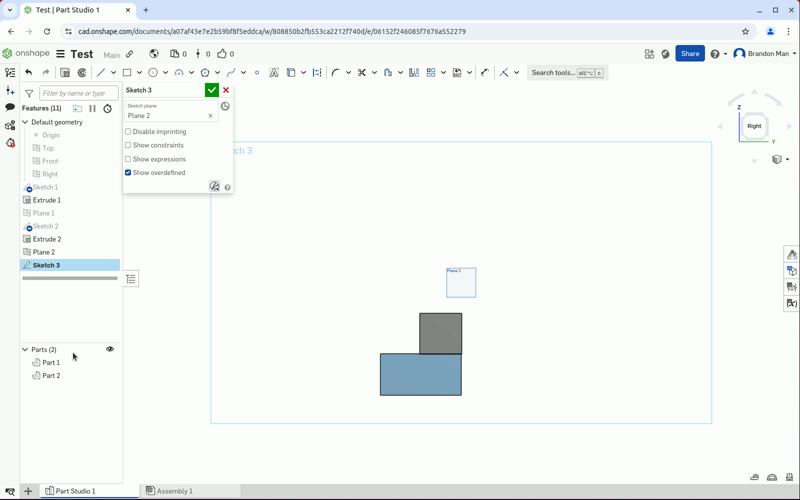
key(y)
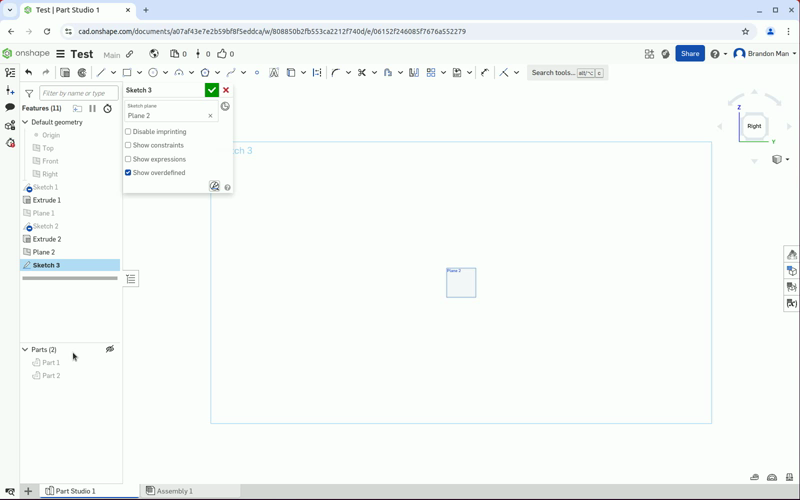
key(l)
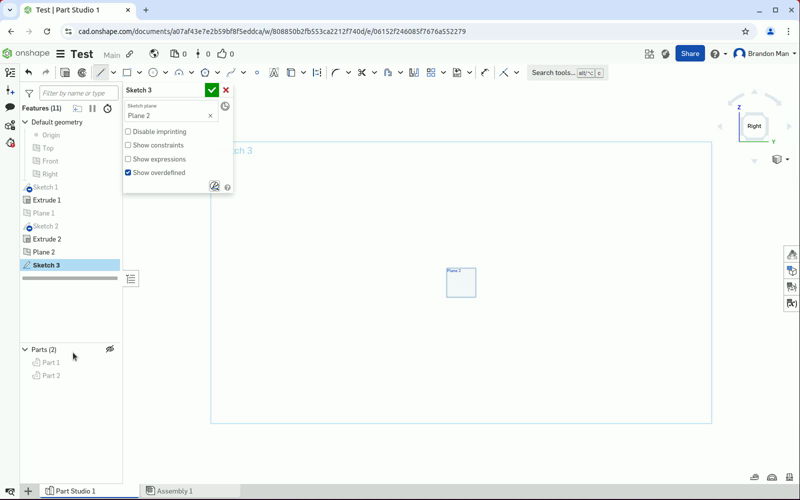
key_down(shift)
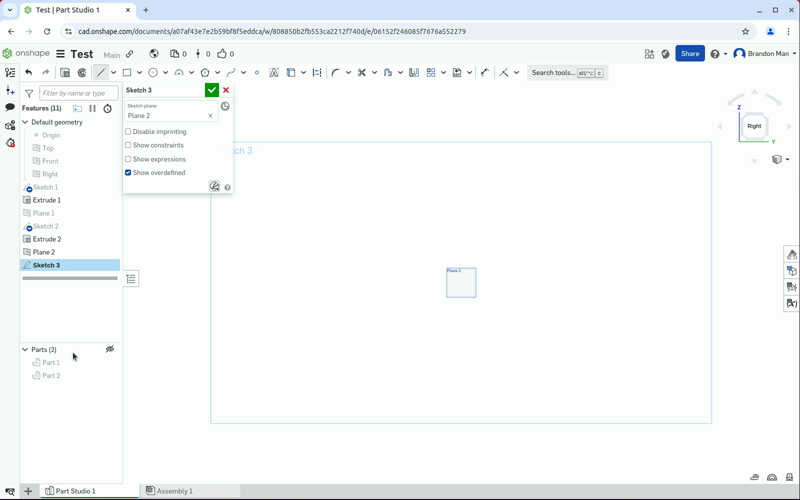
mouse_move(419, 395)
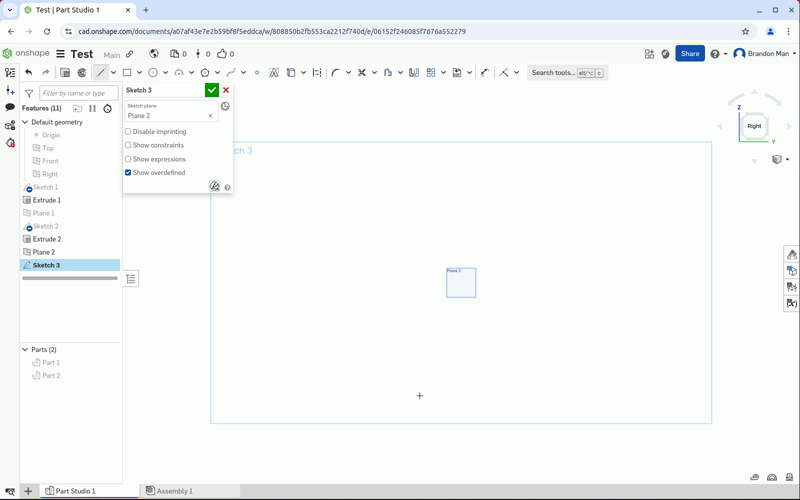
click(419, 395)
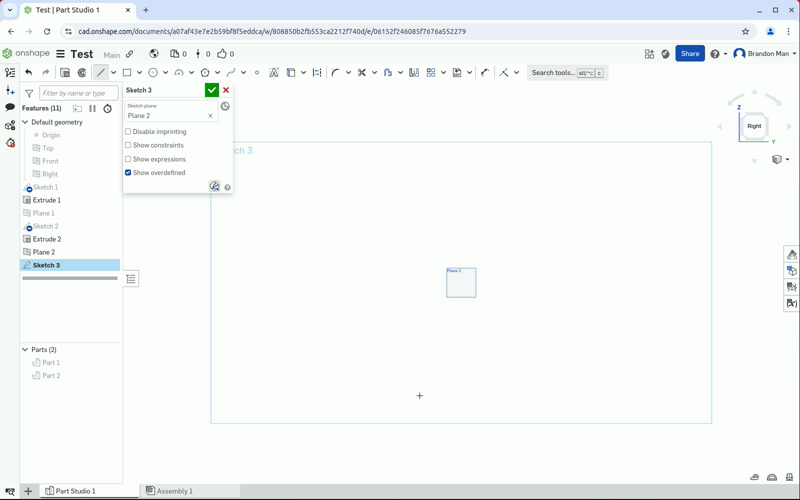
key_up(shift)
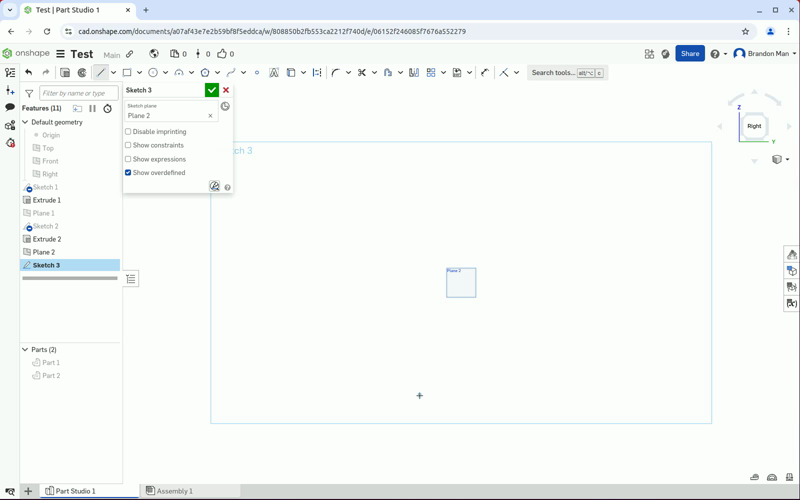
key_down(shift)
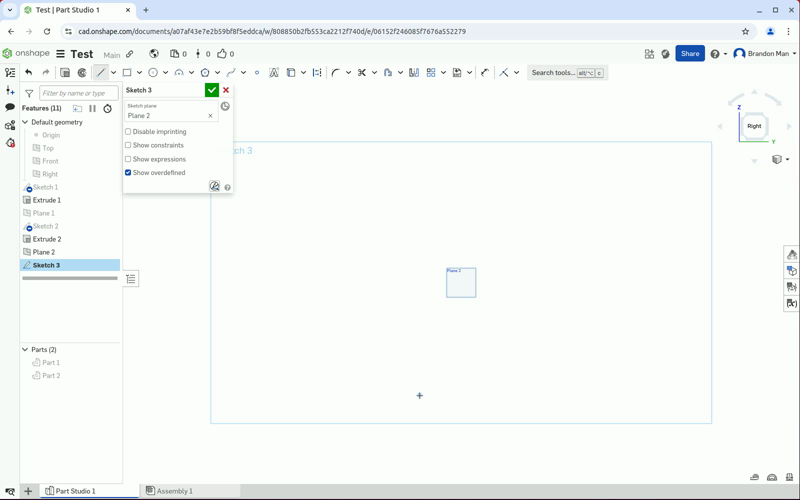
mouse_move(449, 395)
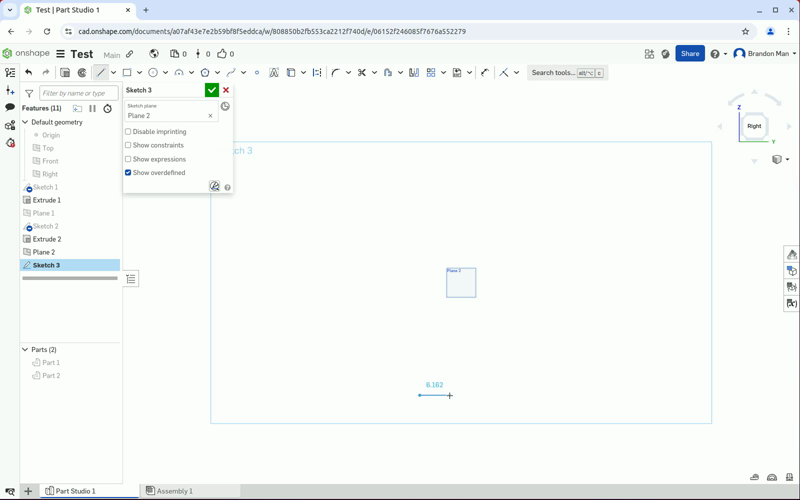
mouse_move(460, 395)
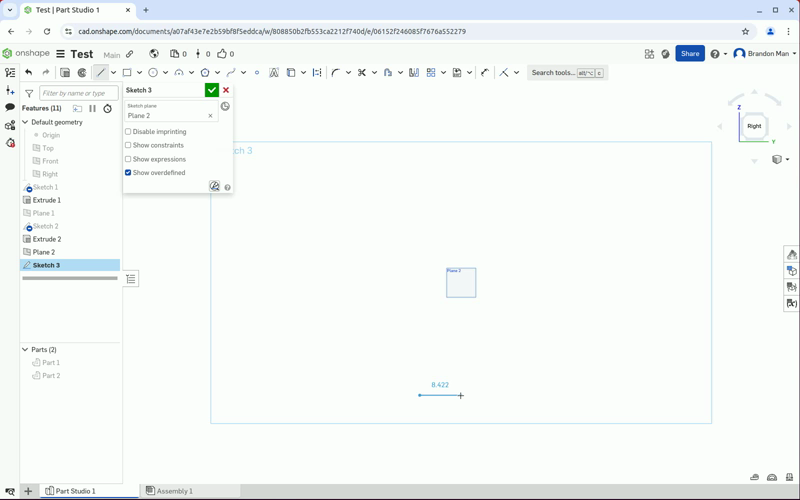
click(460, 395)
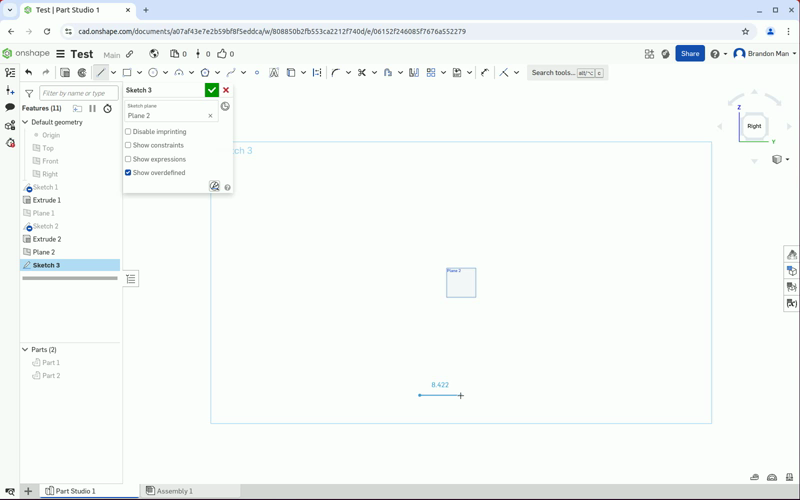
key_up(shift)
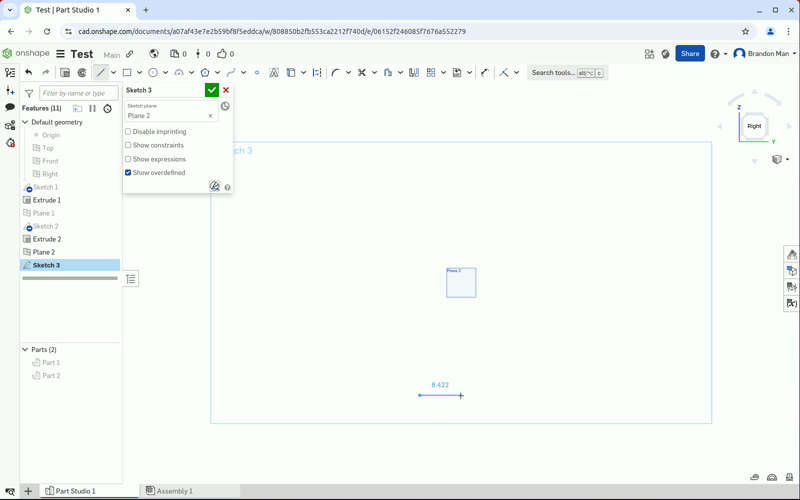
key_down(shift)
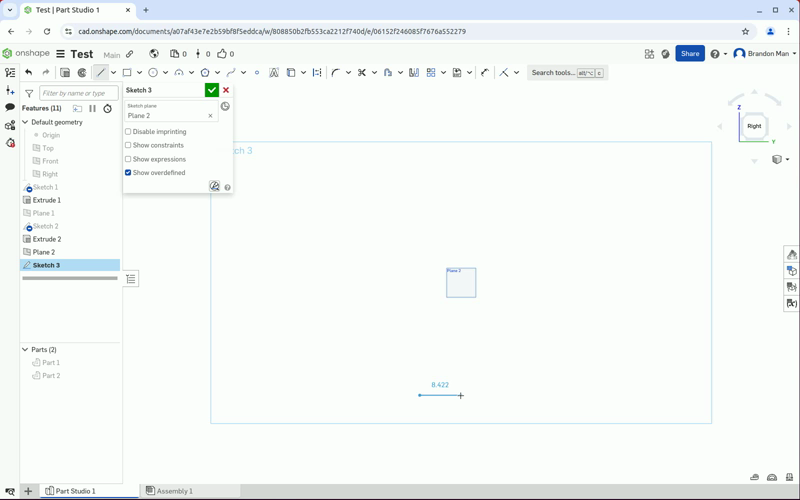
mouse_move(460, 314)
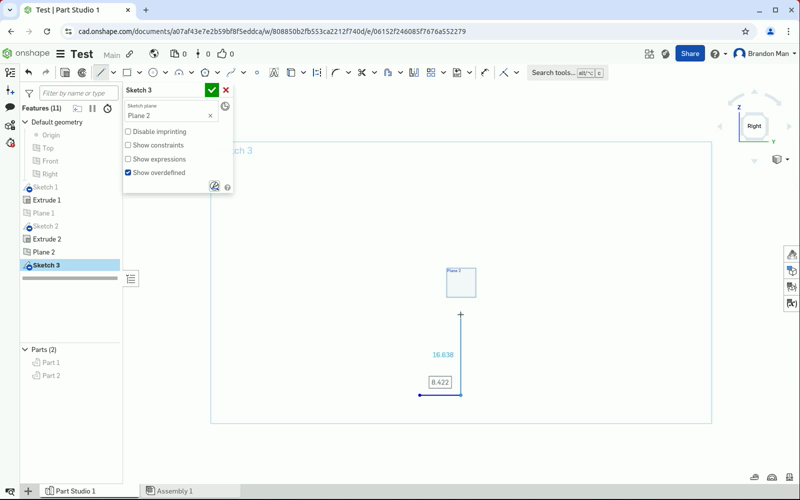
click(460, 314)
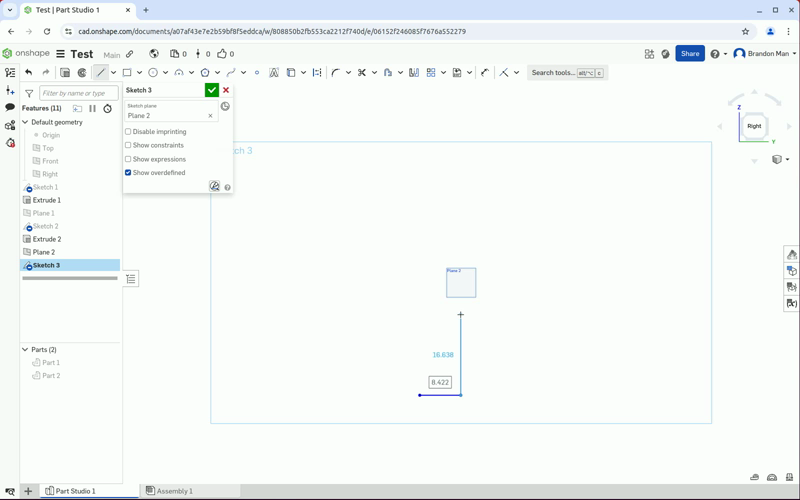
key_up(shift)
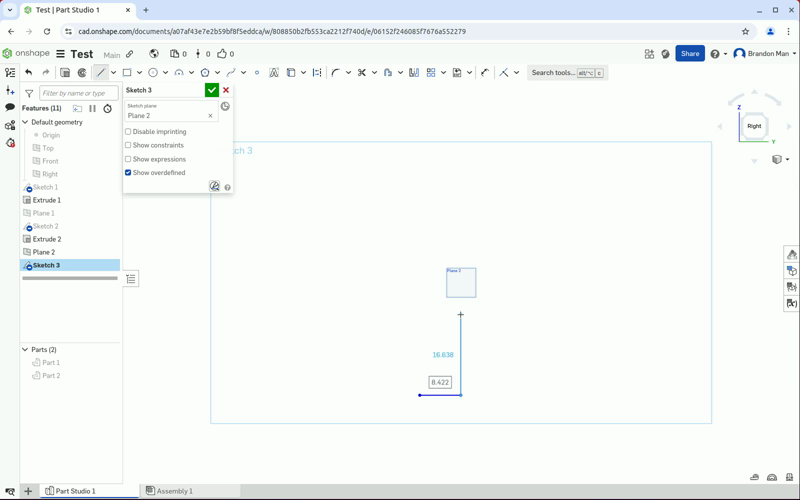
key_down(shift)
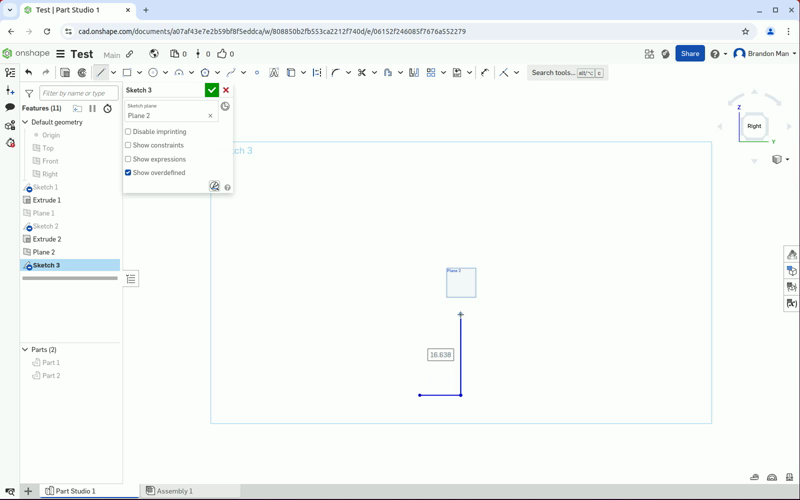
mouse_move(490, 314)
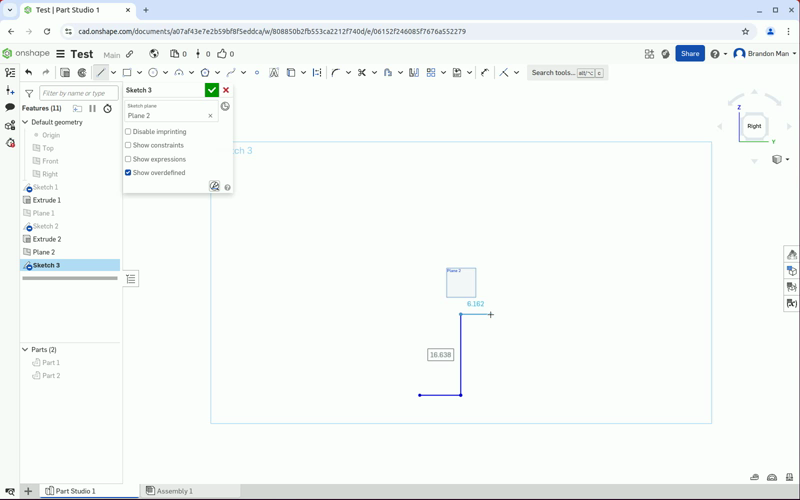
mouse_move(419, 314)
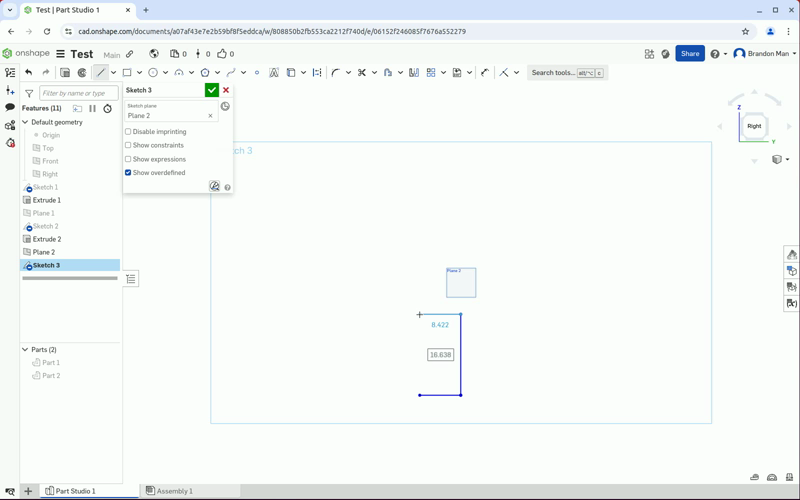
click(419, 314)
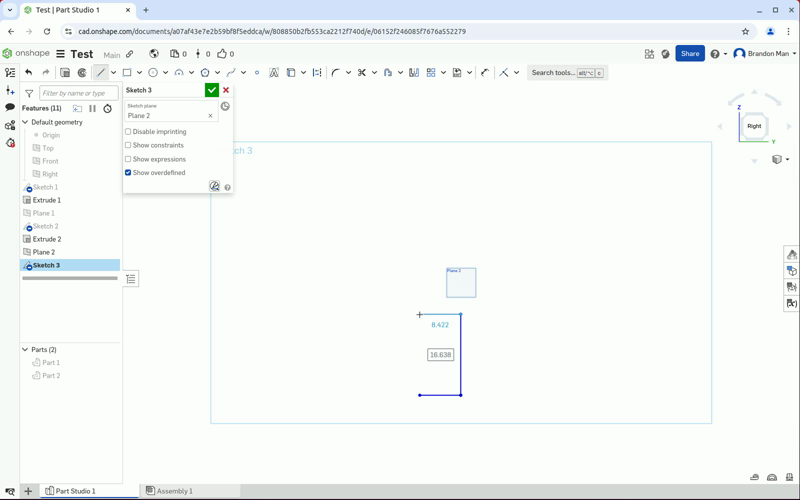
key_up(shift)
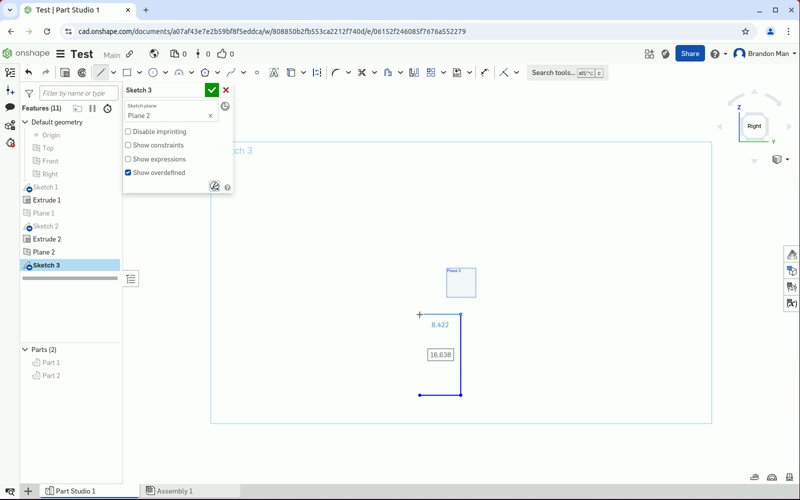
key_down(shift)
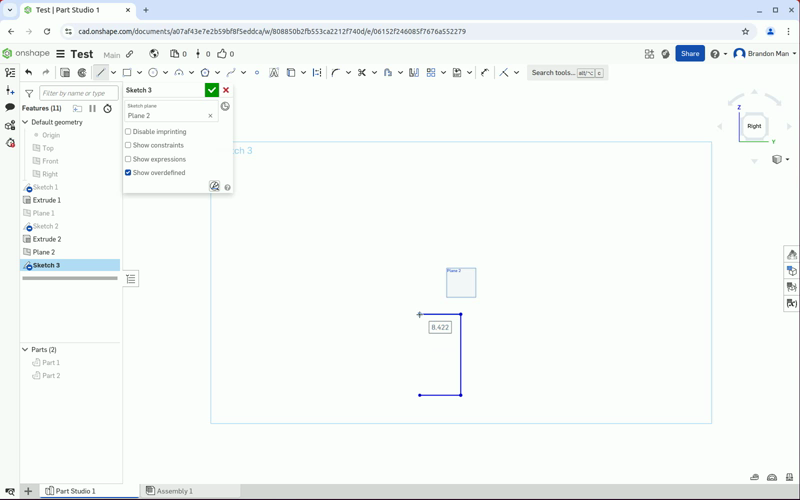
mouse_move(449, 314)
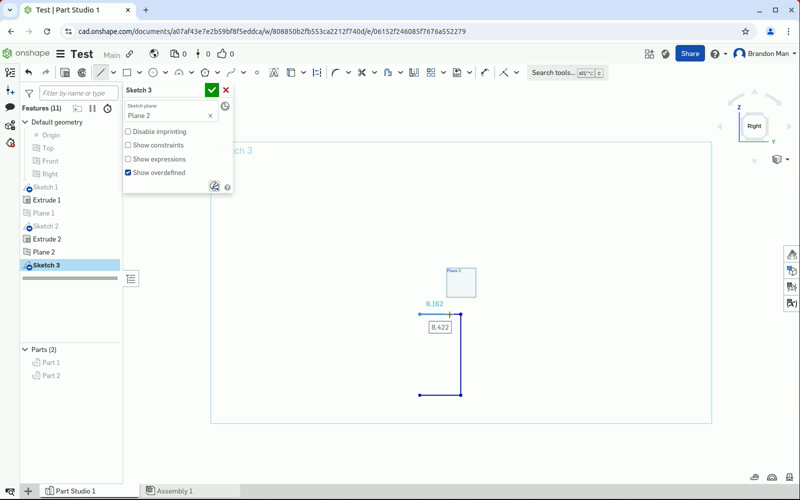
mouse_move(419, 354)
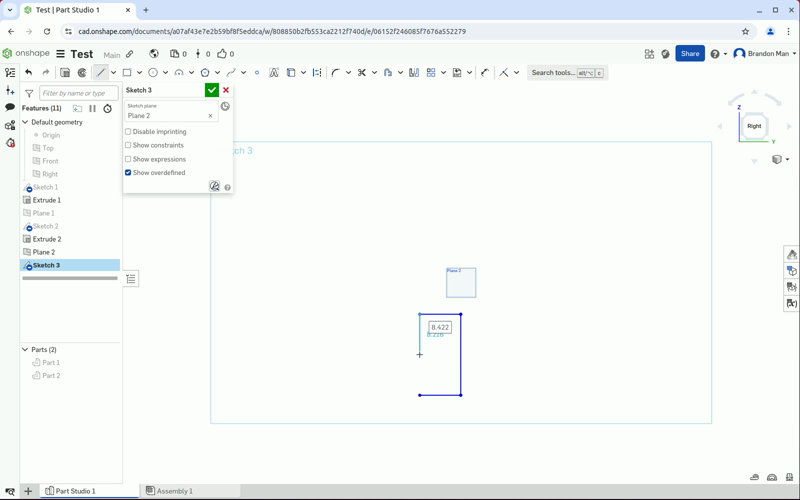
click(419, 354)
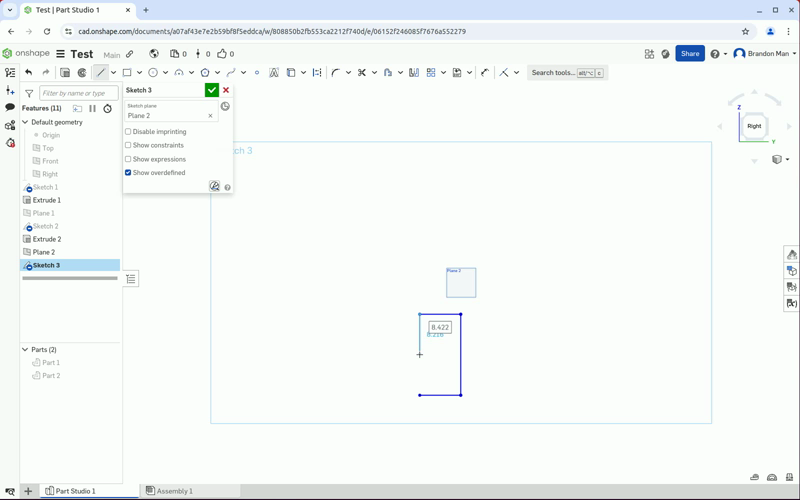
key_up(shift)
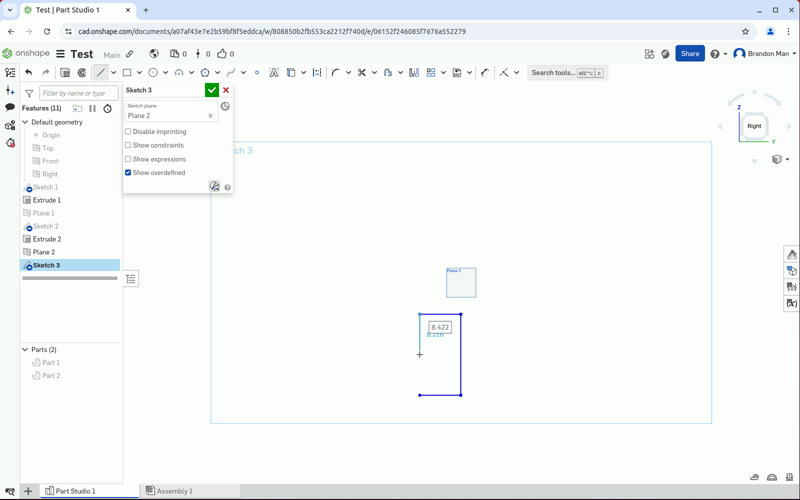
mouse_move(449, 354)
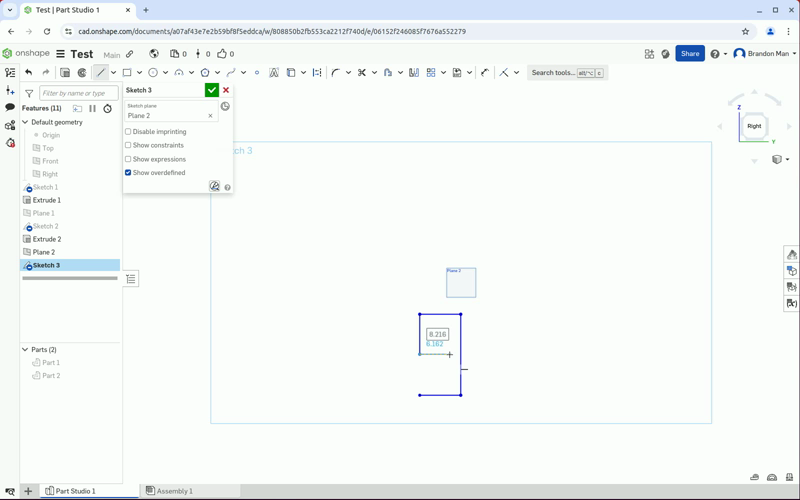
key_down(shift)
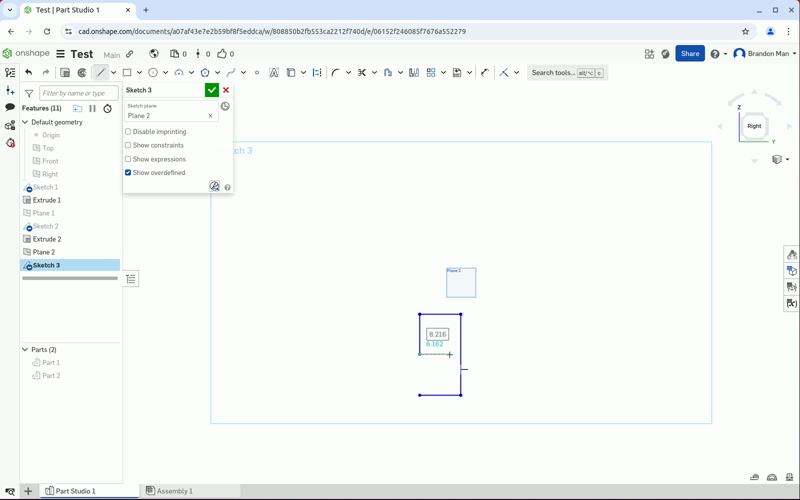
mouse_move(419, 395)
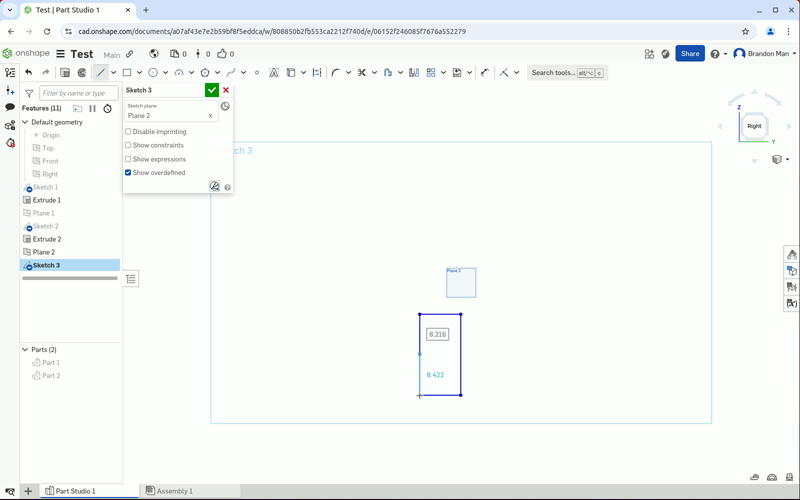
key_up(shift)
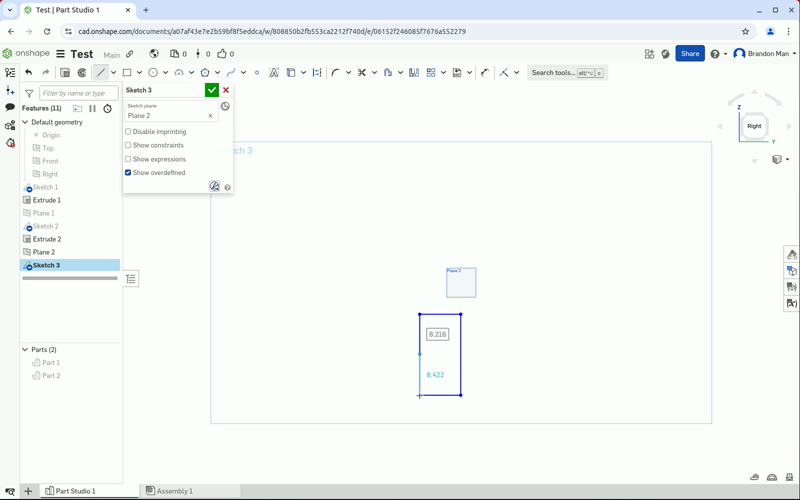
click(419, 395)
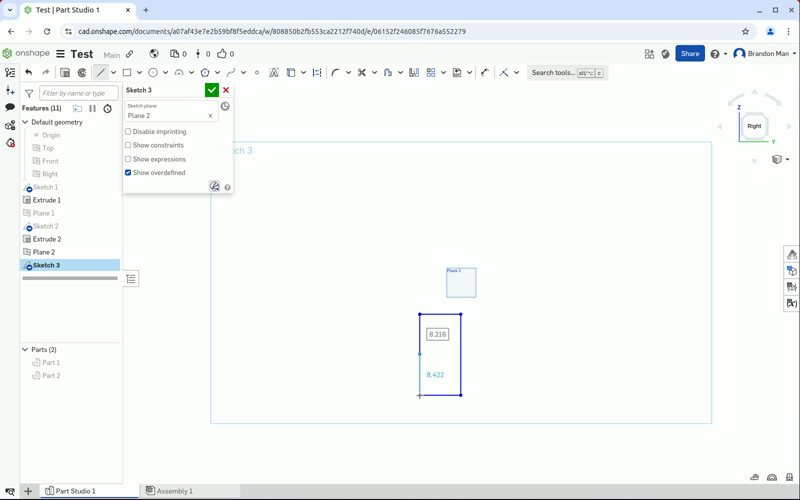
key(esc)
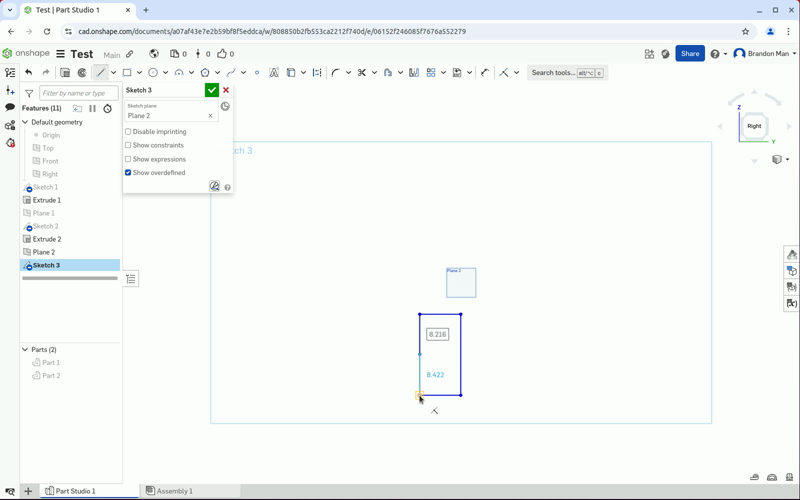
mouse_move(424, 341)
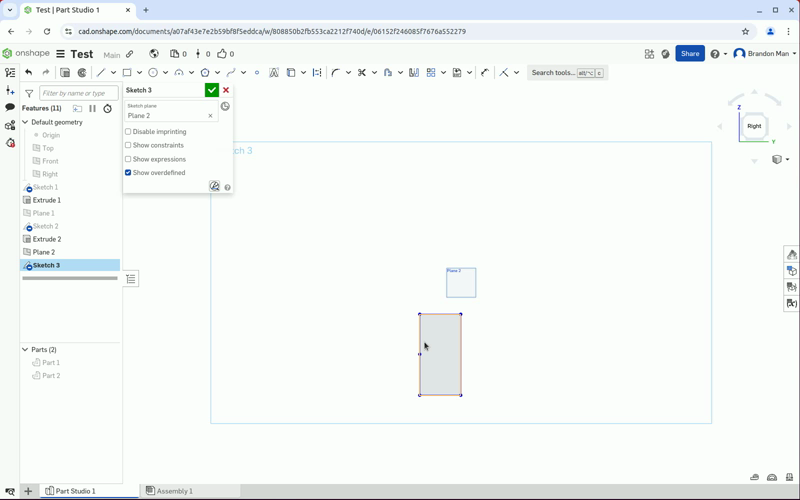
click(424, 341)
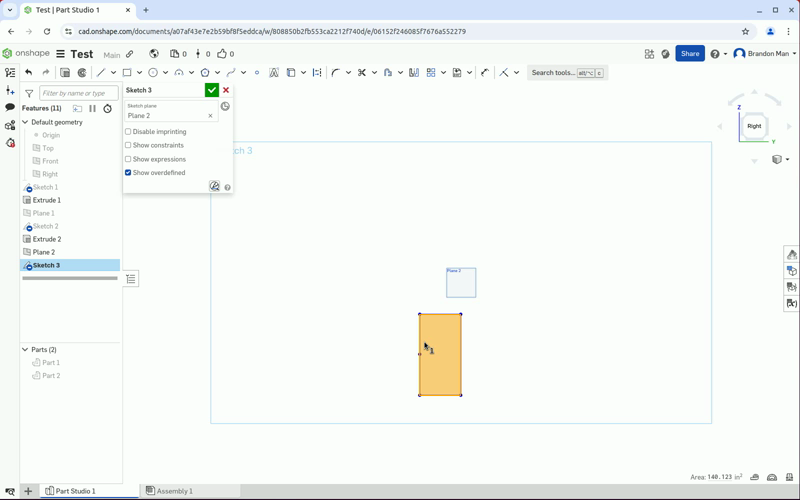
mouse_move(73, 352)
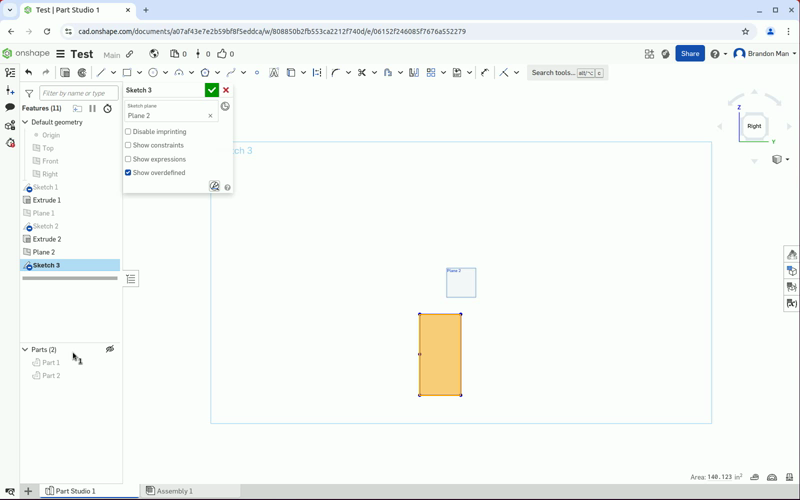
key(shift+y)
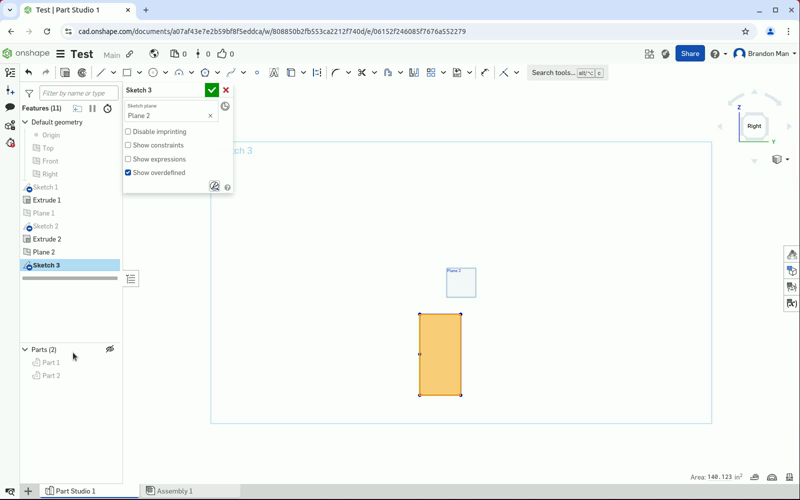
key(shift+e)
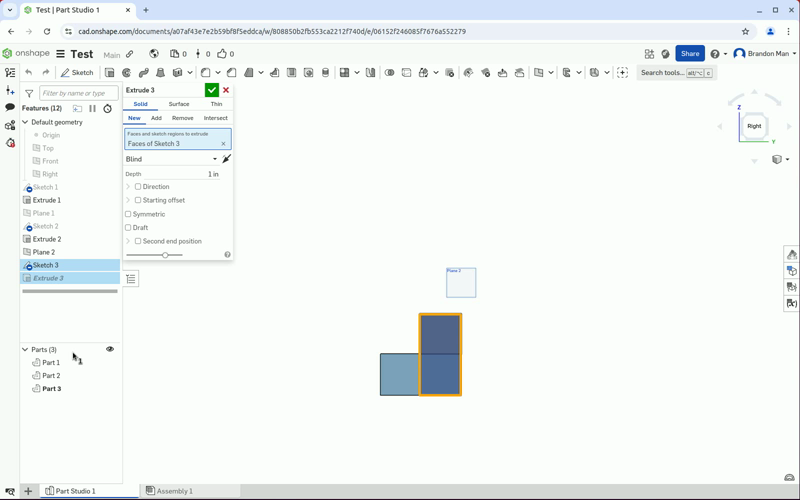
mouse_move(143, 106)
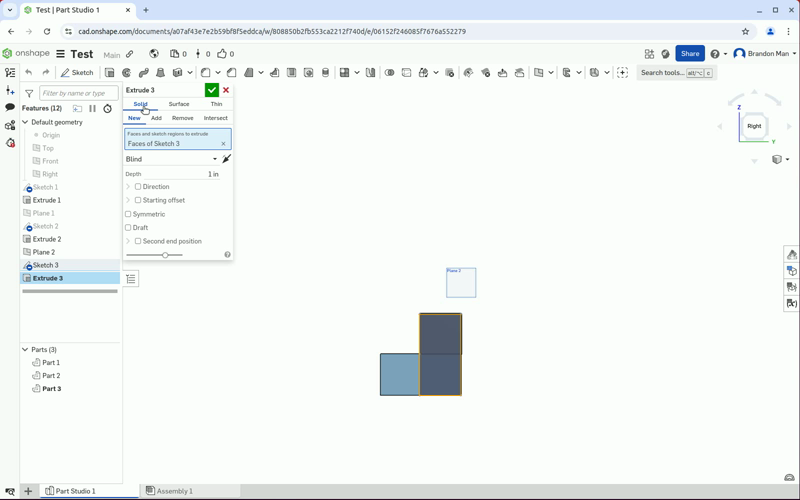
click(143, 106)
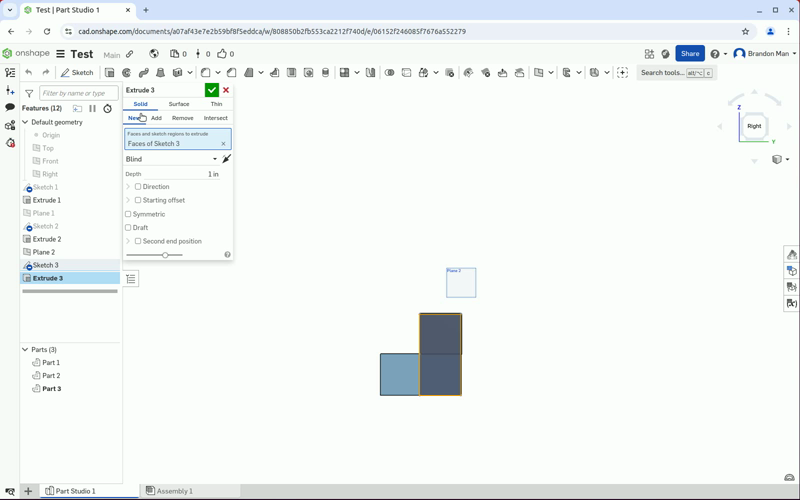
mouse_move(137, 120)
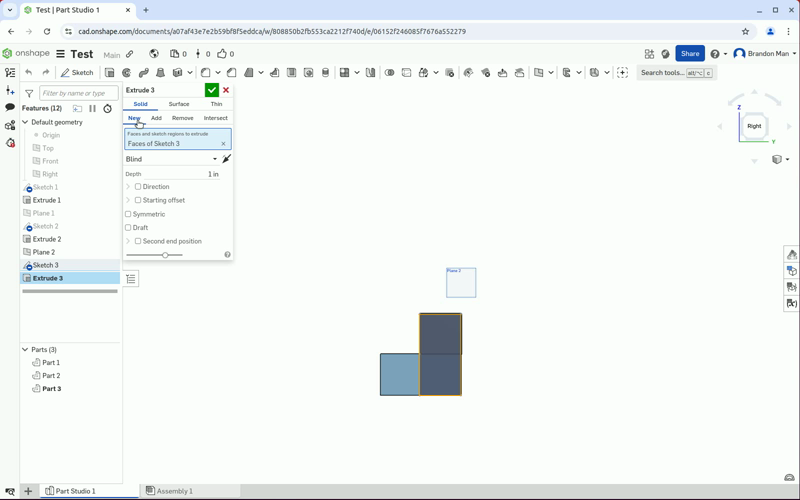
click(137, 120)
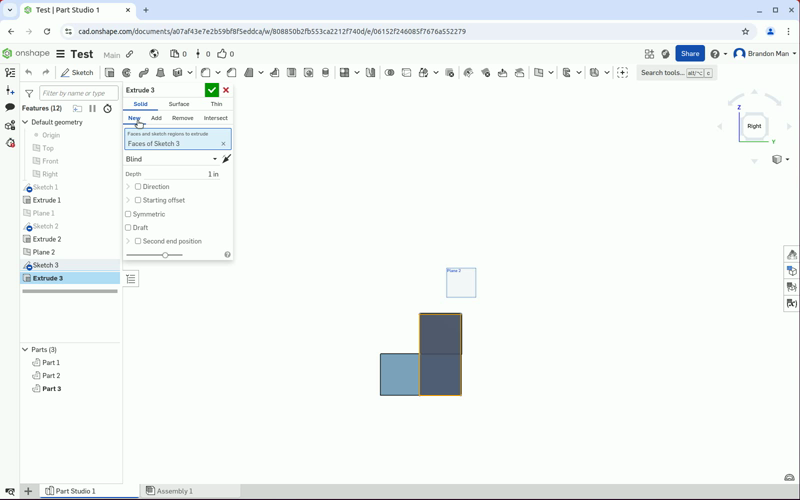
key(tab, 4)
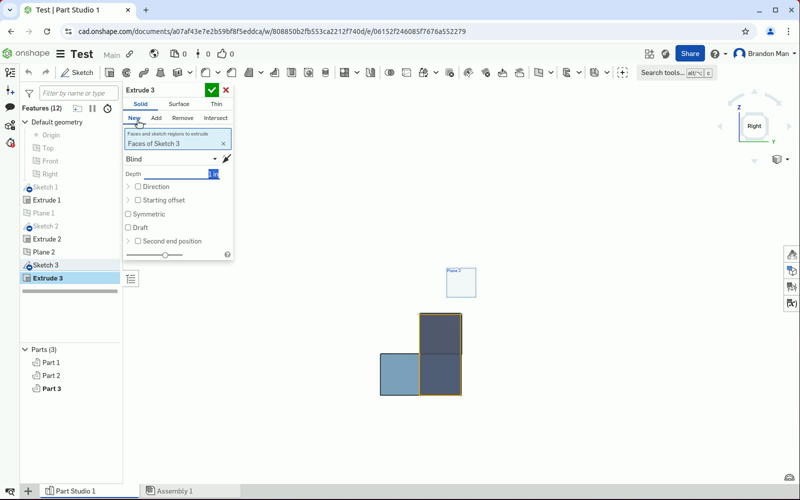
text(8.425)
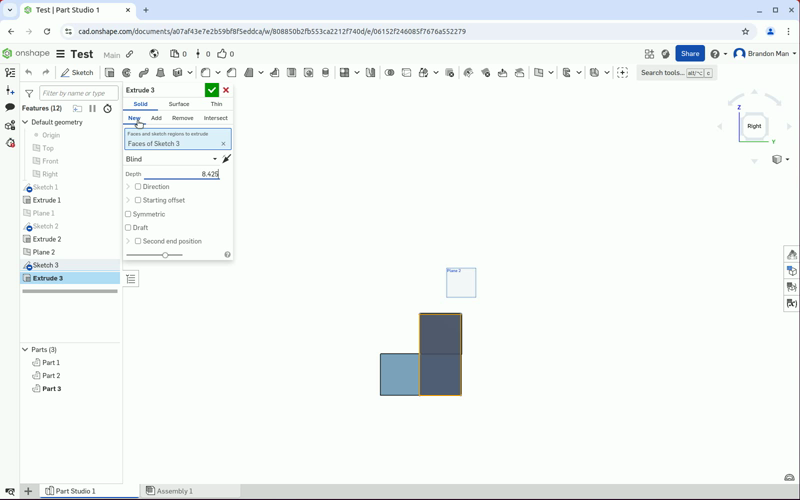
key(enter)
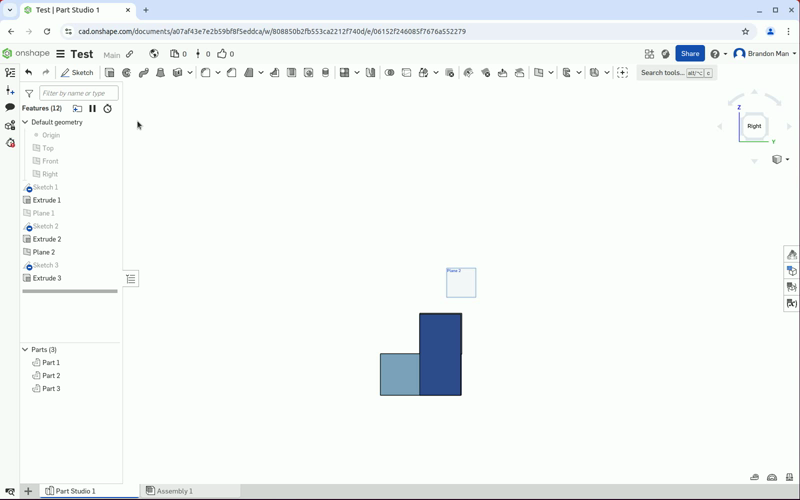
key(shift+h)
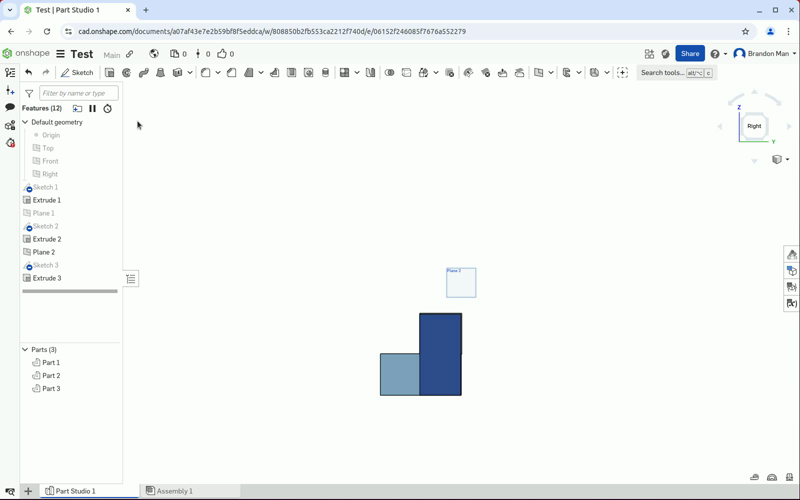
key(shift+h)
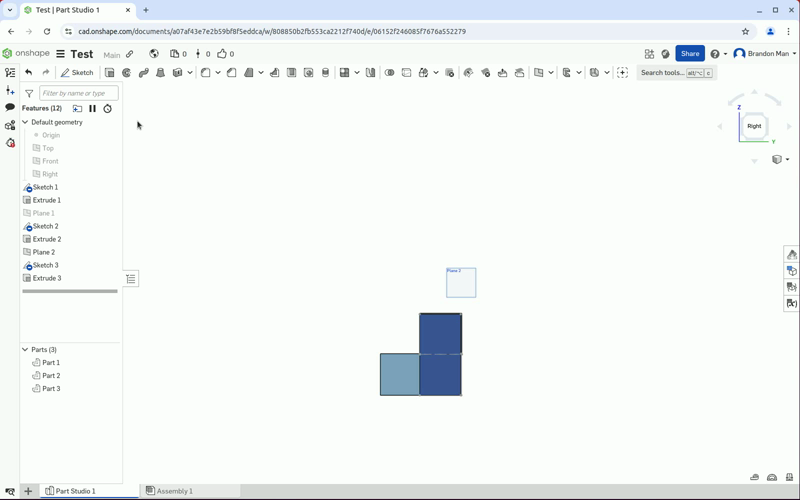
key(shift+7)
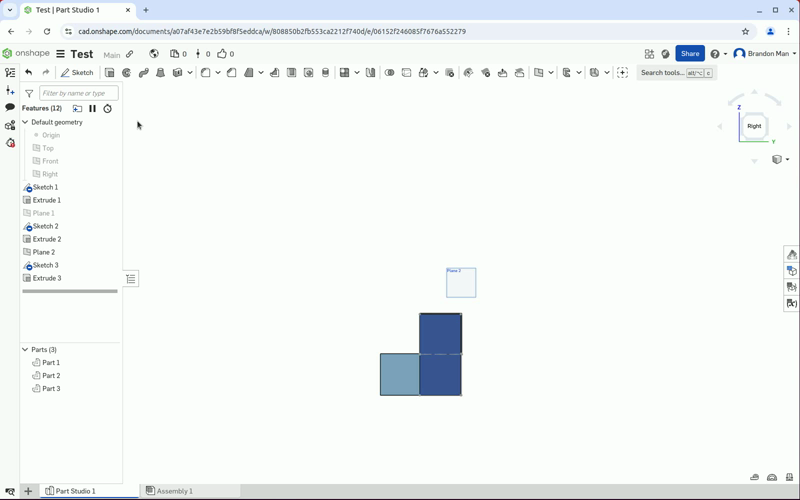
key(right, 2)
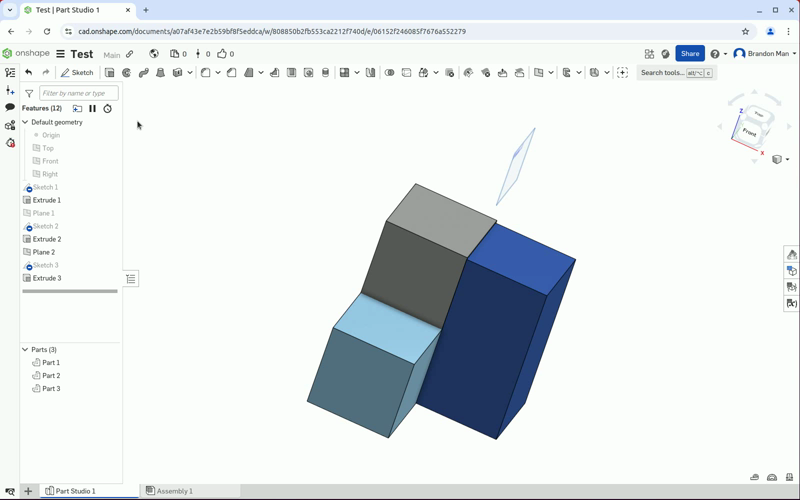
key(down, 2)
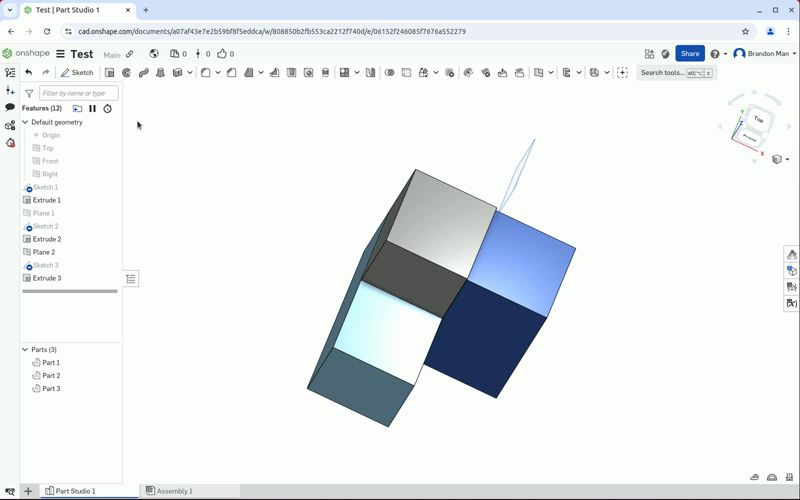
key(up, 2)
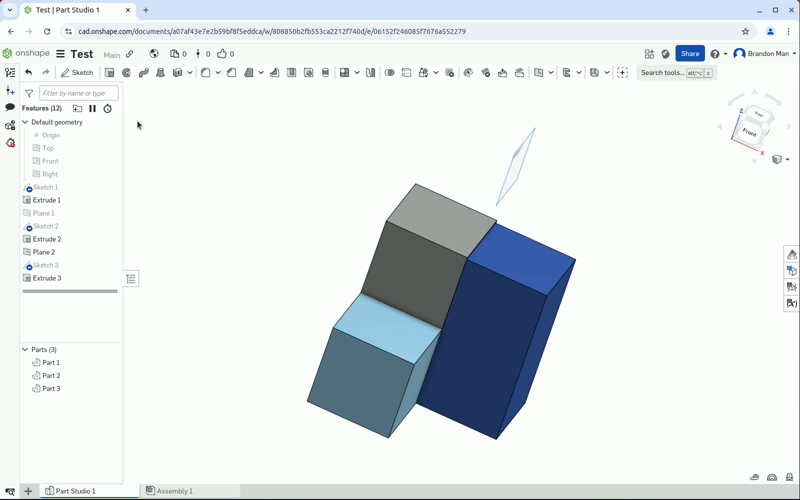
key(left, 2)
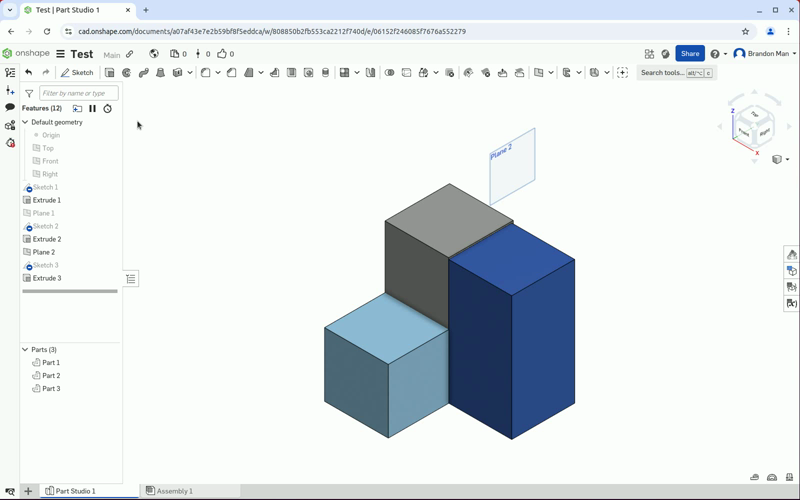
mouse_move(73, 189)
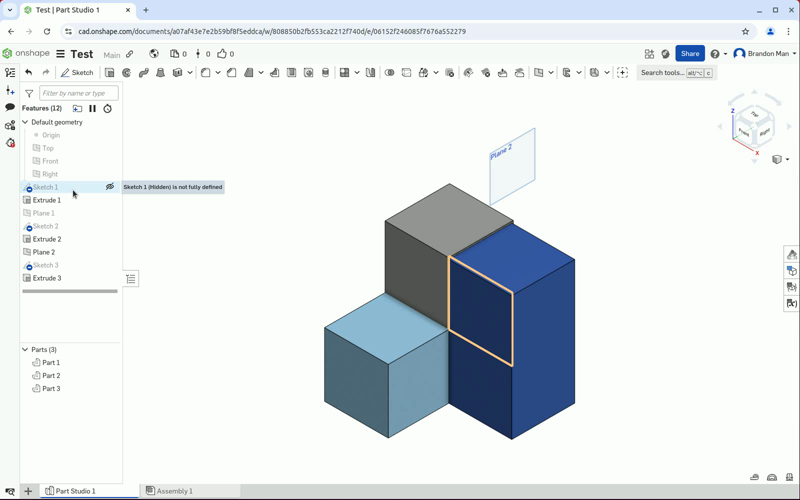
click(73, 189)